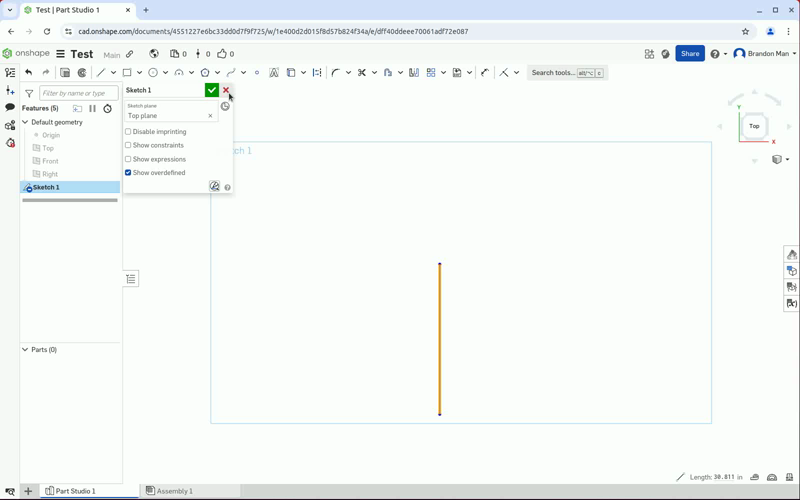
key(shift+h)
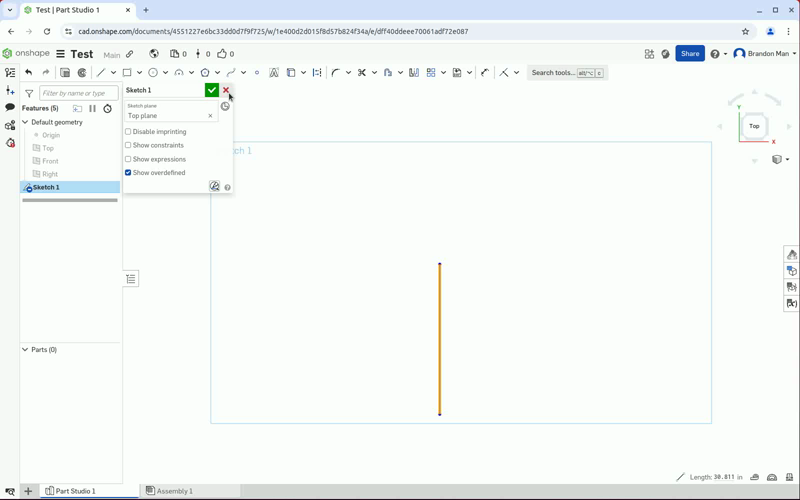
key(shift+s)
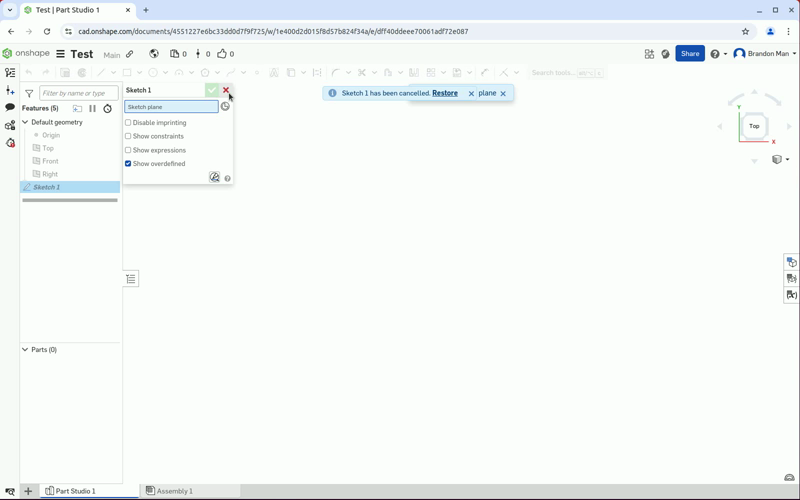
mouse_move(73, 150)
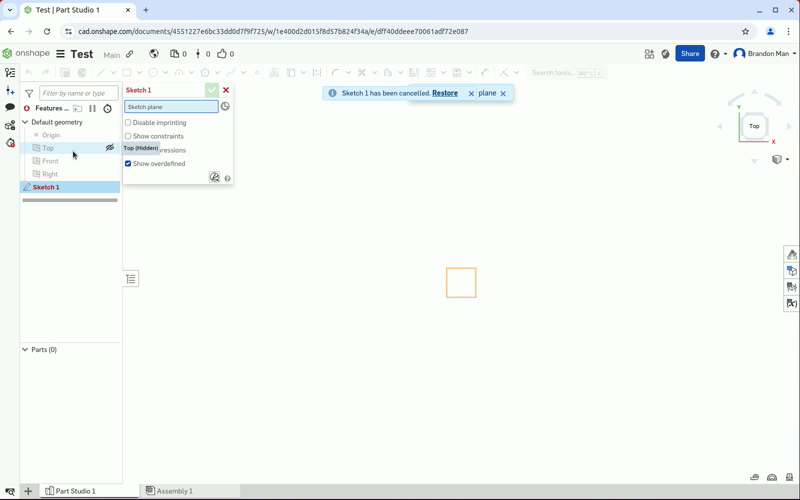
click(73, 150)
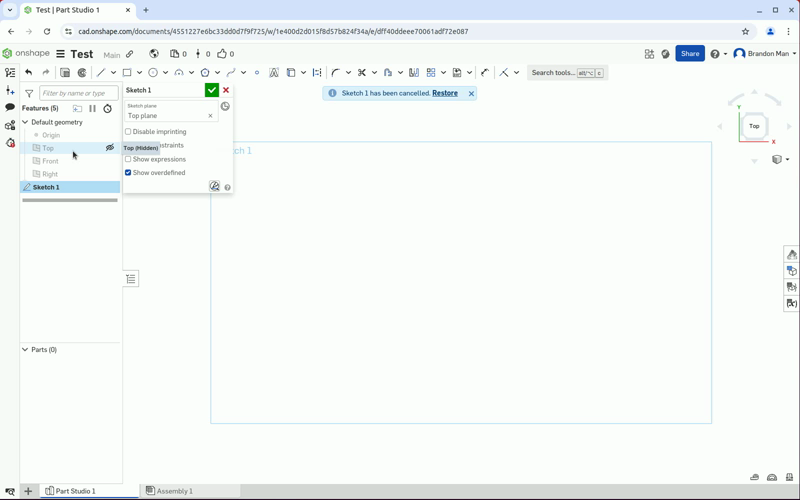
mouse_move(73, 352)
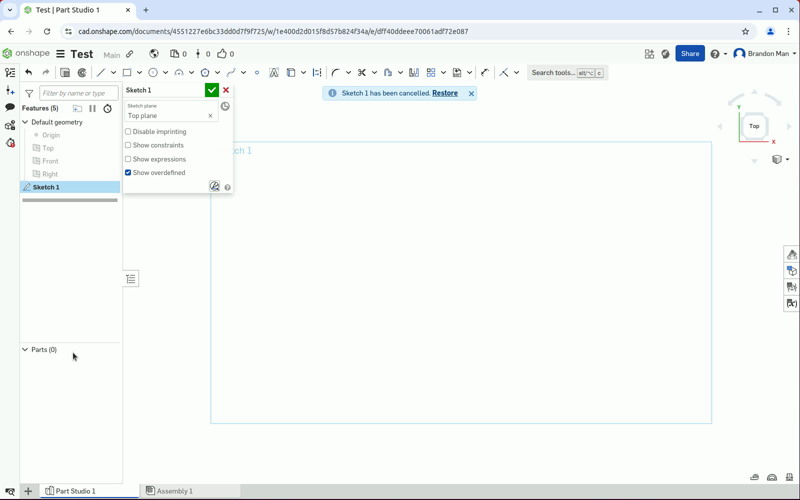
key(y)
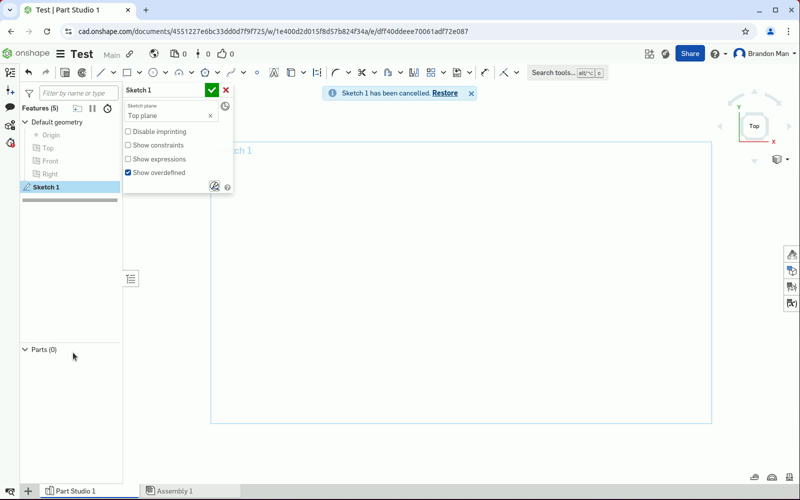
key(c)
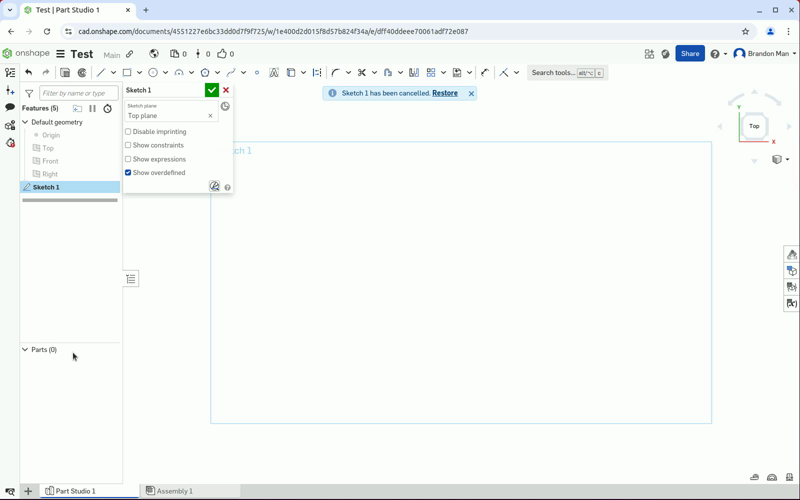
key_down(shift)
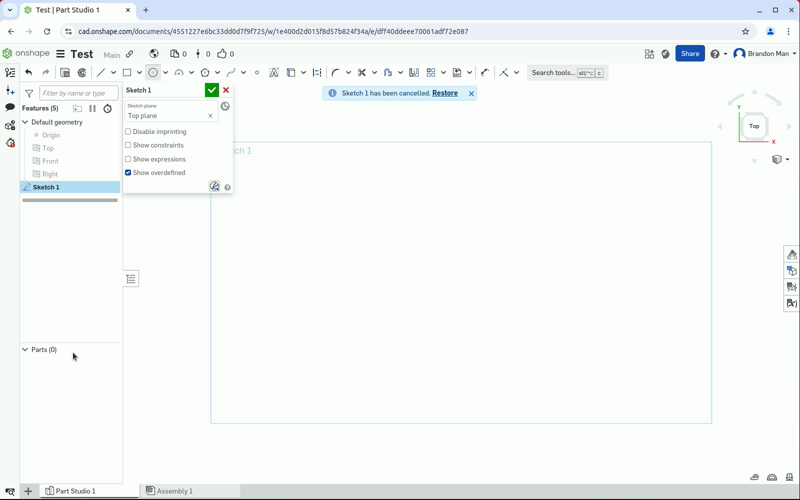
mouse_move(419, 282)
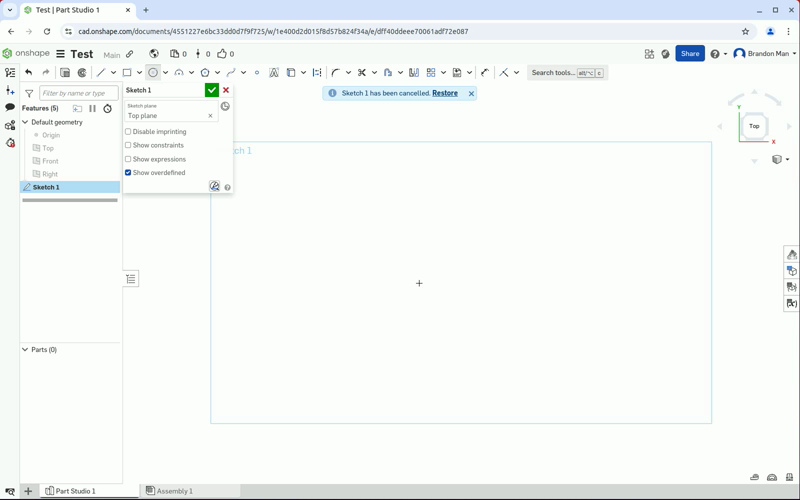
click(419, 282)
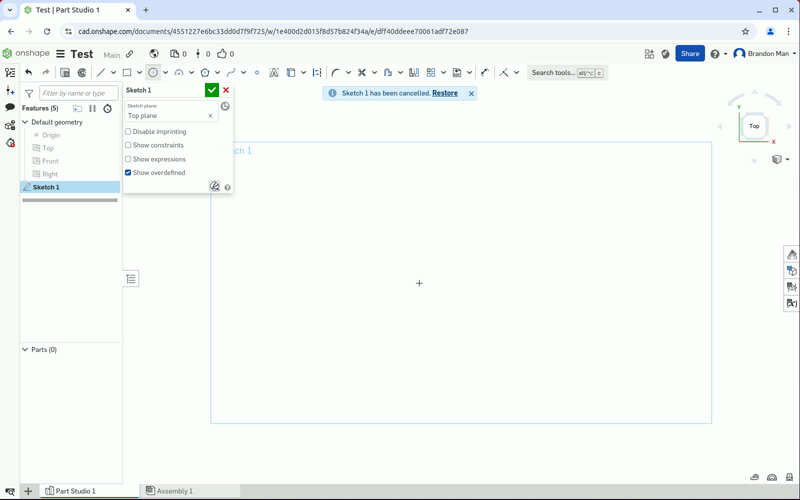
key_up(shift)
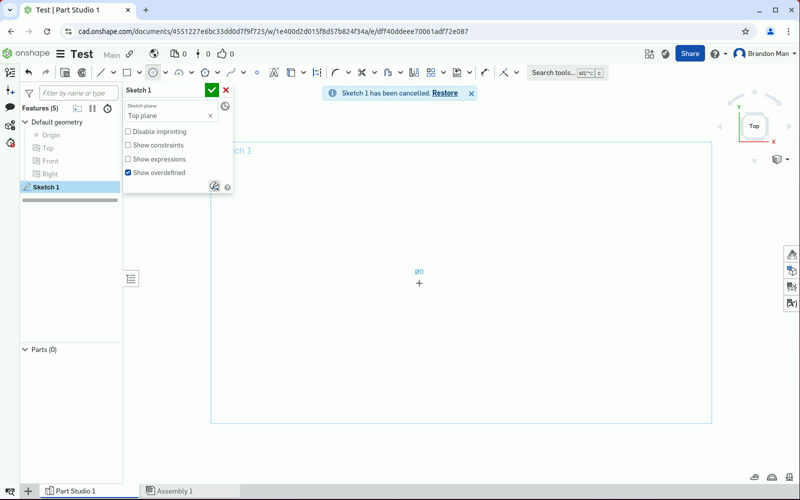
mouse_move(447, 282)
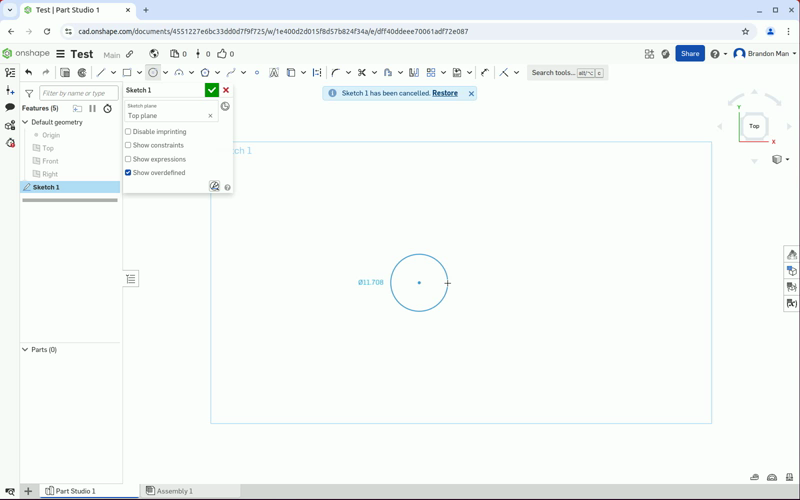
click(447, 282)
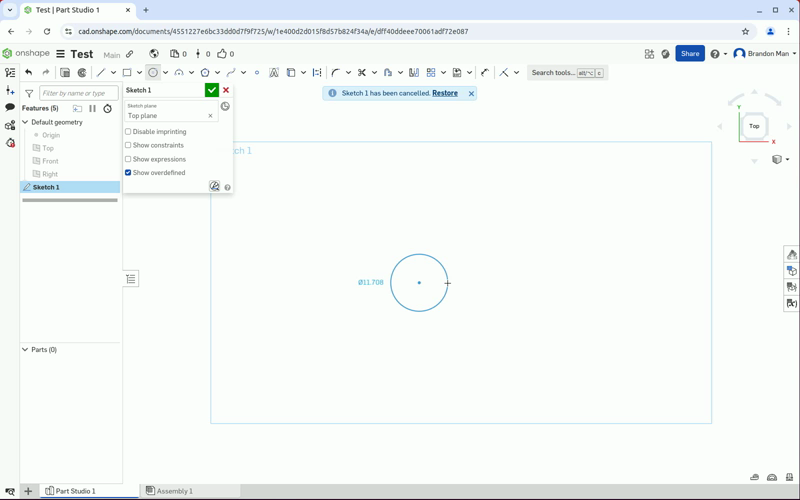
key(esc)
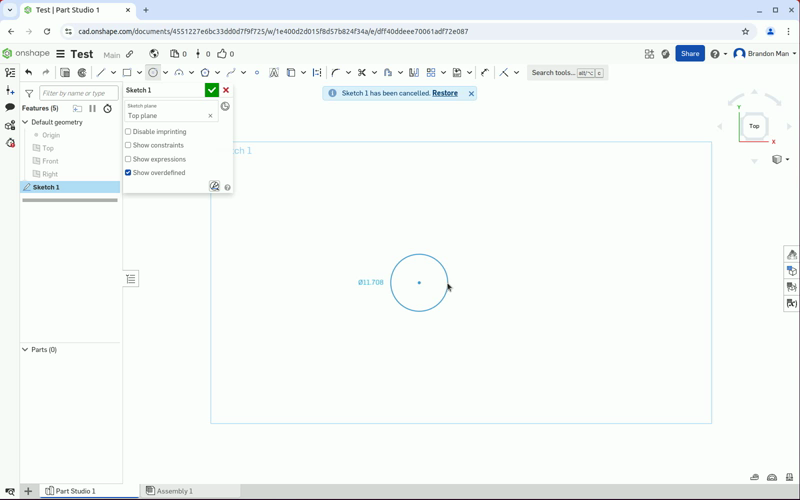
key(c)
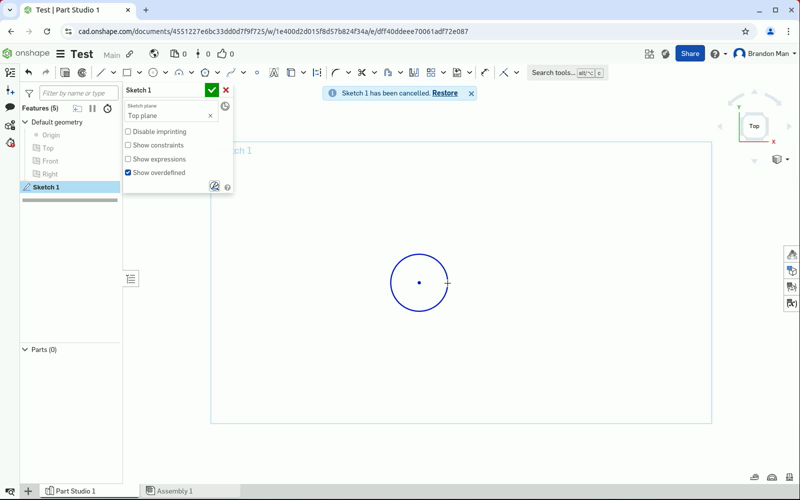
key_down(shift)
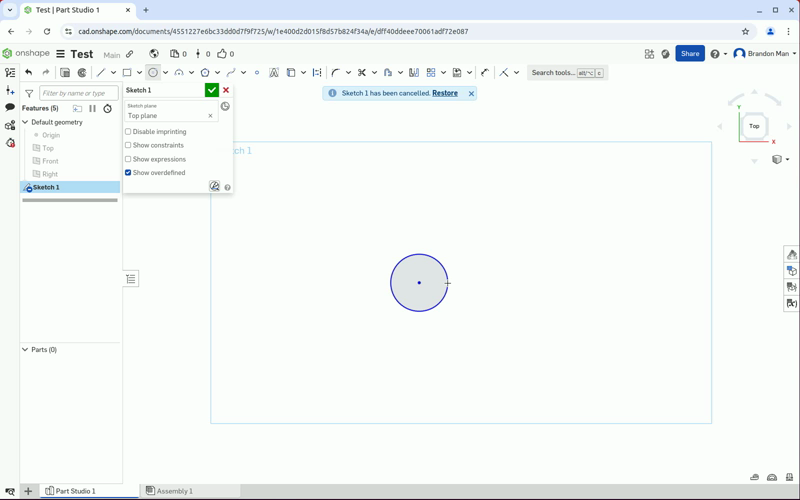
mouse_move(419, 282)
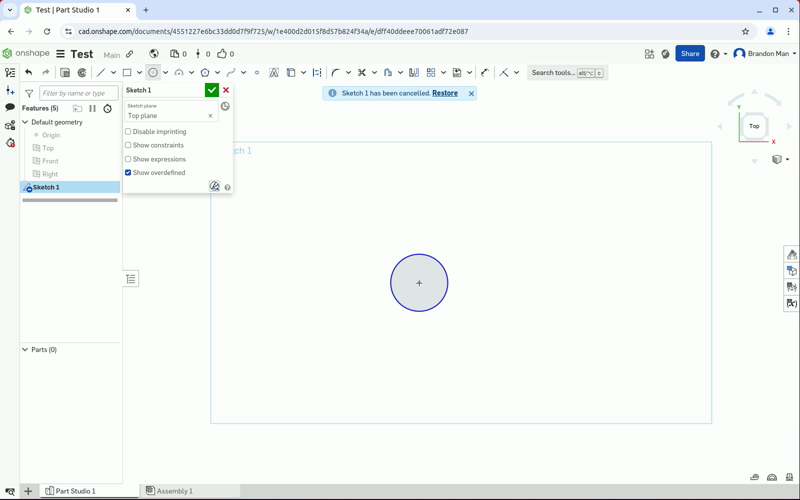
click(419, 282)
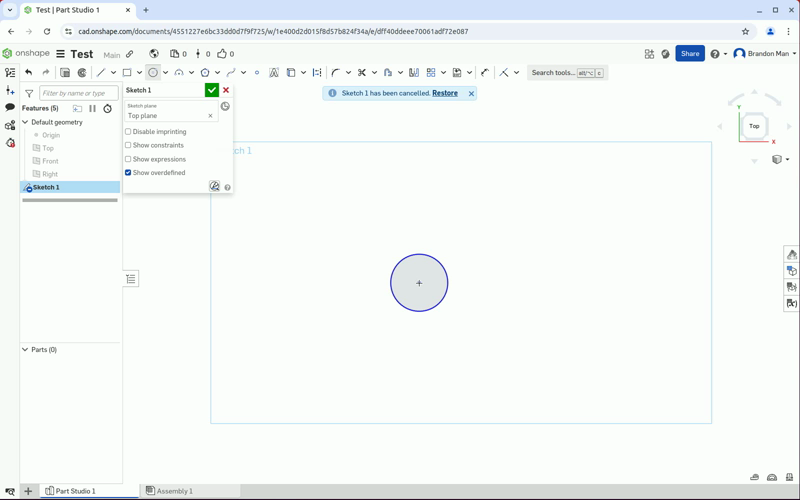
key_up(shift)
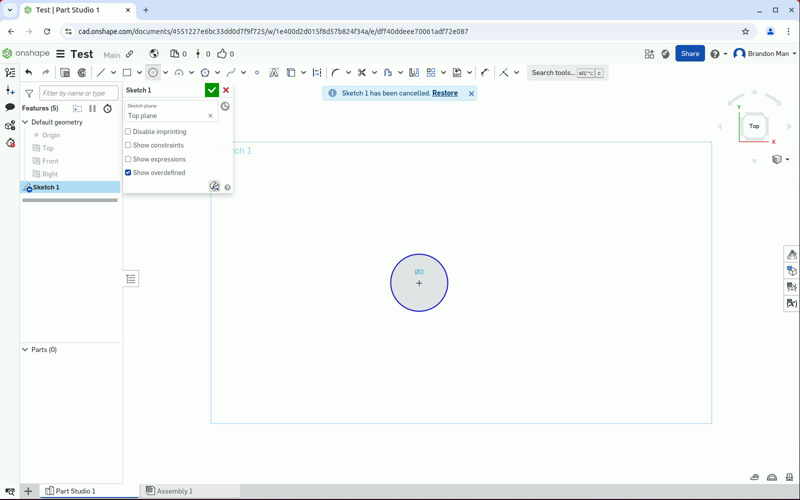
mouse_move(440, 282)
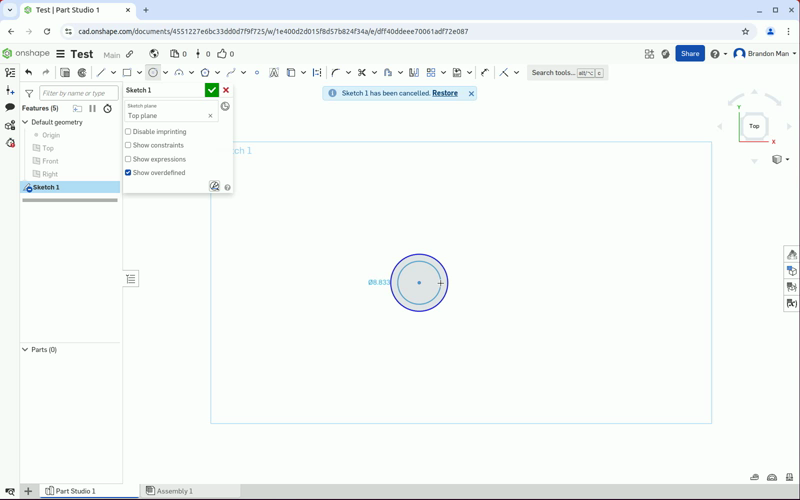
click(440, 282)
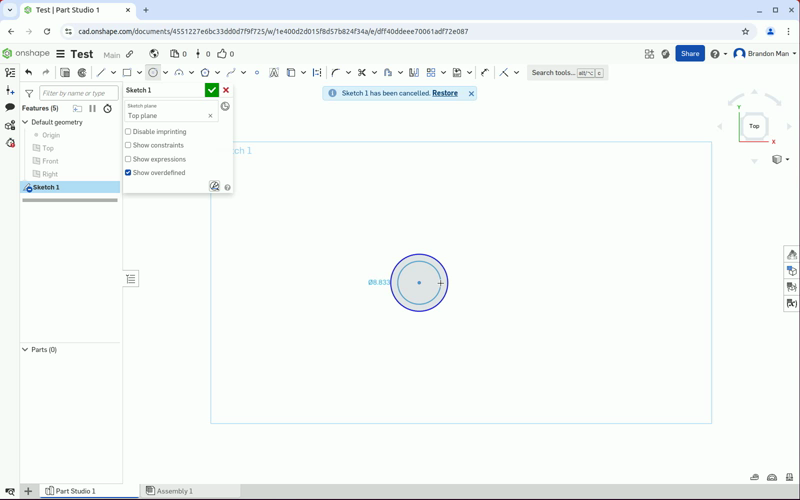
key(esc)
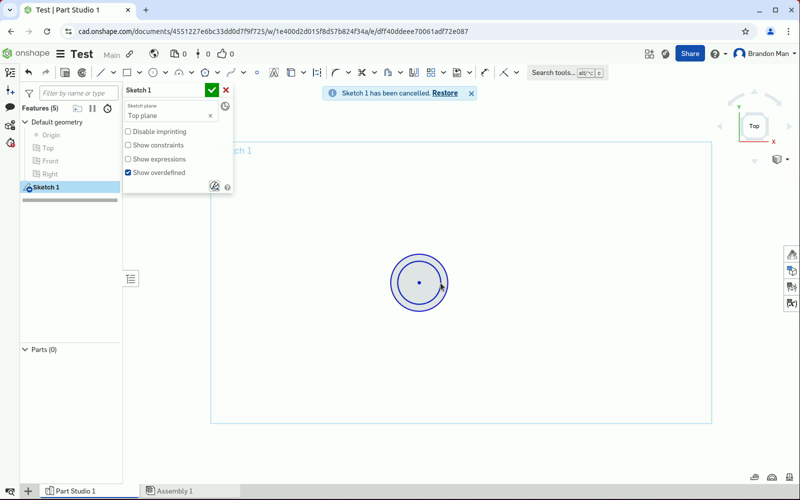
mouse_move(434, 304)
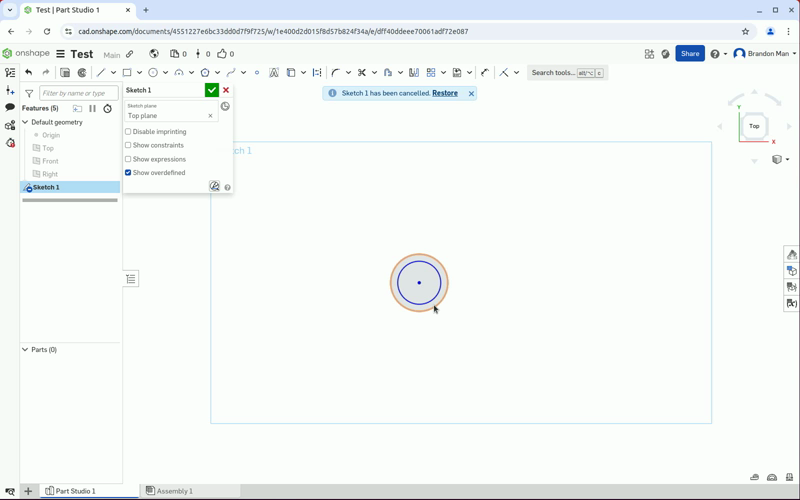
scroll(6)
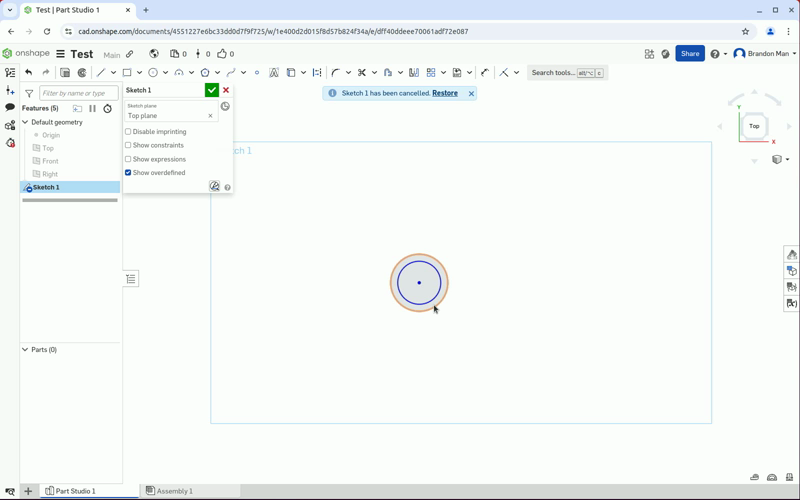
scroll(6)
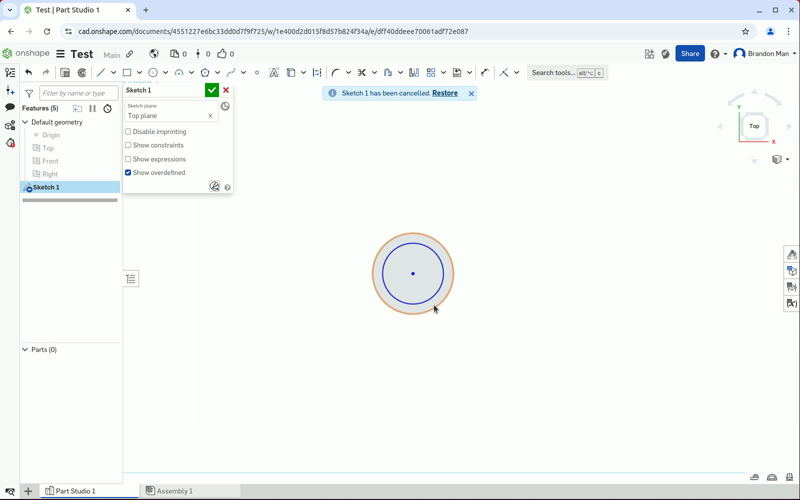
scroll(6)
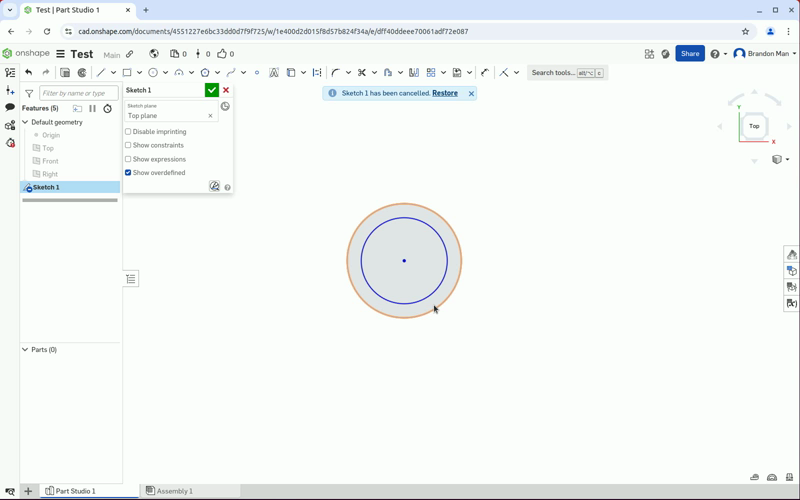
scroll(6)
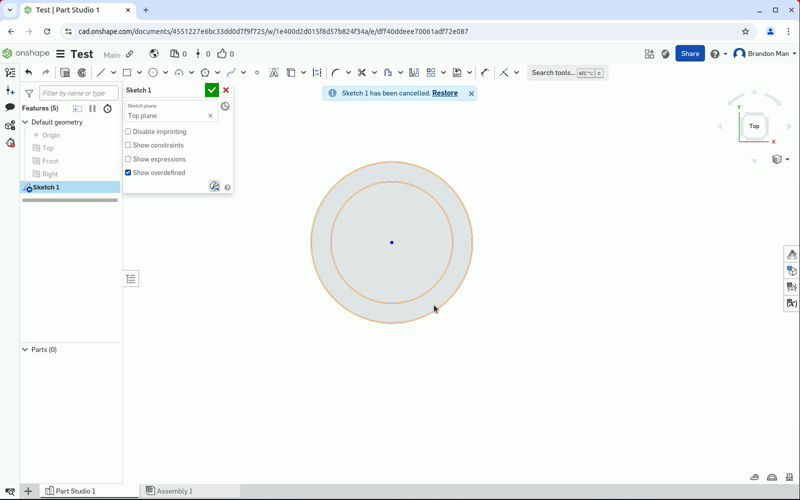
scroll(6)
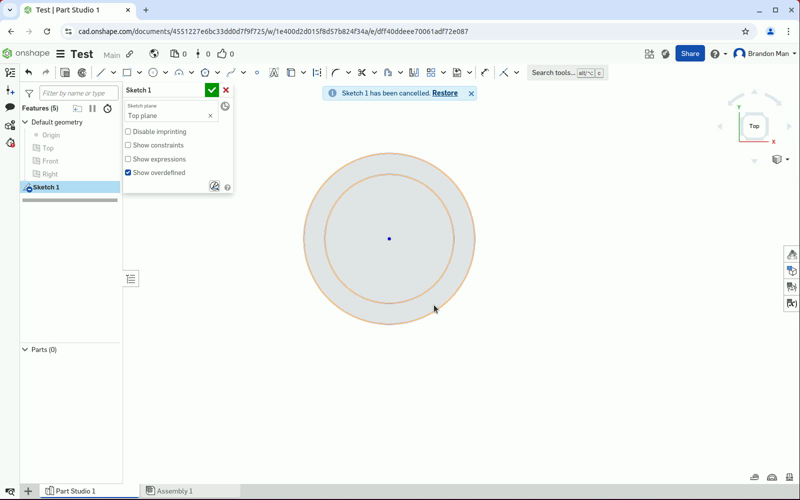
scroll(6)
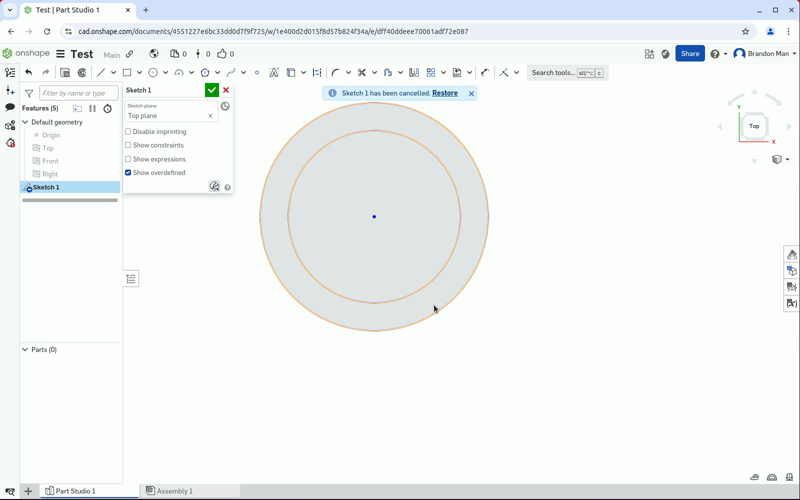
scroll(6)
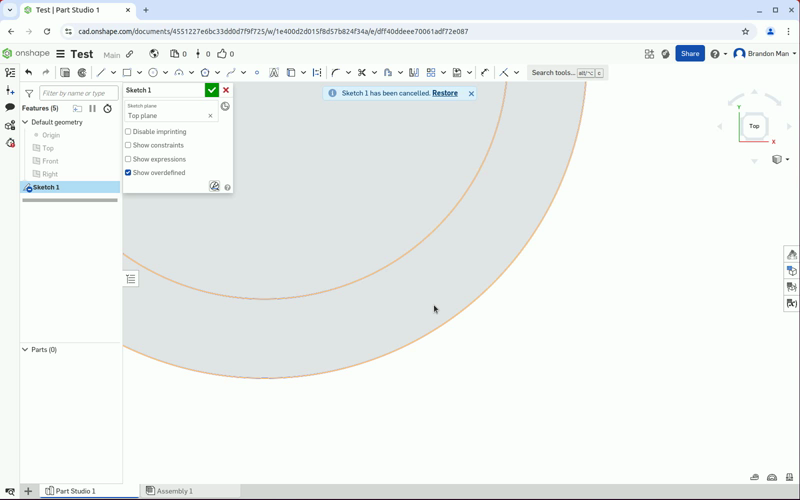
click(434, 304)
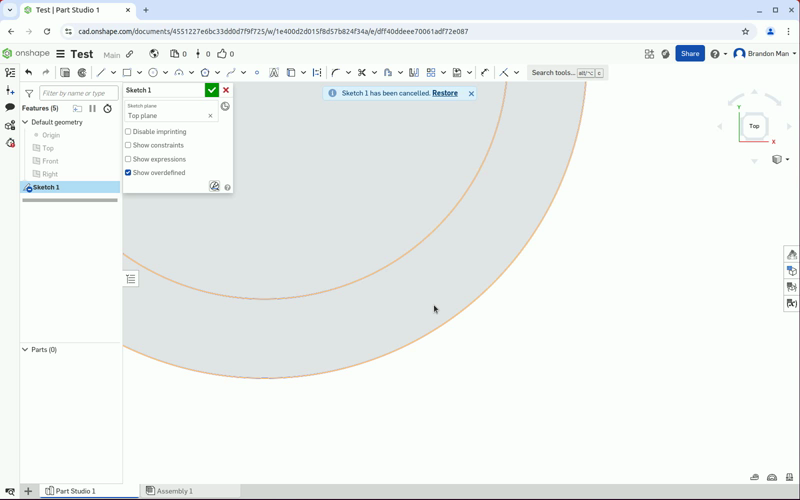
scroll(-6)
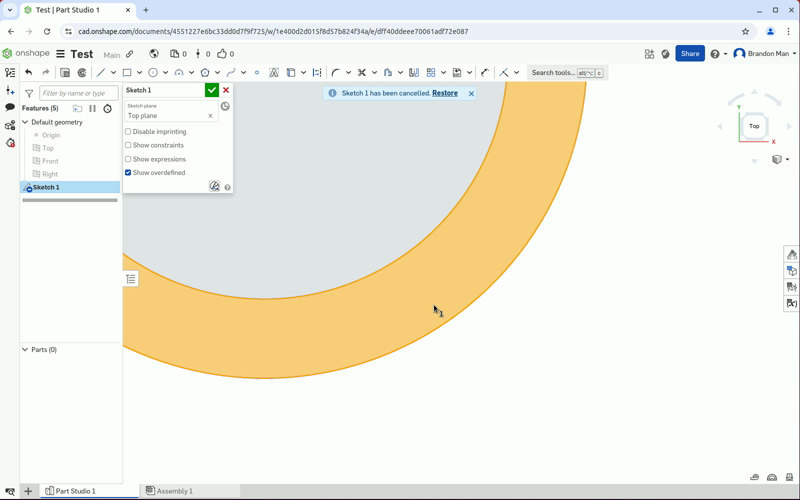
scroll(-6)
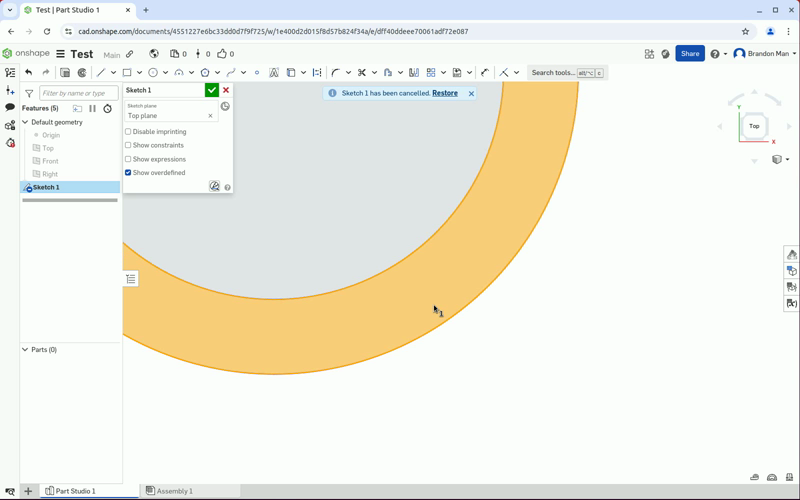
scroll(-6)
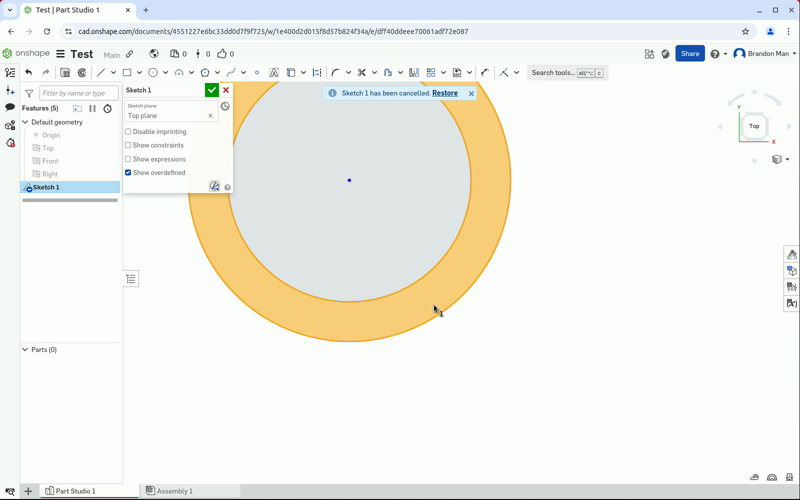
scroll(-6)
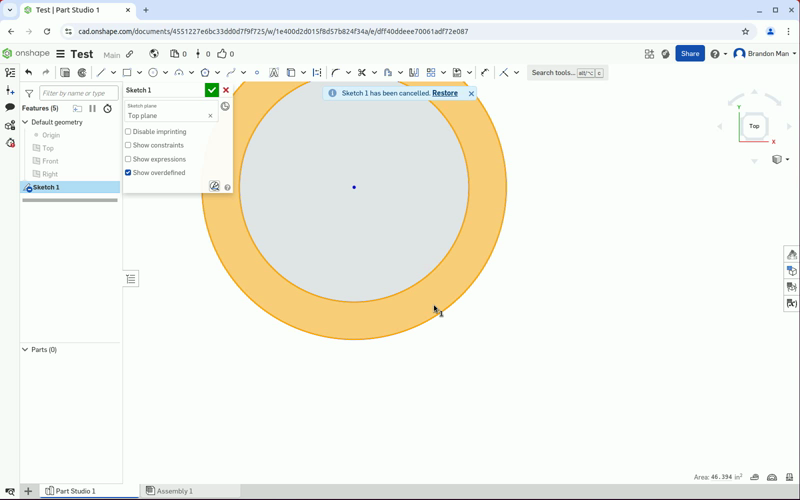
scroll(-6)
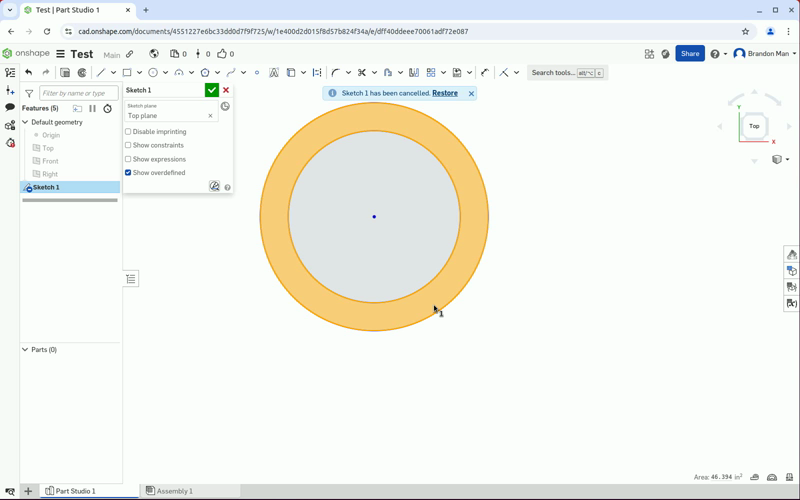
scroll(-6)
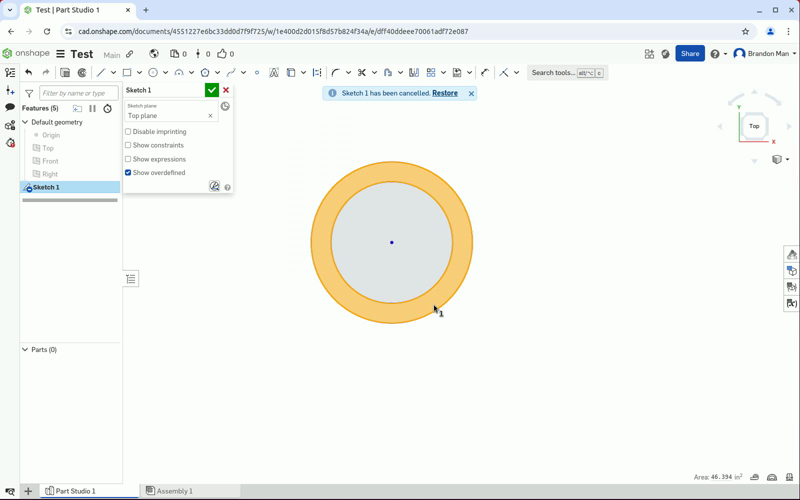
scroll(-6)
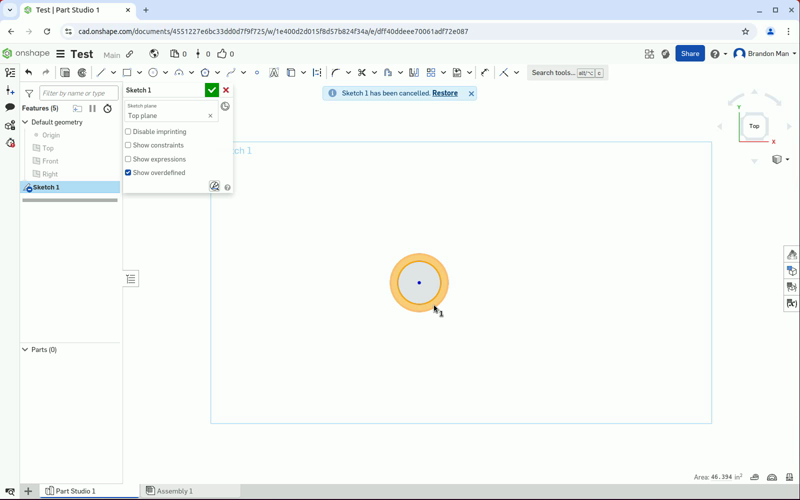
mouse_move(73, 352)
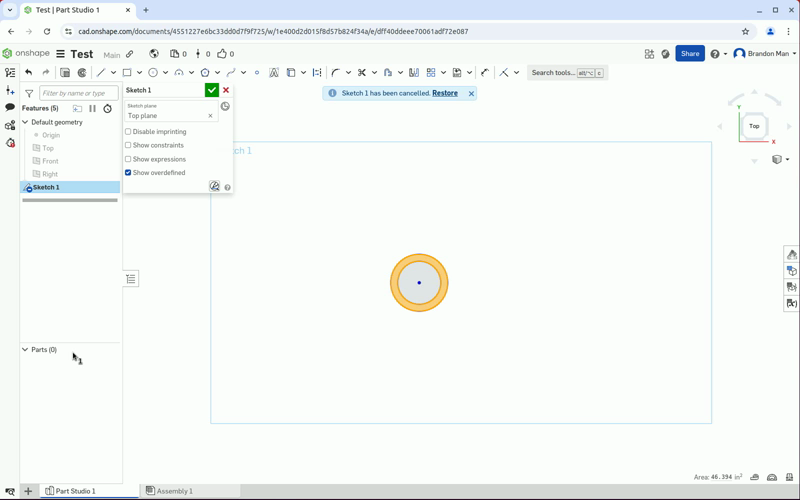
key(shift+y)
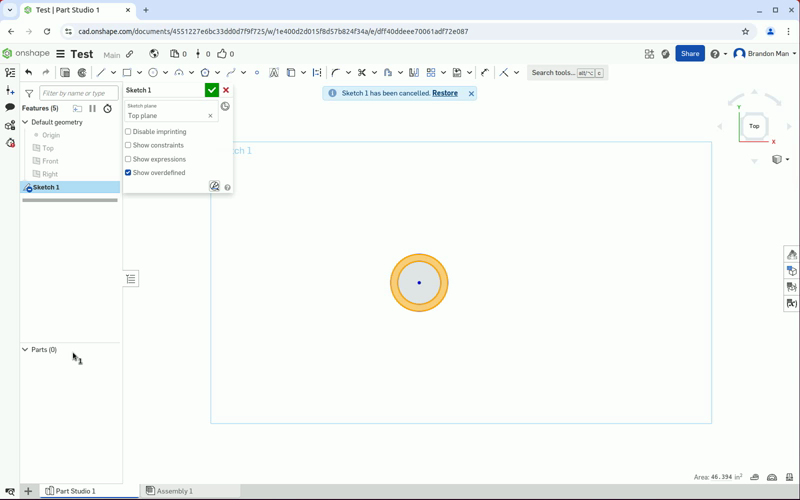
key(shift+e)
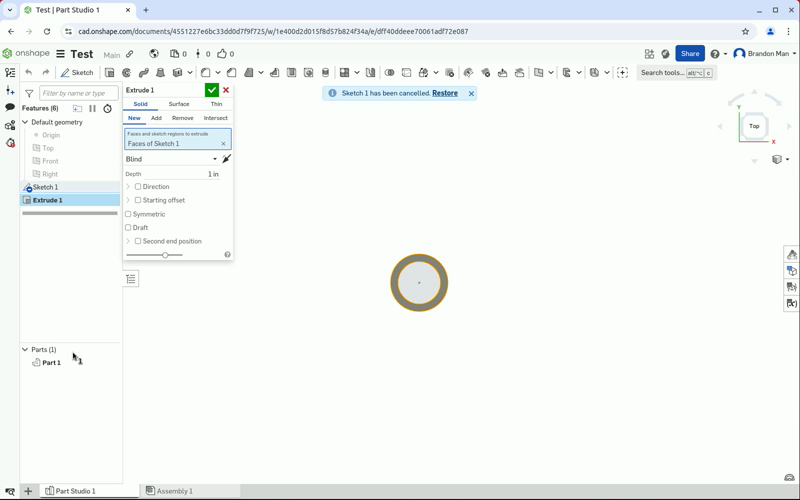
mouse_move(143, 106)
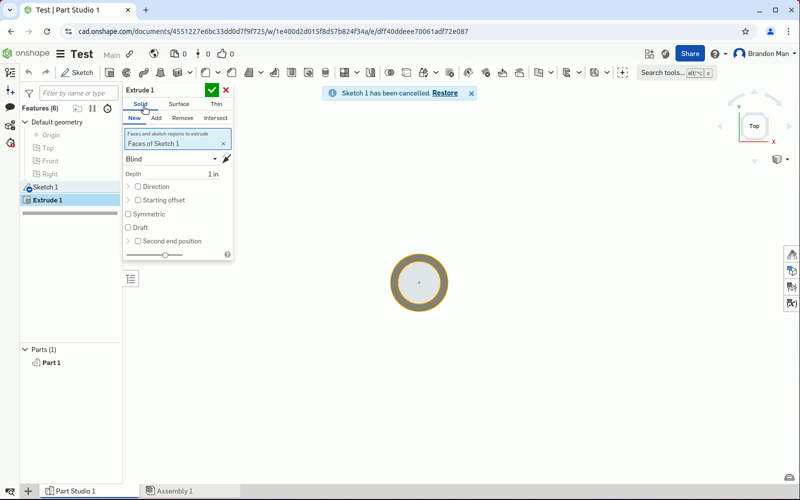
click(143, 106)
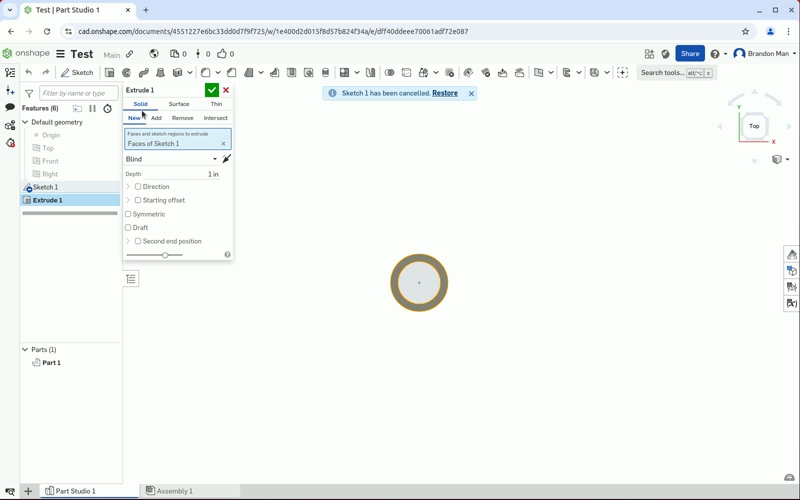
mouse_move(137, 120)
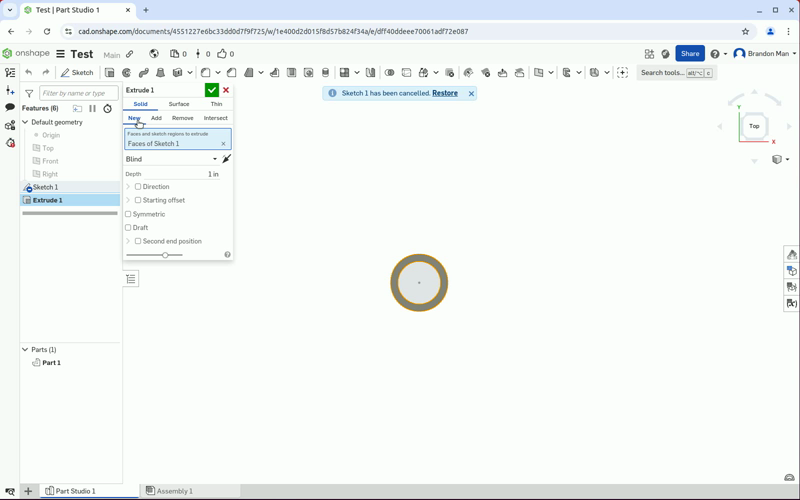
click(137, 120)
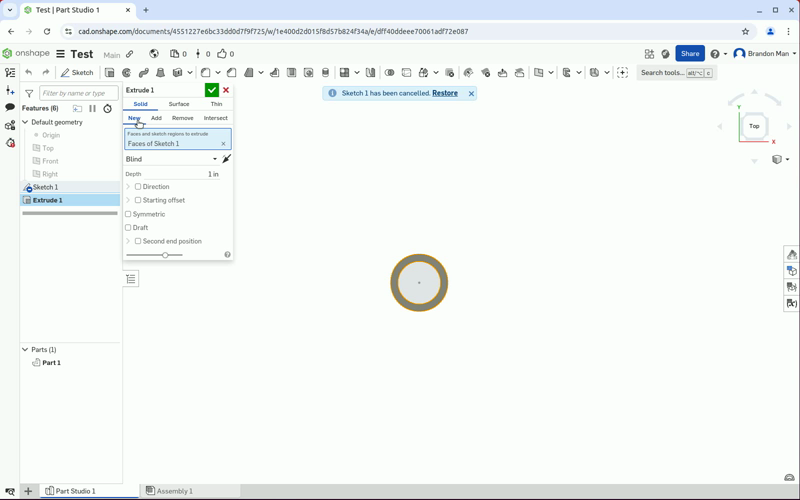
key(tab, 4)
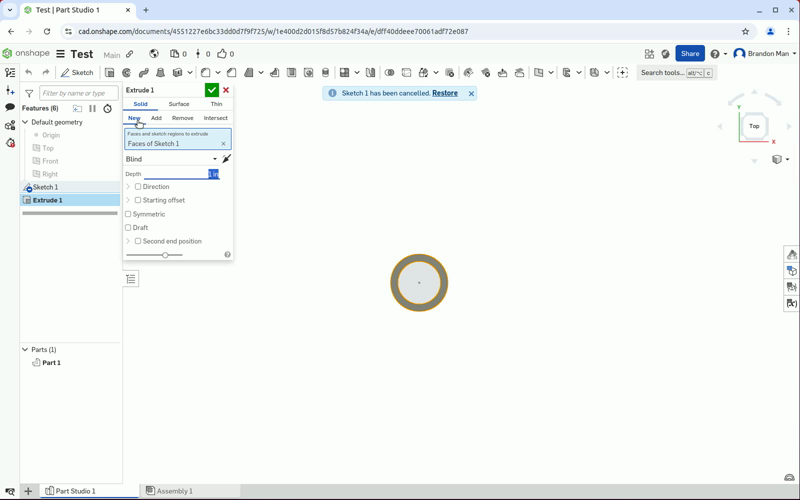
text(8.666)
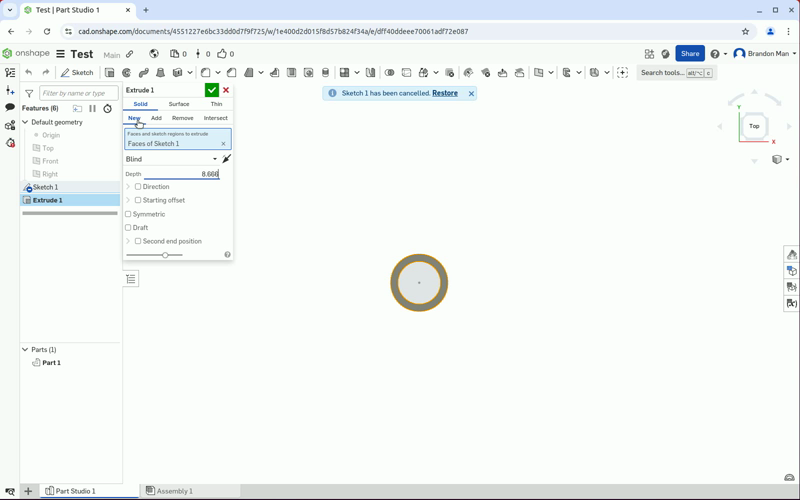
key(enter)
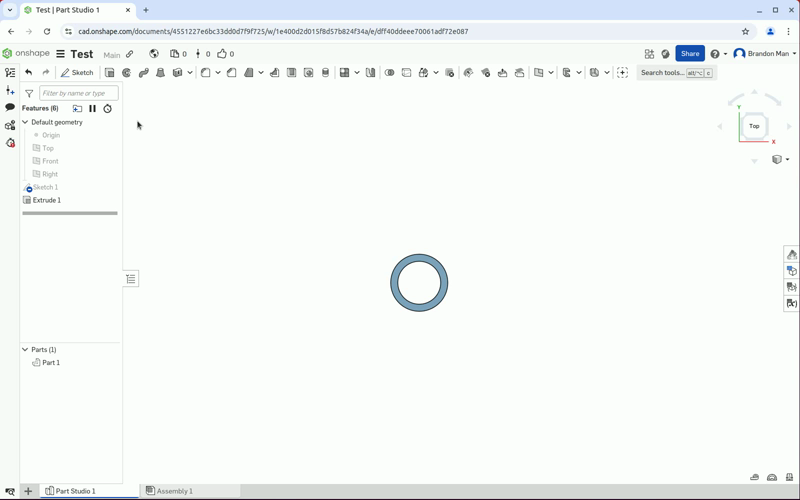
key(shift+h)
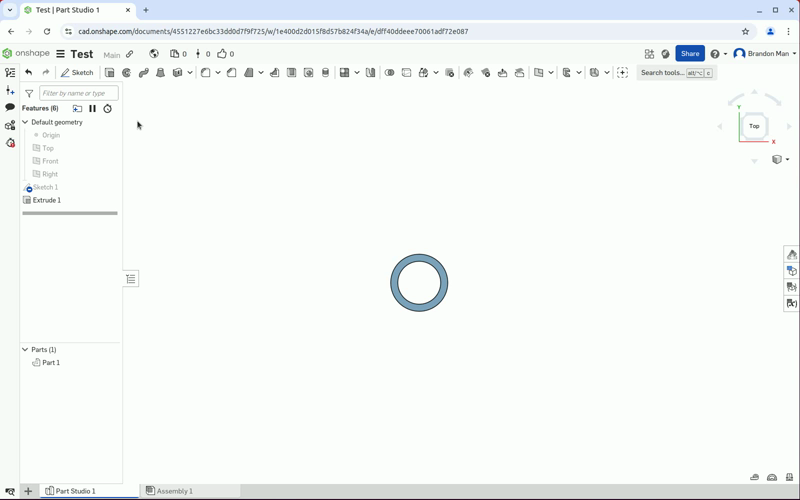
key(shift+h)
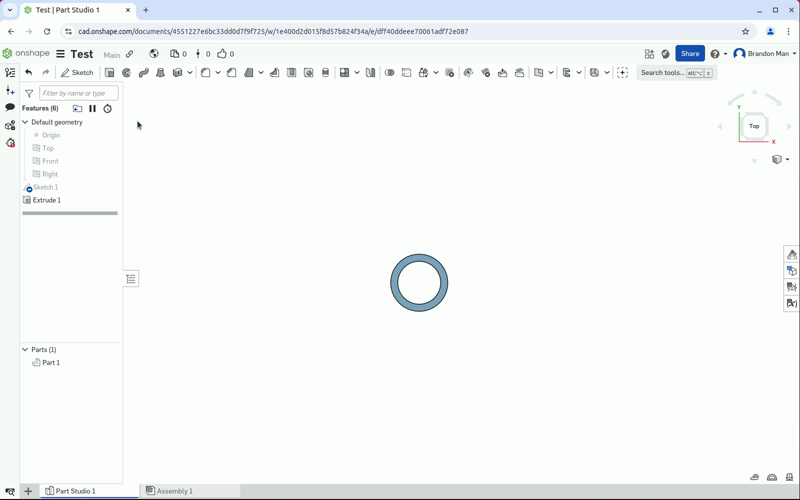
mouse_move(73, 189)
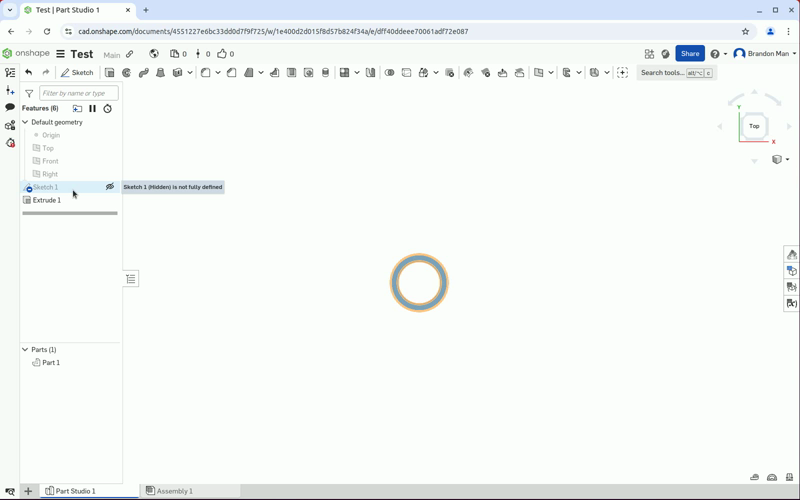
click(73, 189)
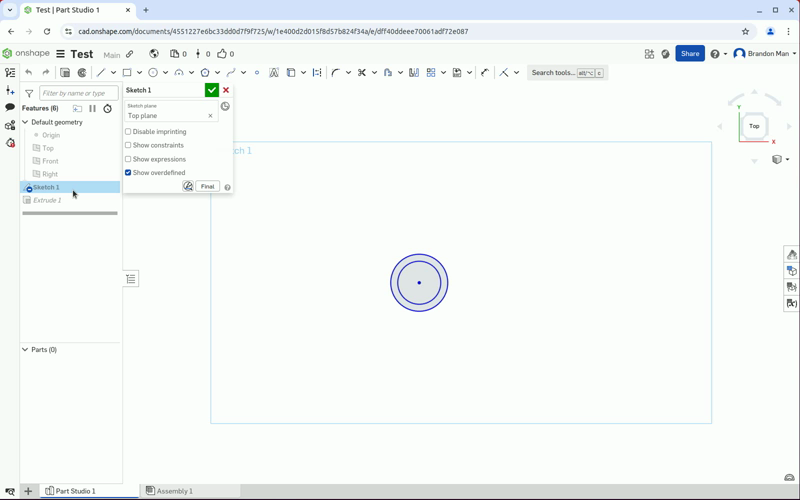
mouse_move(229, 92)
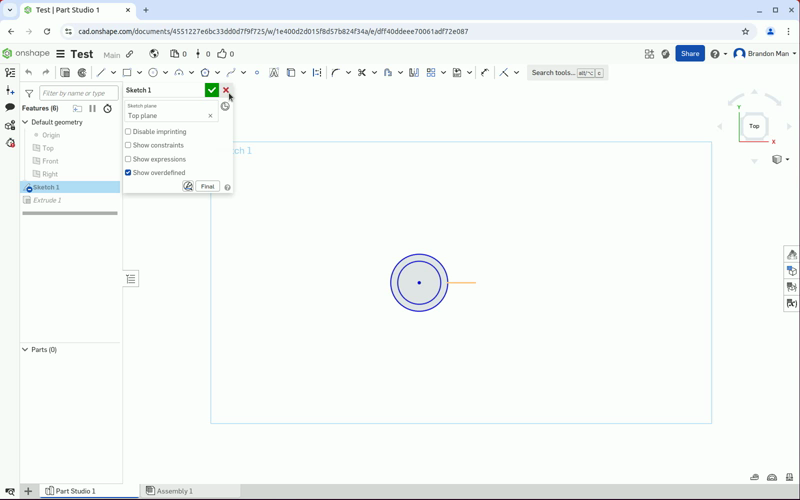
click(229, 92)
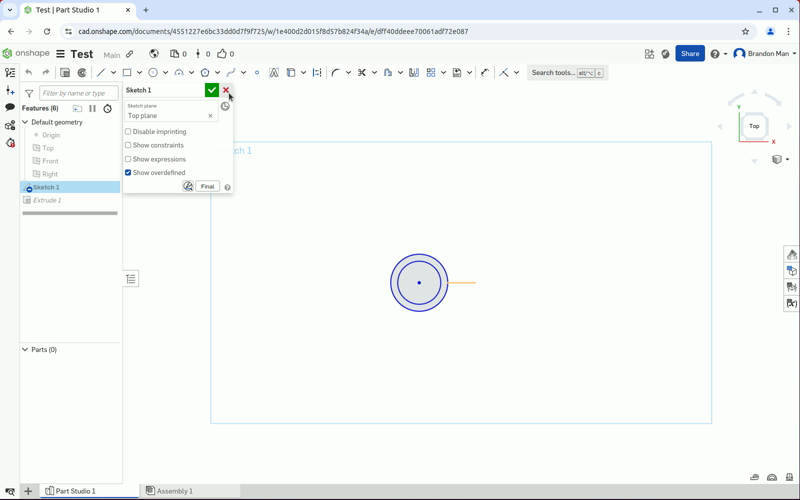
key(shift+s)
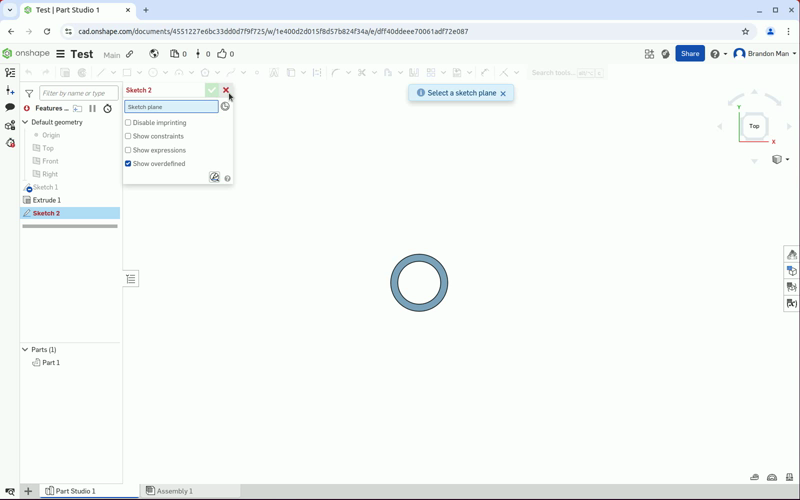
mouse_move(73, 150)
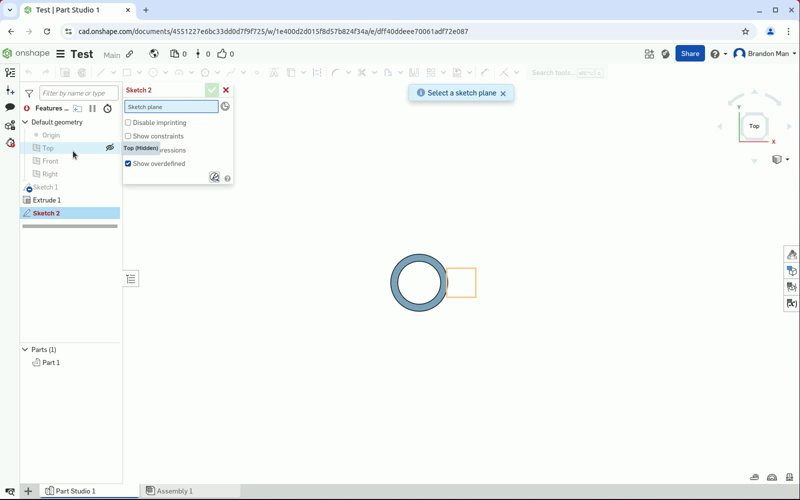
click(73, 150)
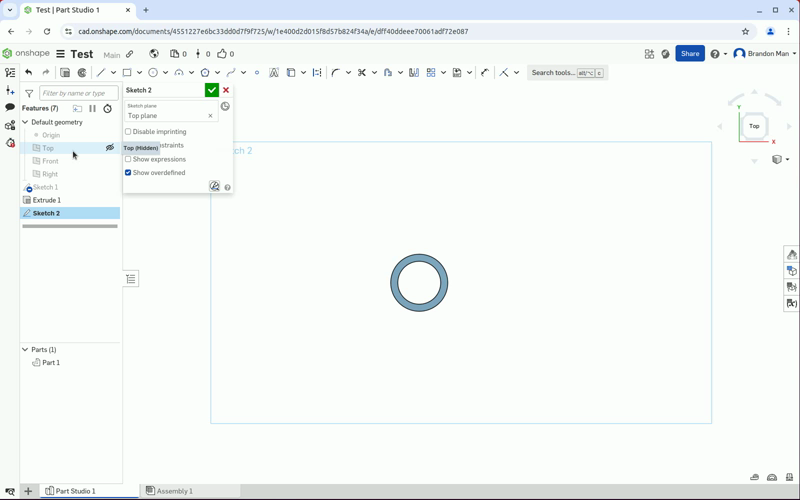
mouse_move(73, 352)
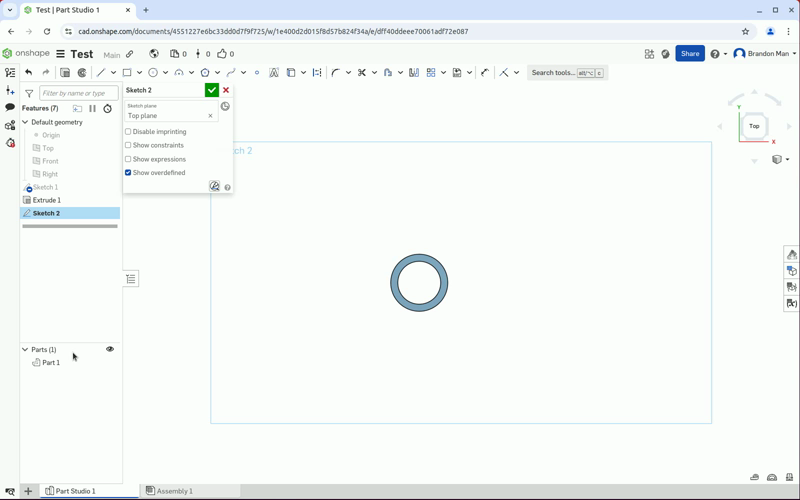
key(y)
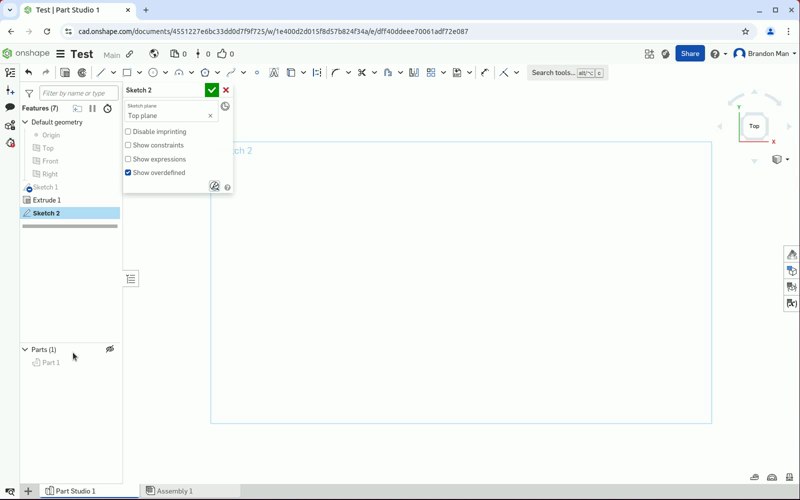
key(c)
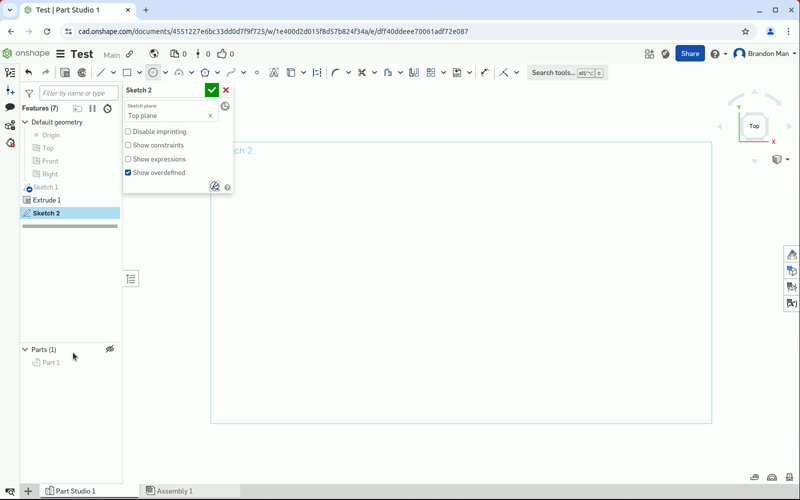
key_down(shift)
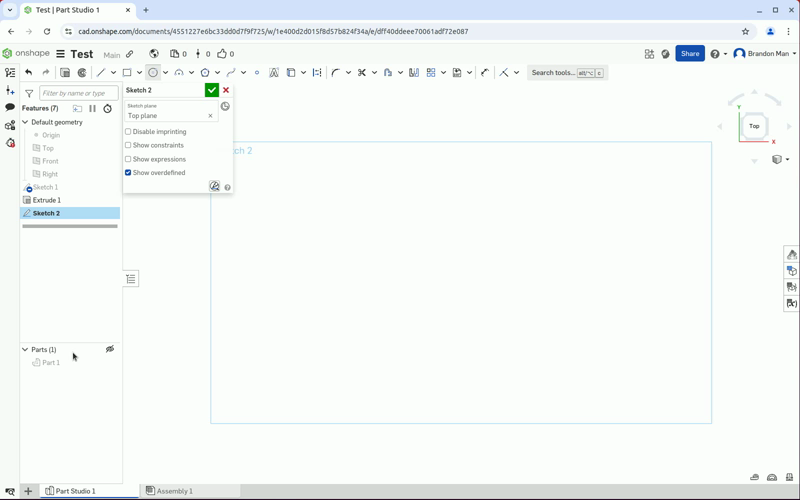
mouse_move(559, 282)
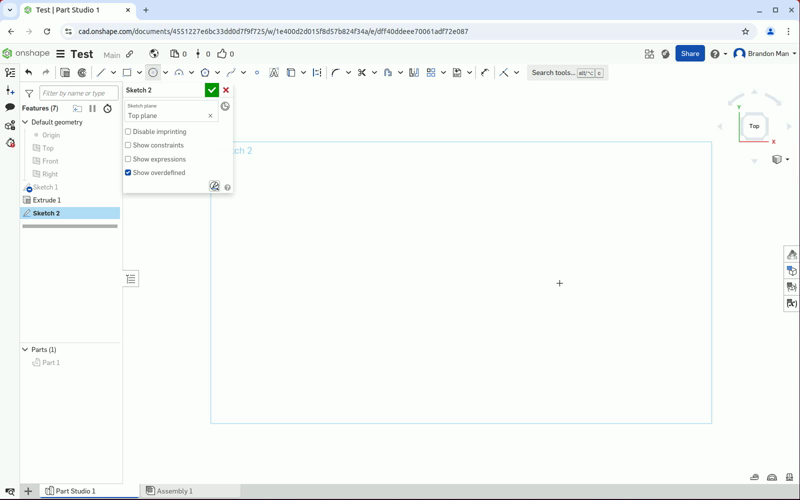
click(559, 282)
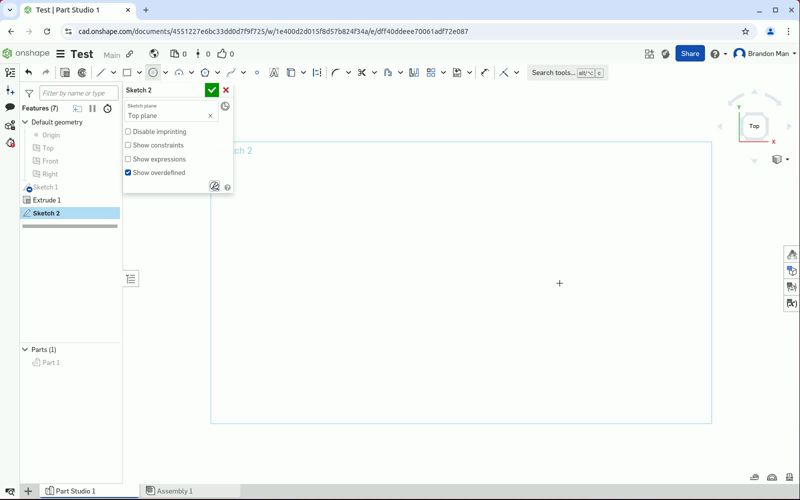
key_up(shift)
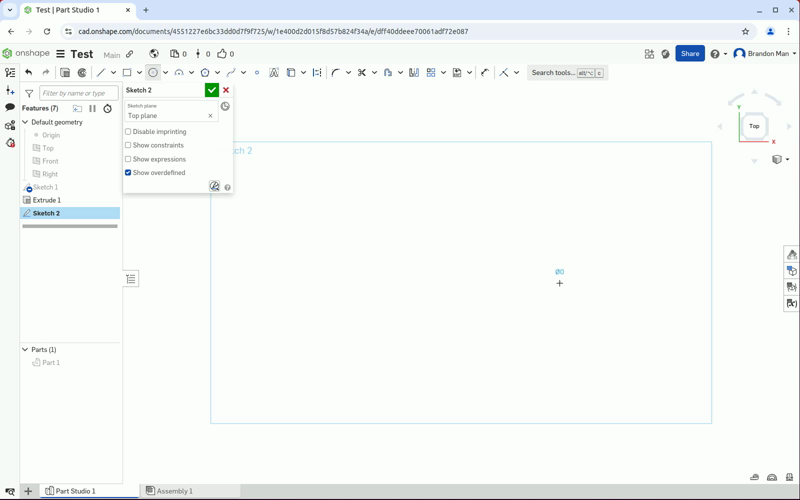
mouse_move(574, 282)
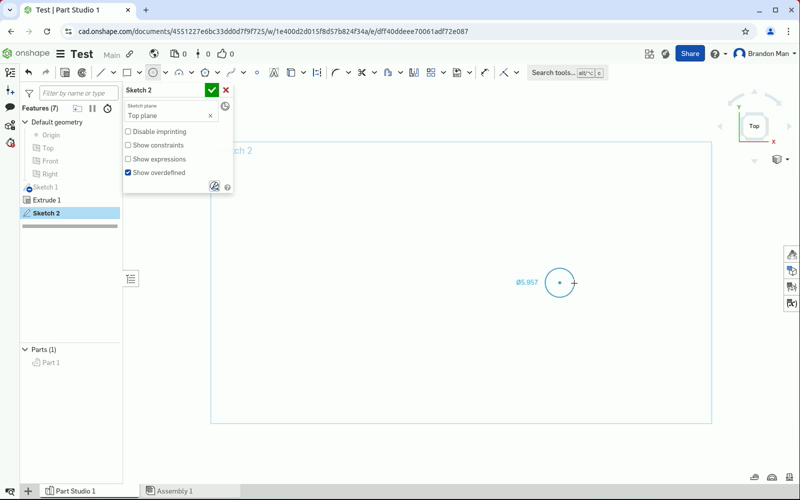
click(574, 282)
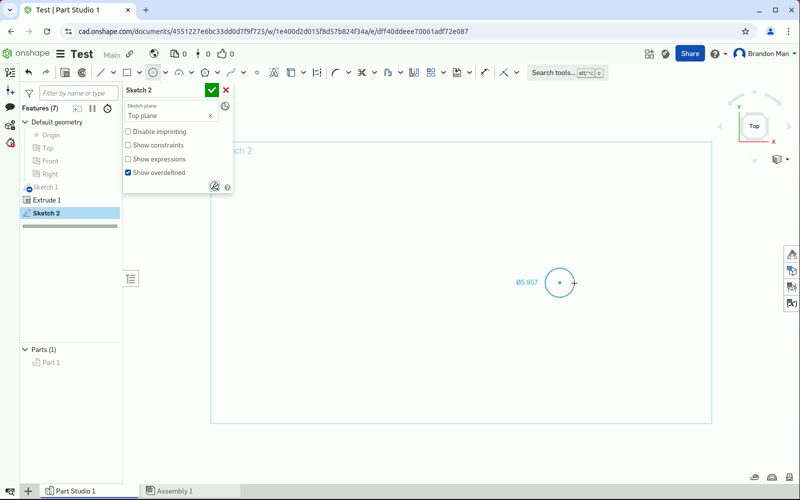
key(esc)
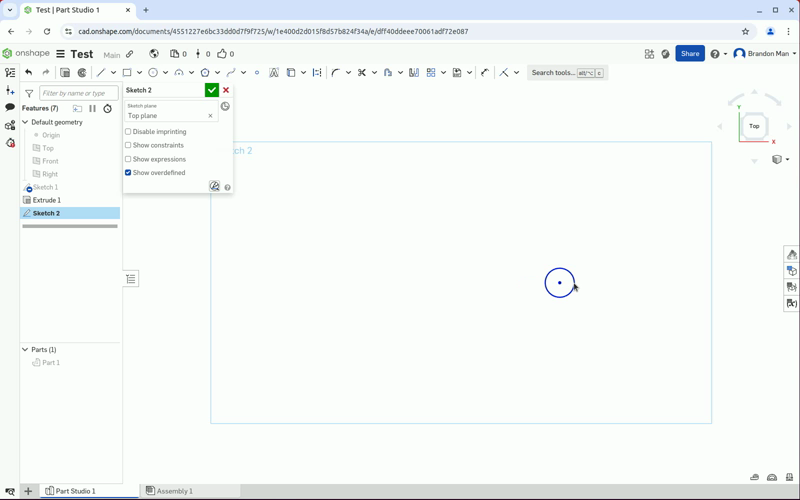
key(c)
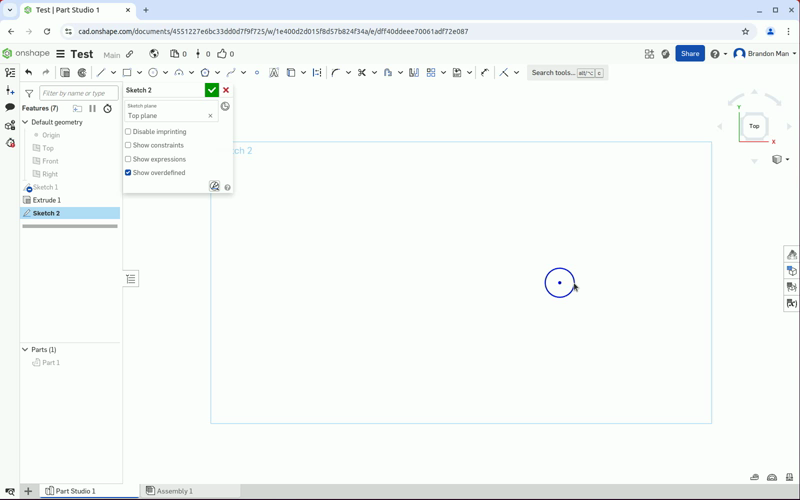
key_down(shift)
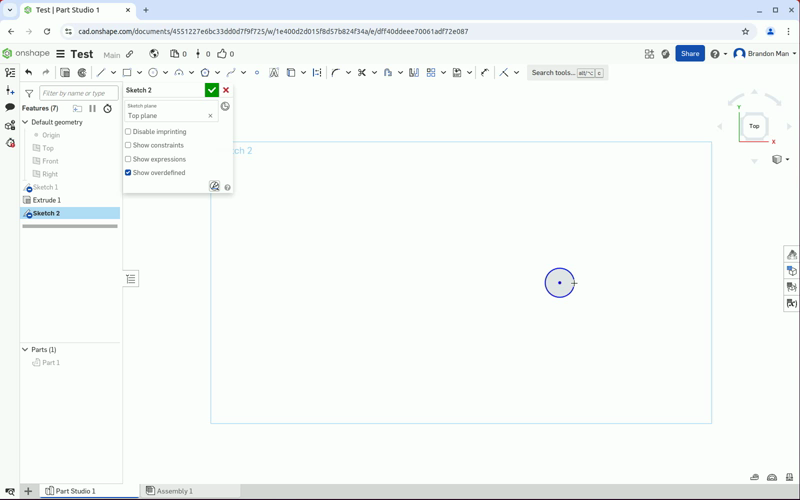
mouse_move(559, 282)
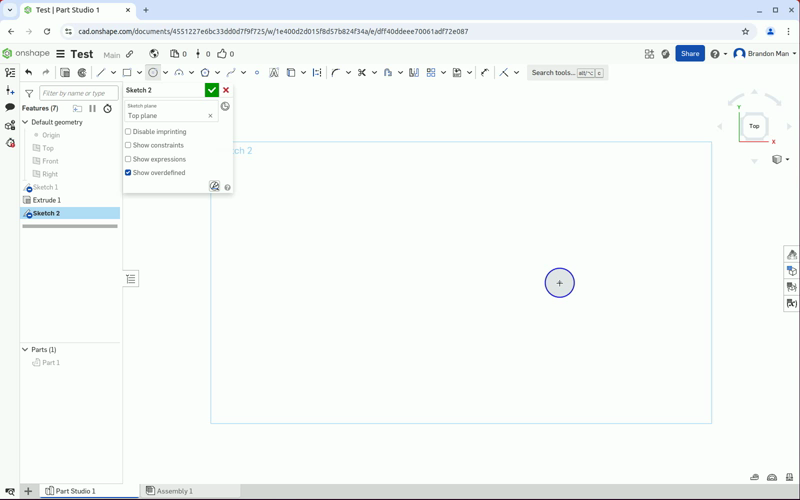
click(559, 282)
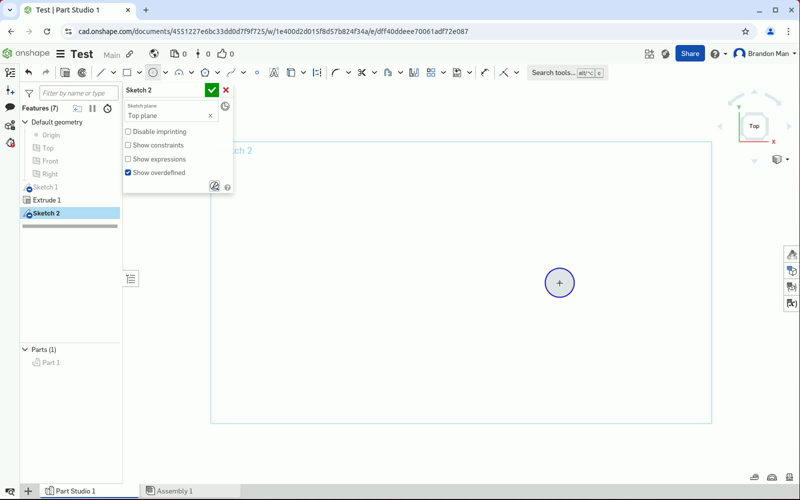
key_up(shift)
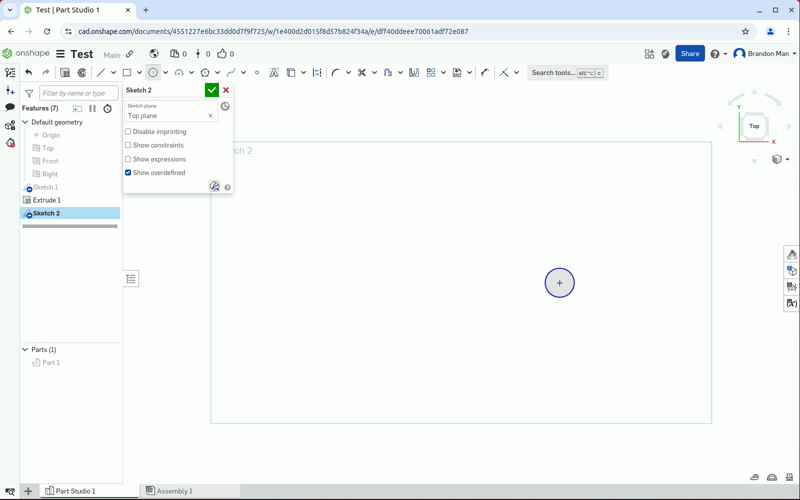
mouse_move(567, 282)
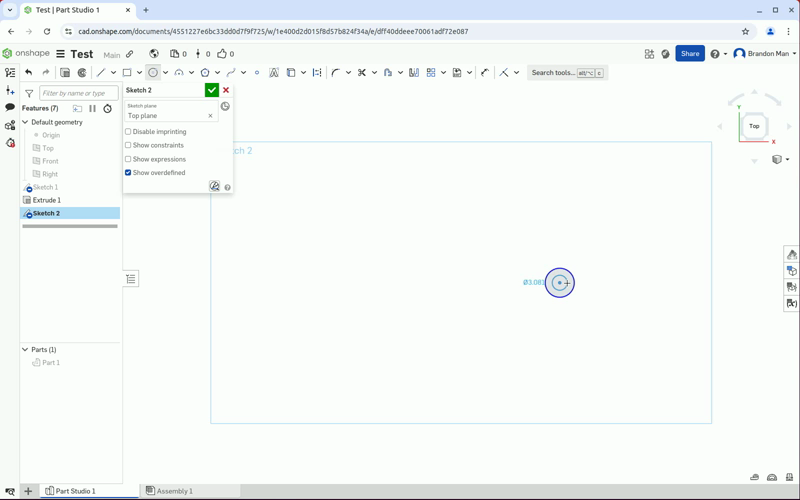
click(567, 282)
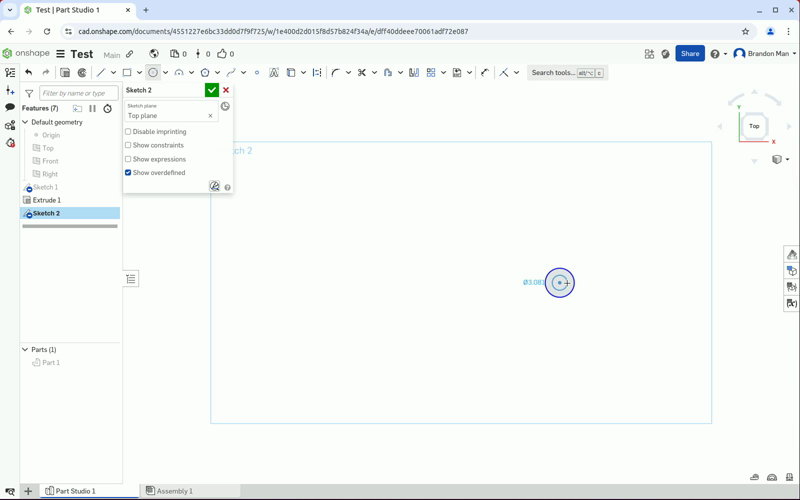
key(esc)
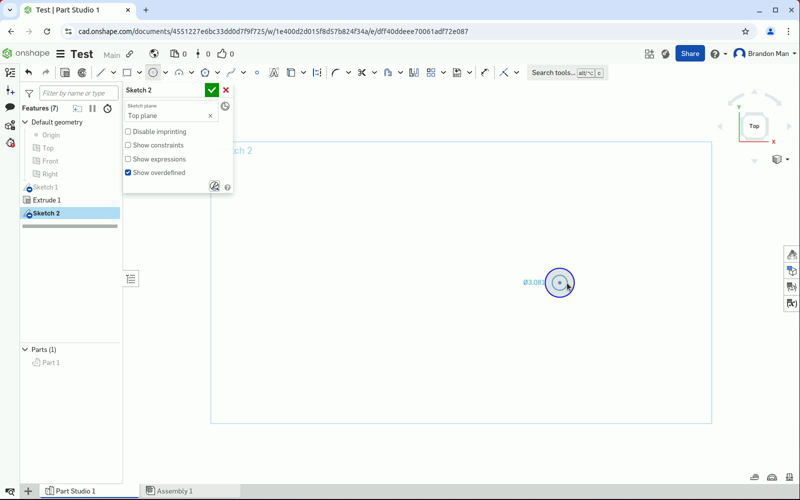
mouse_move(560, 273)
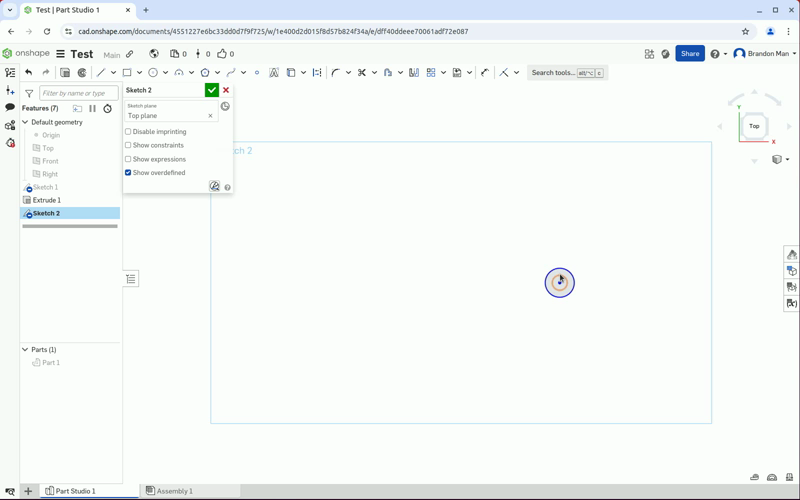
scroll(6)
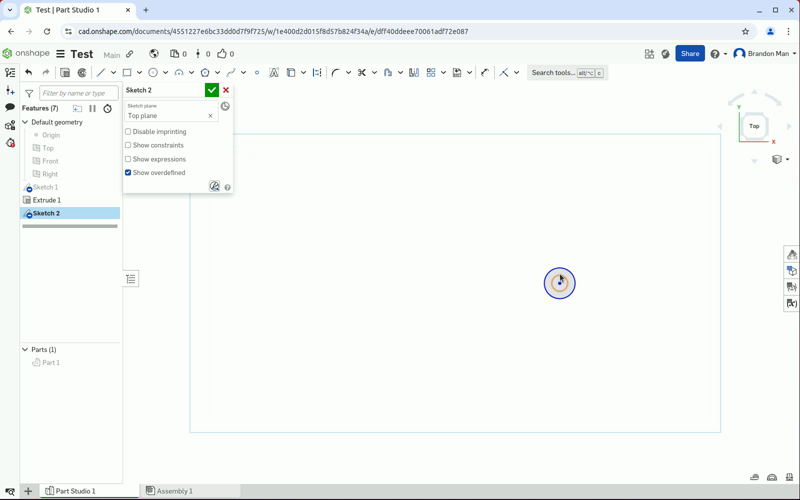
scroll(6)
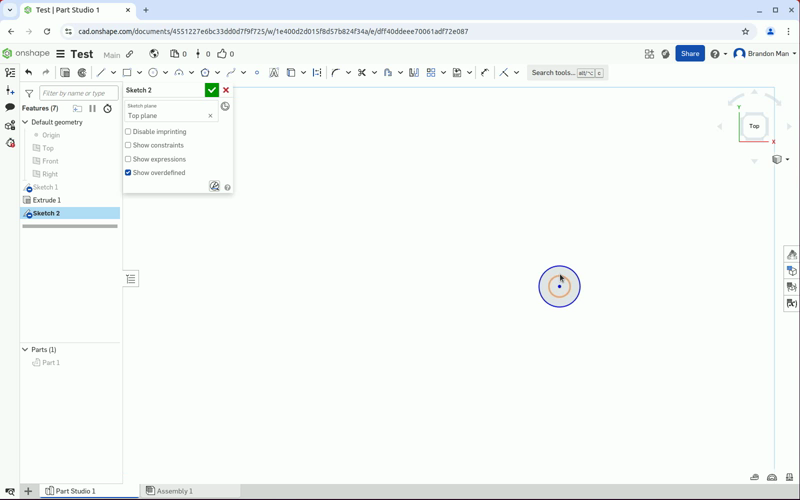
scroll(6)
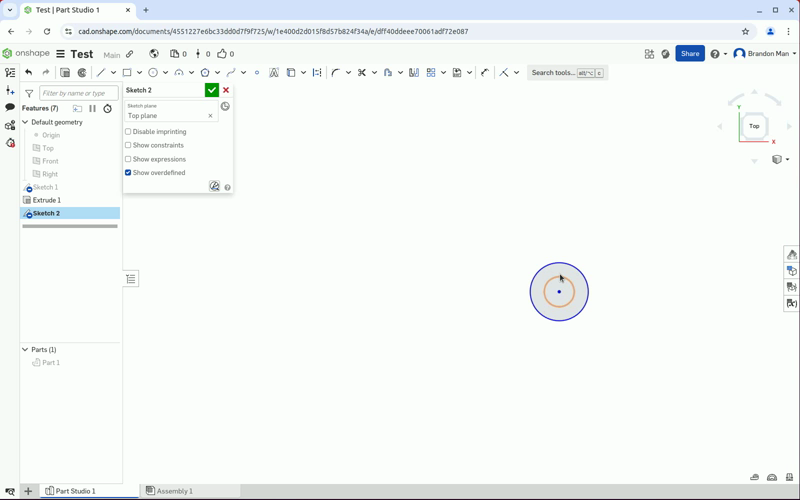
scroll(6)
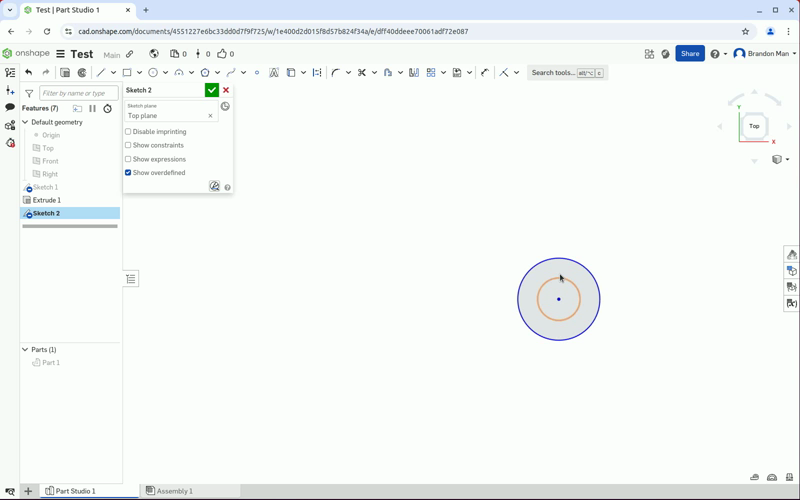
scroll(6)
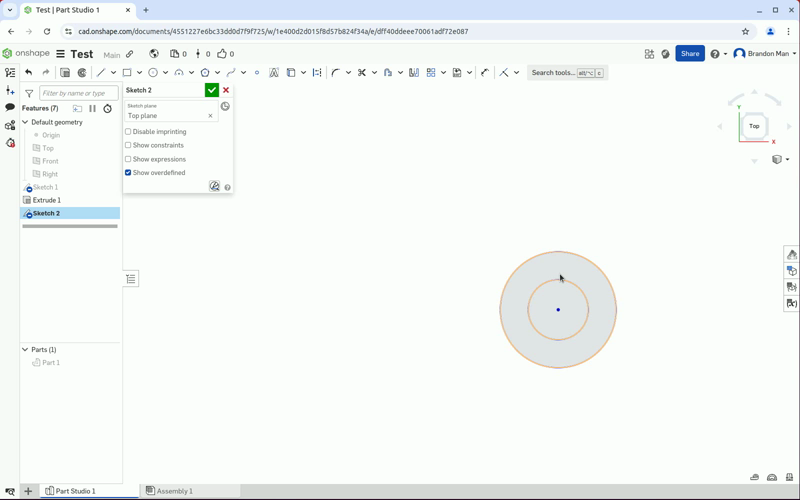
scroll(6)
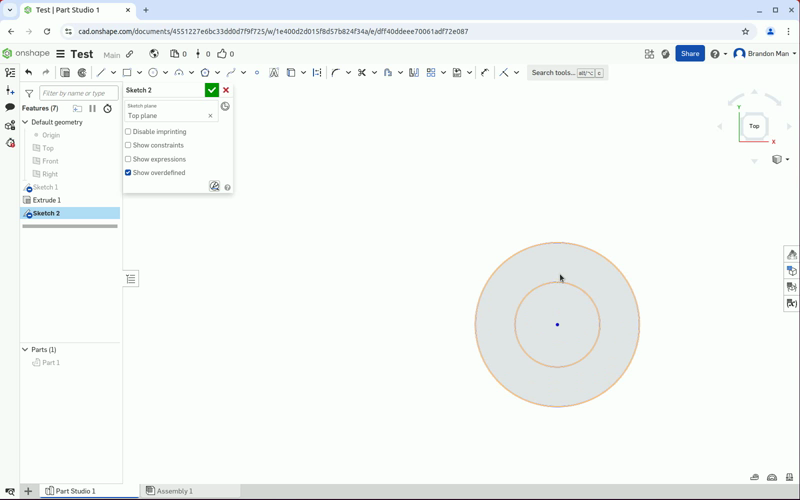
scroll(6)
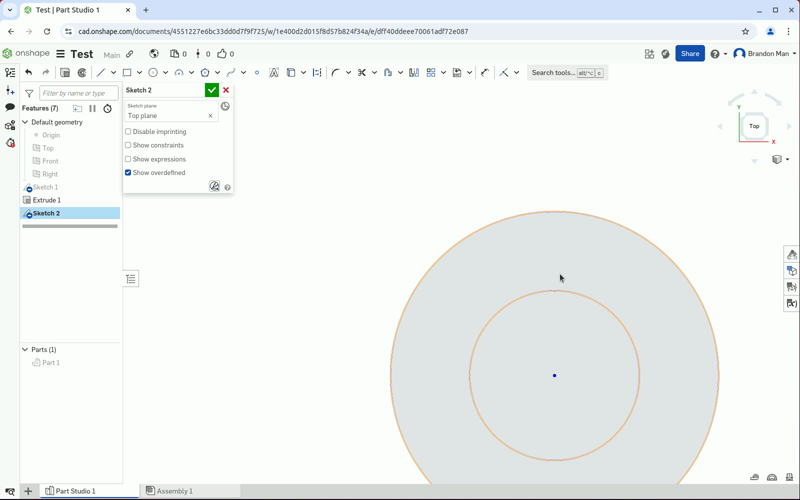
click(560, 273)
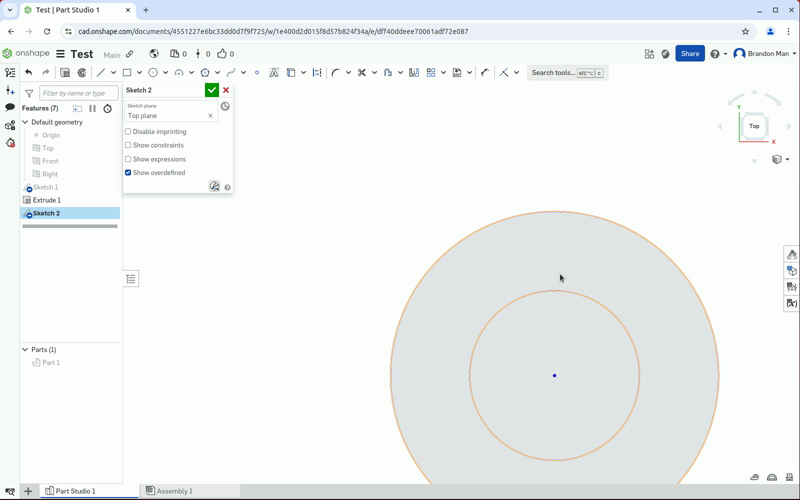
scroll(-6)
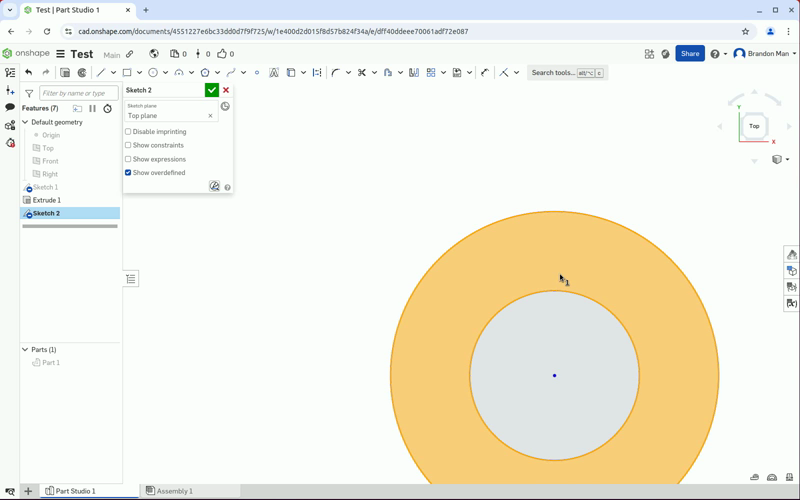
scroll(-6)
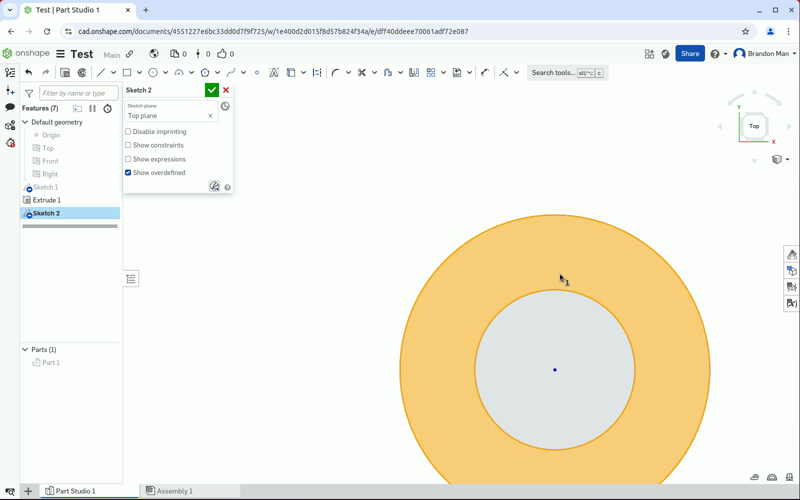
scroll(-6)
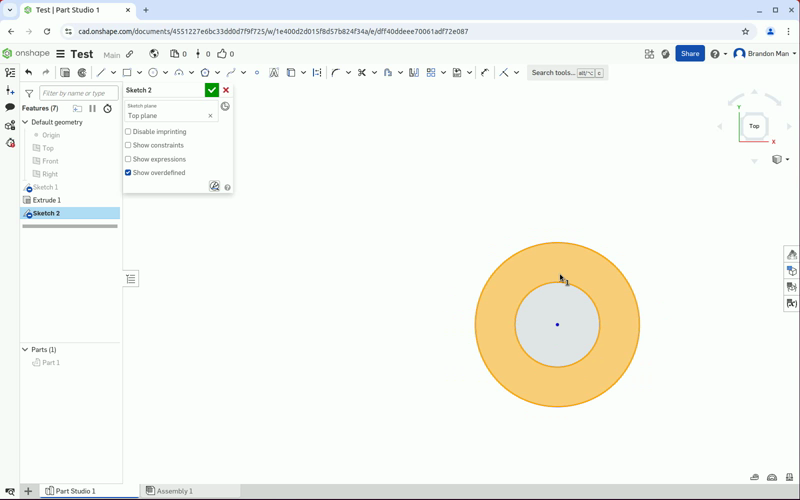
scroll(-6)
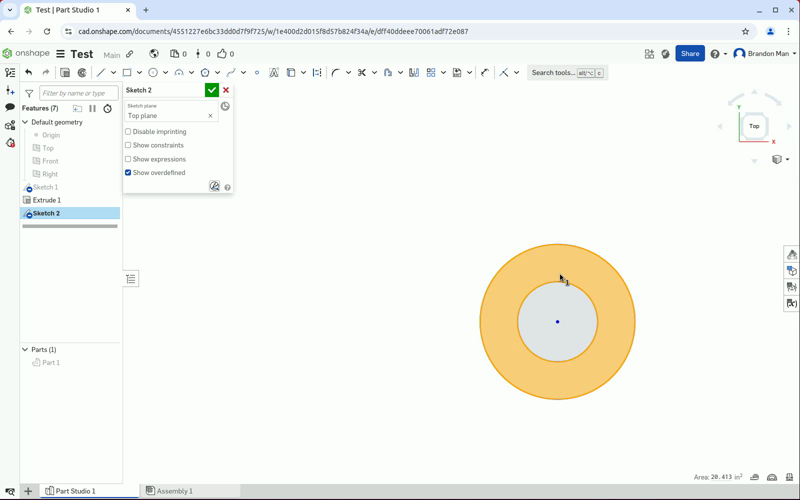
scroll(-6)
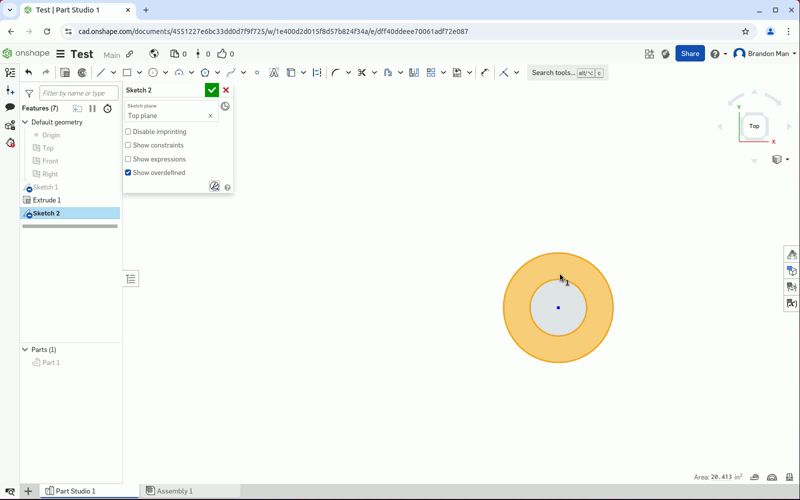
scroll(-6)
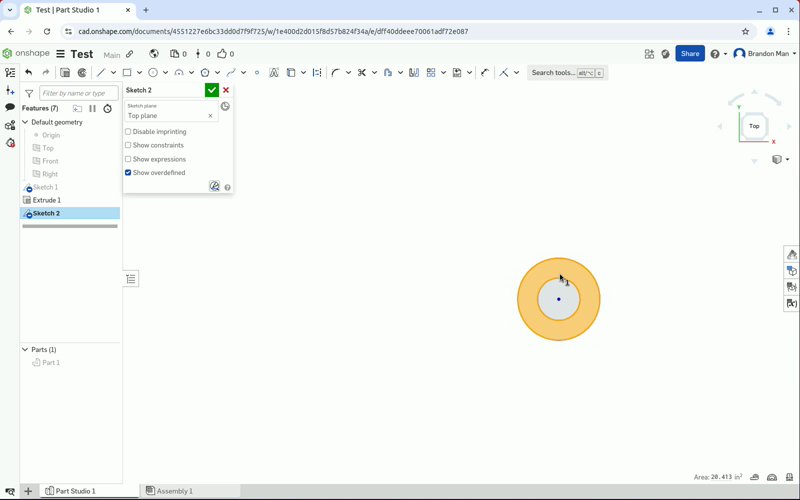
scroll(-6)
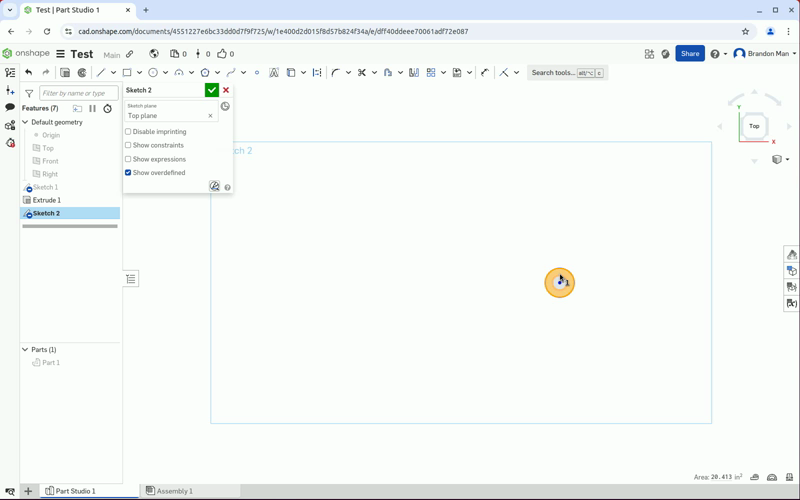
mouse_move(73, 352)
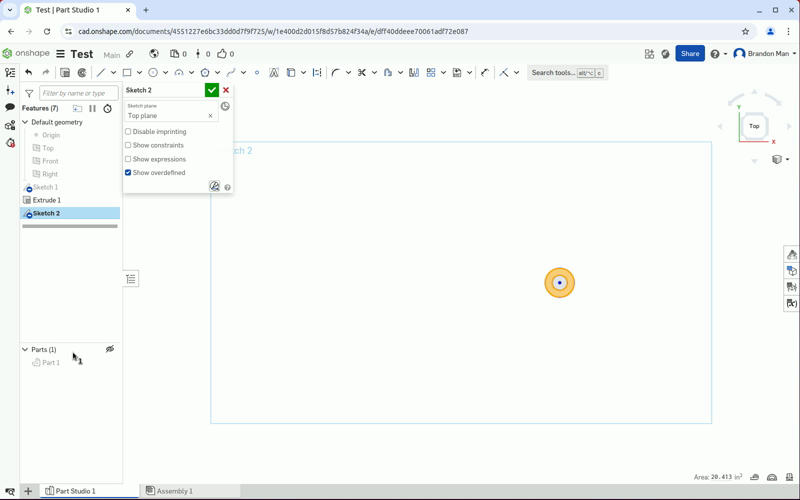
key(shift+y)
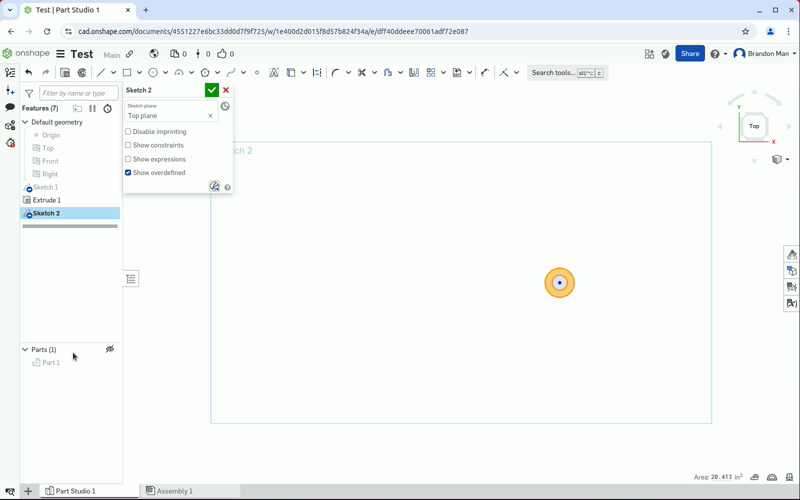
key(shift+e)
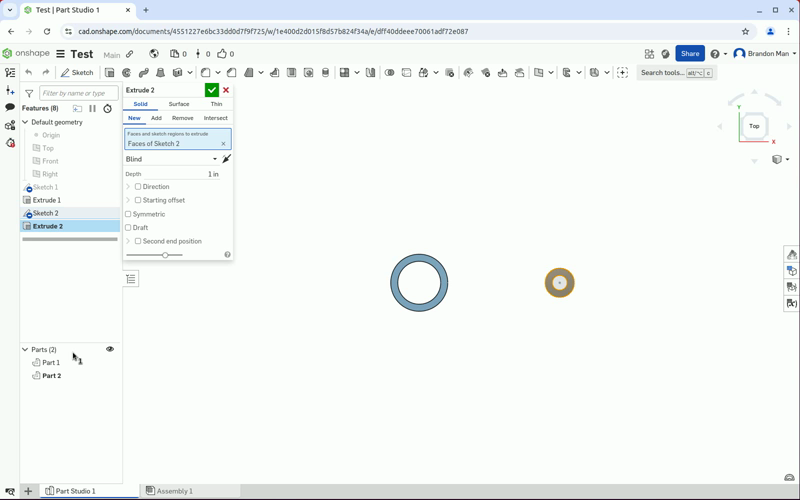
mouse_move(143, 106)
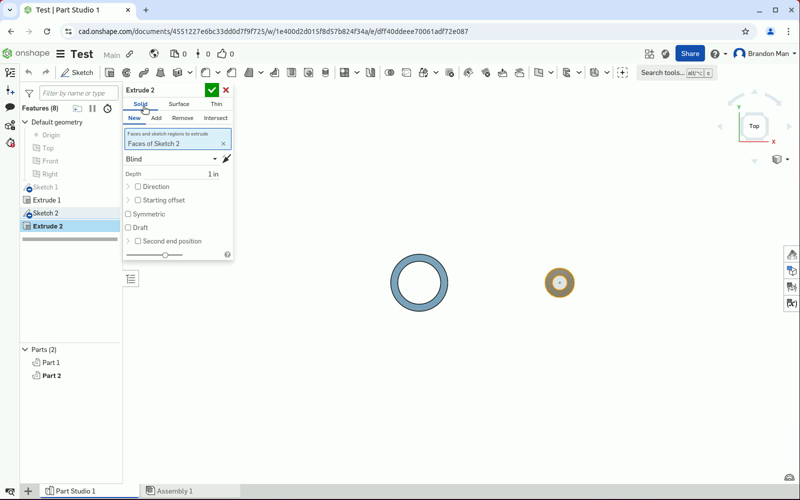
click(143, 106)
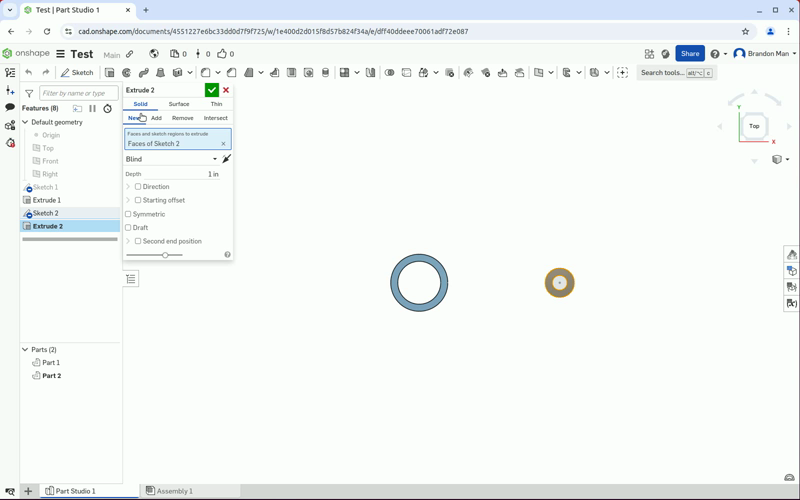
mouse_move(137, 120)
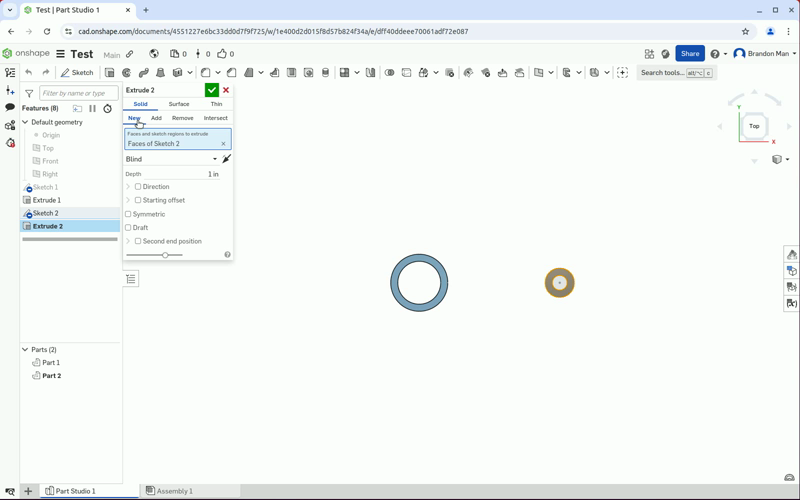
click(137, 120)
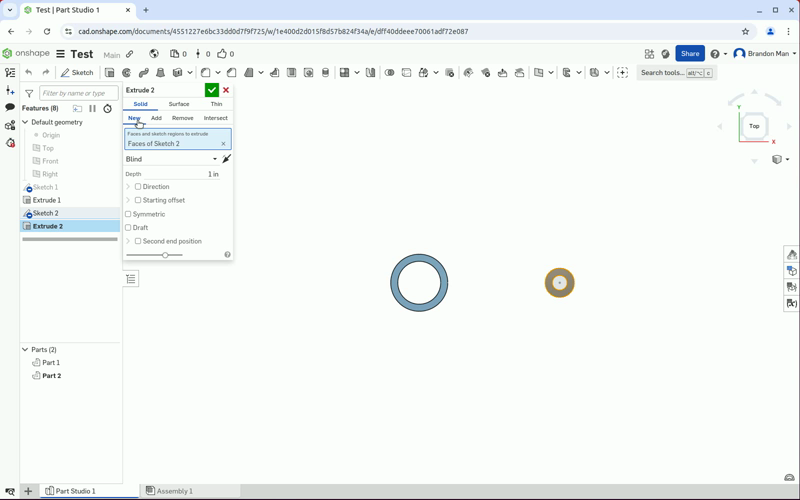
key(tab, 4)
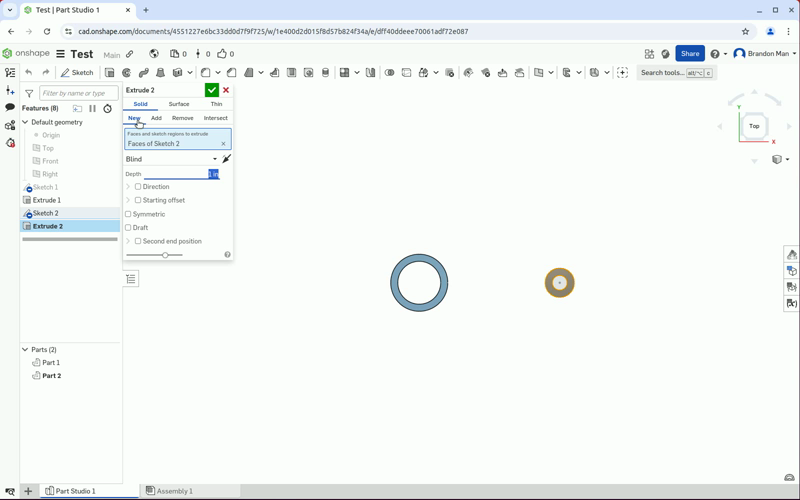
text(7.221)
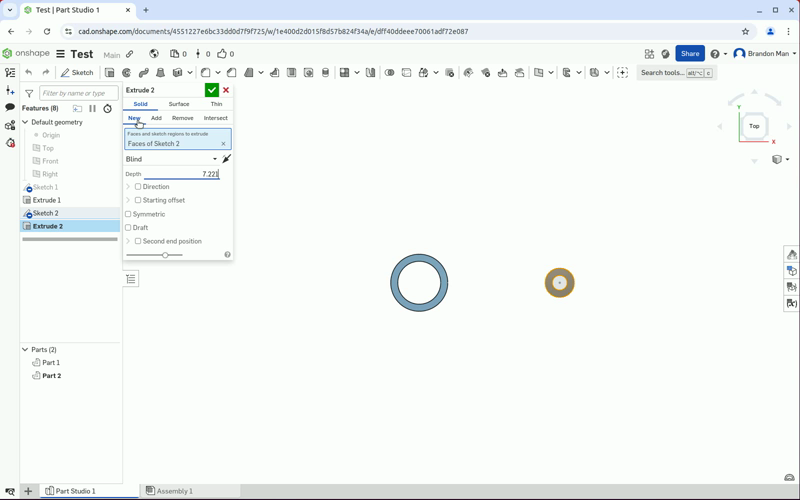
key(enter)
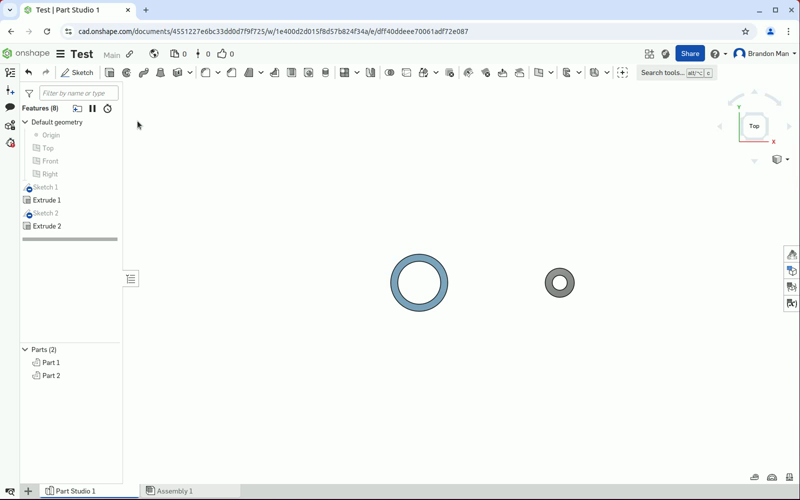
key(shift+h)
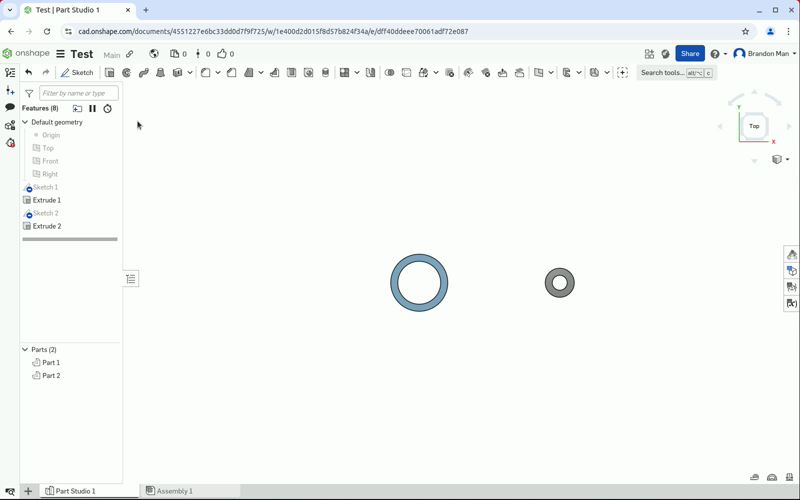
key(shift+h)
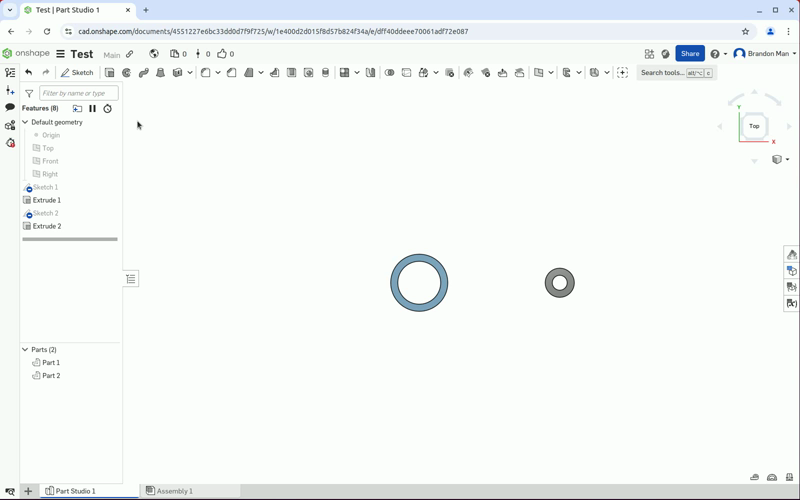
mouse_move(73, 189)
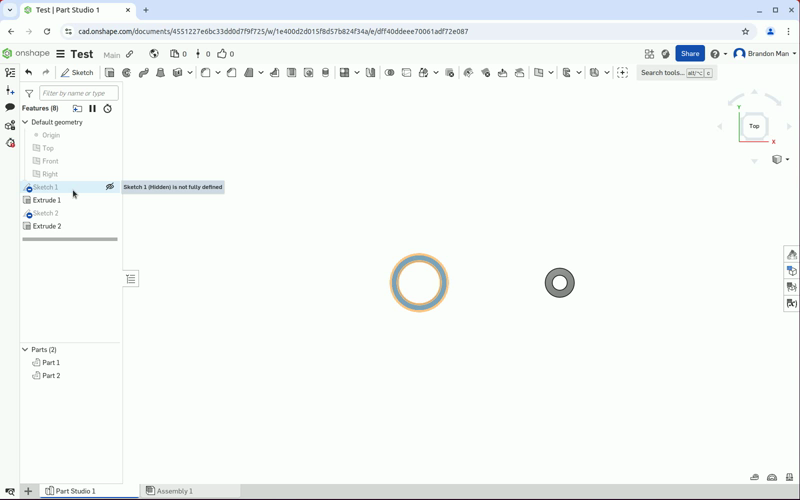
click(73, 189)
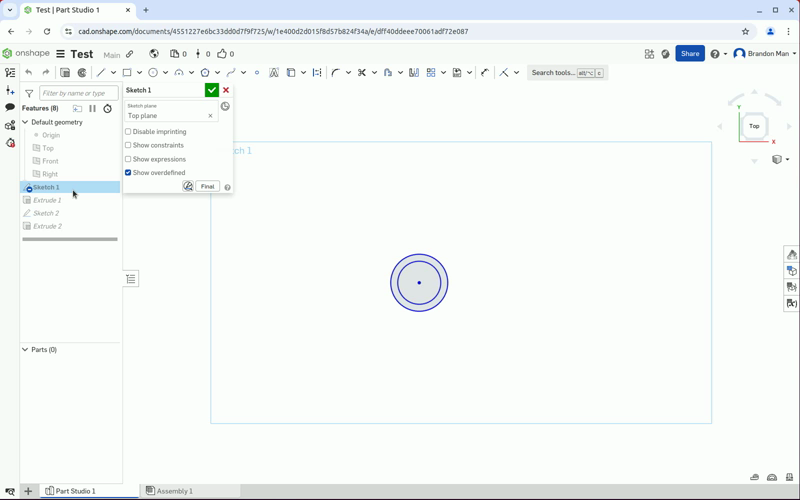
mouse_move(229, 92)
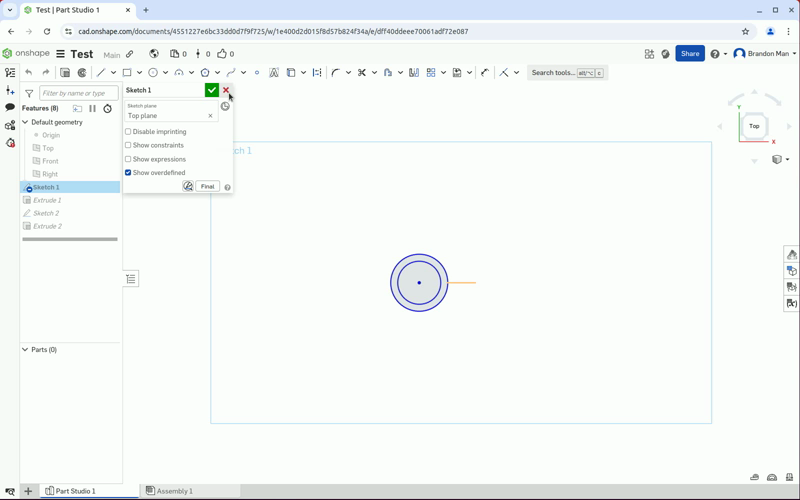
click(229, 92)
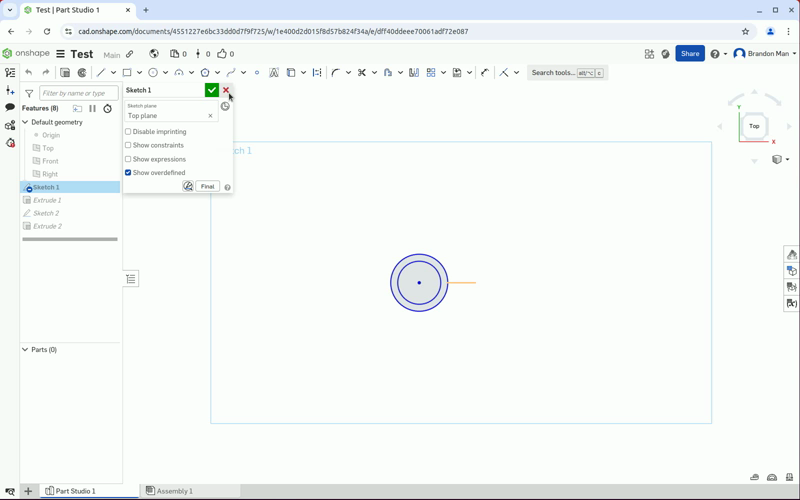
key(shift+s)
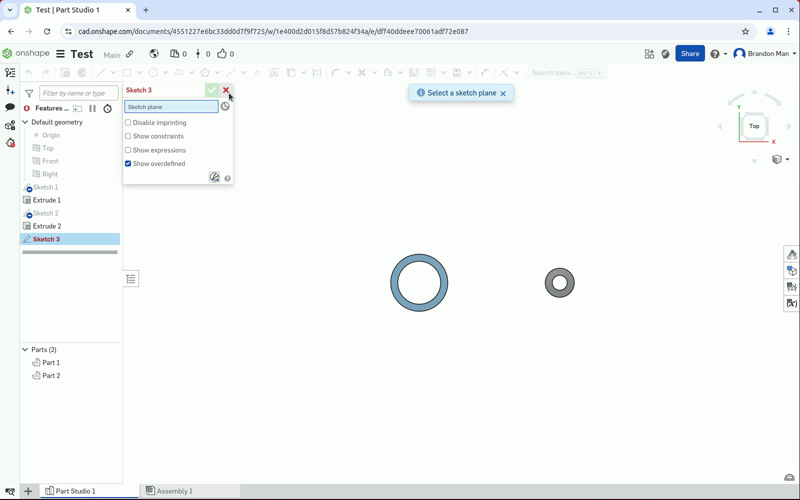
mouse_move(73, 150)
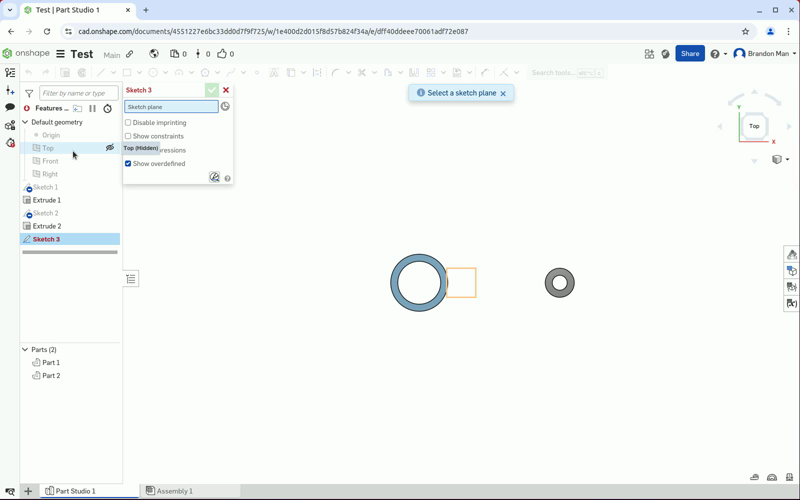
click(73, 150)
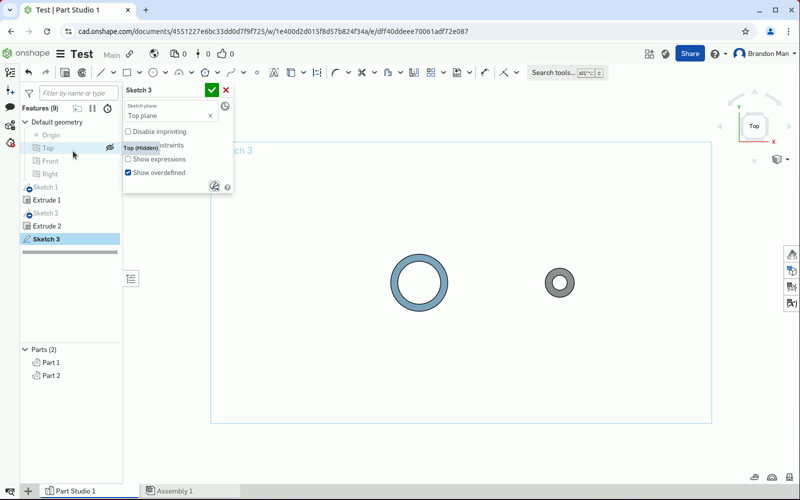
mouse_move(73, 352)
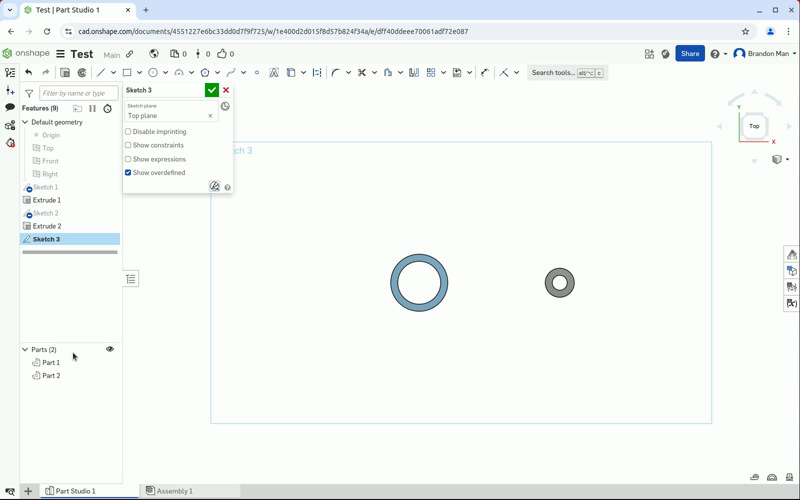
key(y)
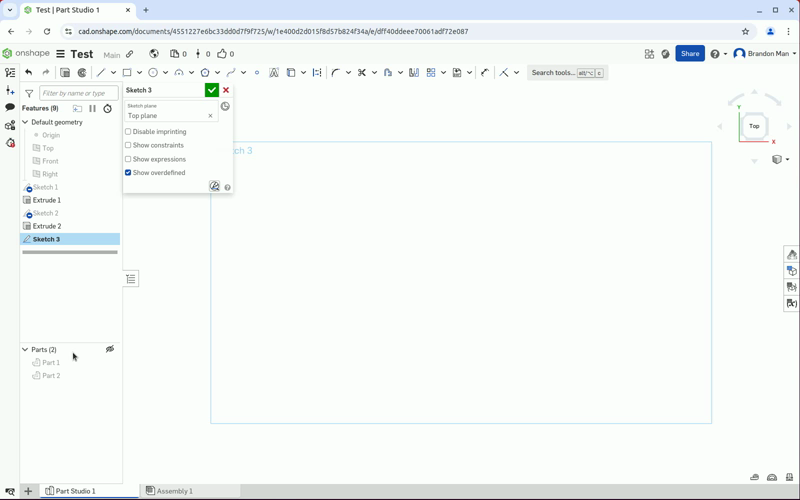
key(l)
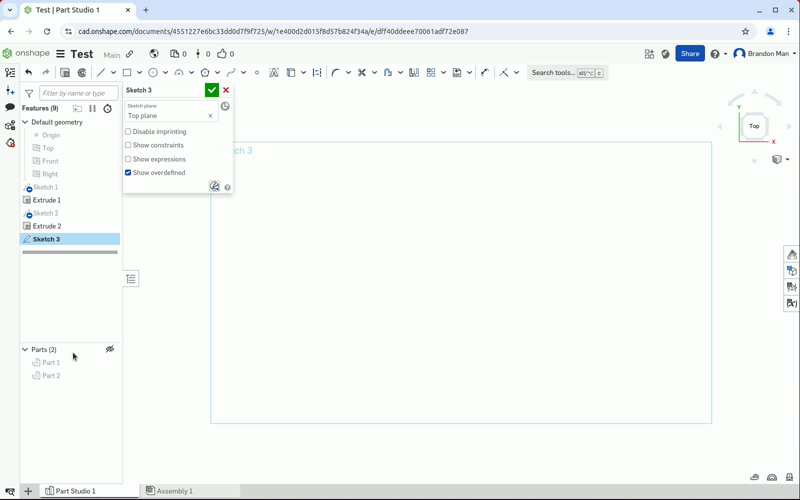
key_down(shift)
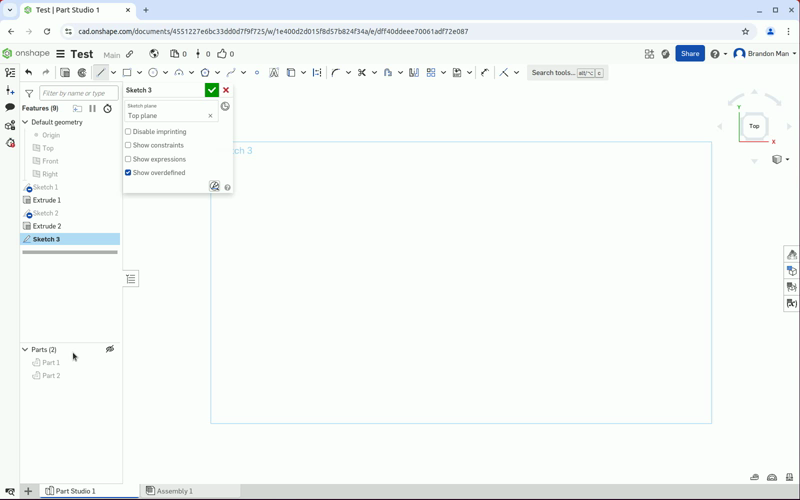
mouse_move(420, 311)
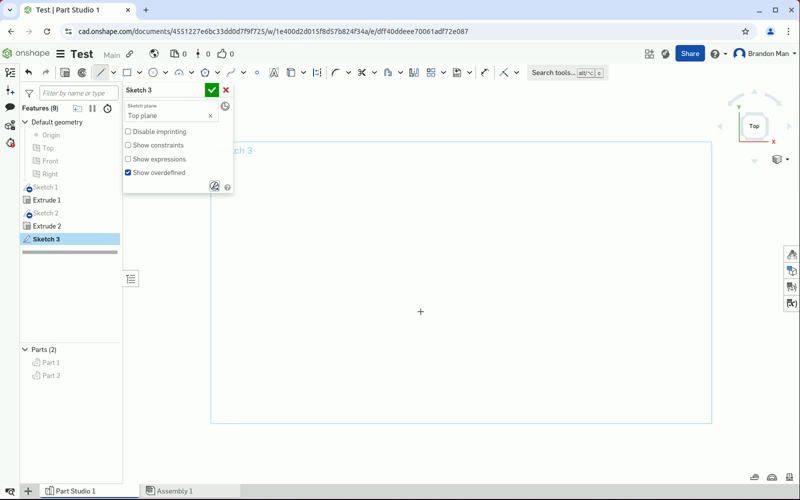
click(420, 311)
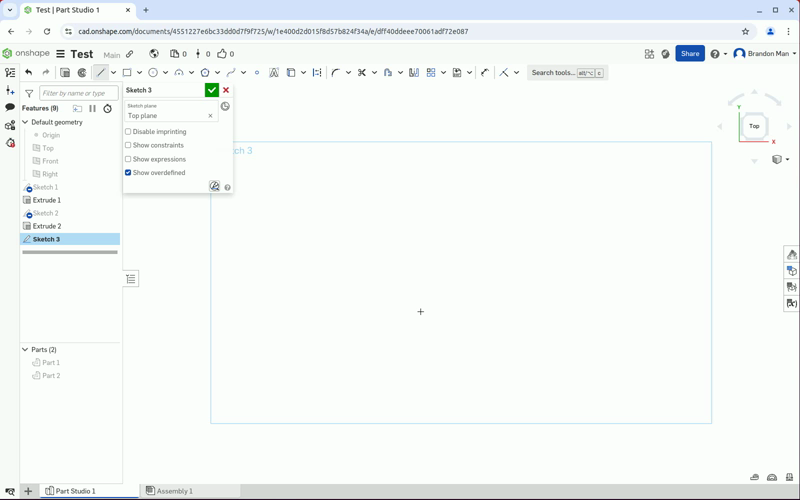
key_up(shift)
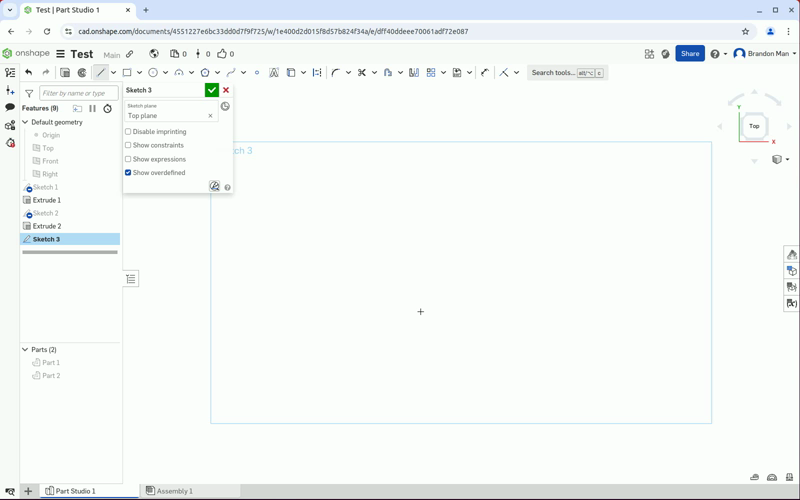
key_down(shift)
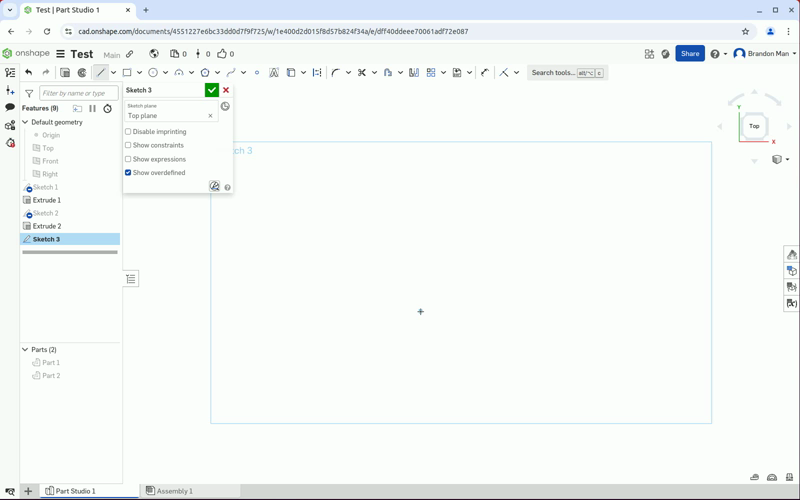
mouse_move(560, 296)
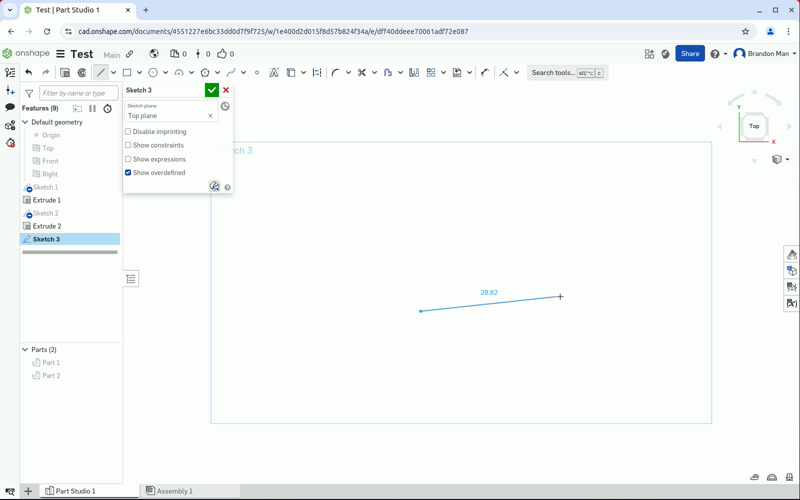
click(560, 296)
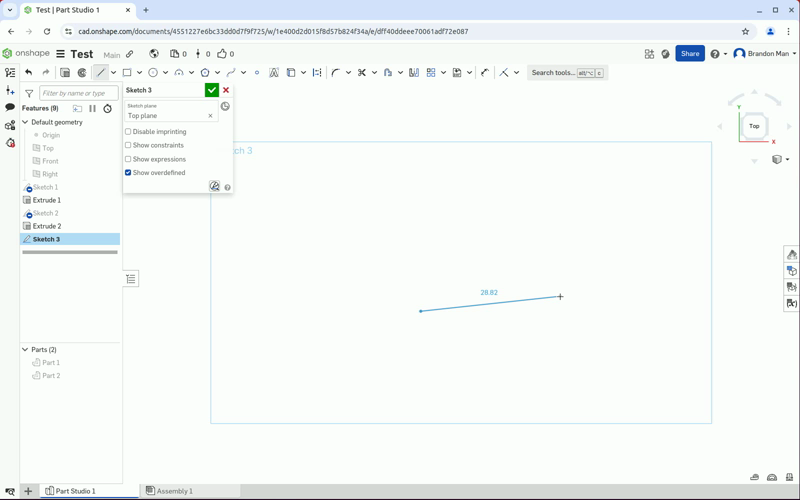
key_up(shift)
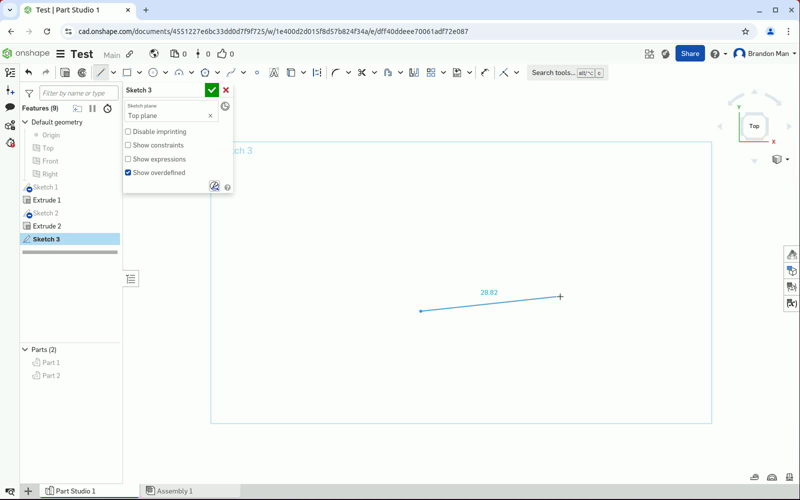
key(esc)
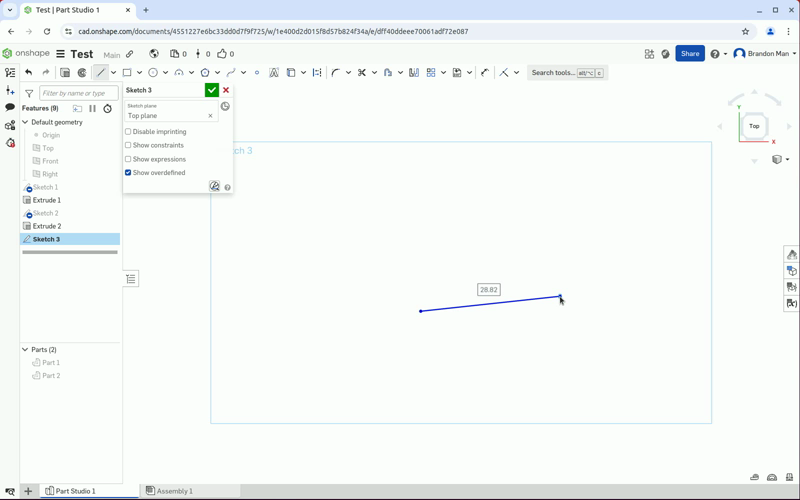
key(a)
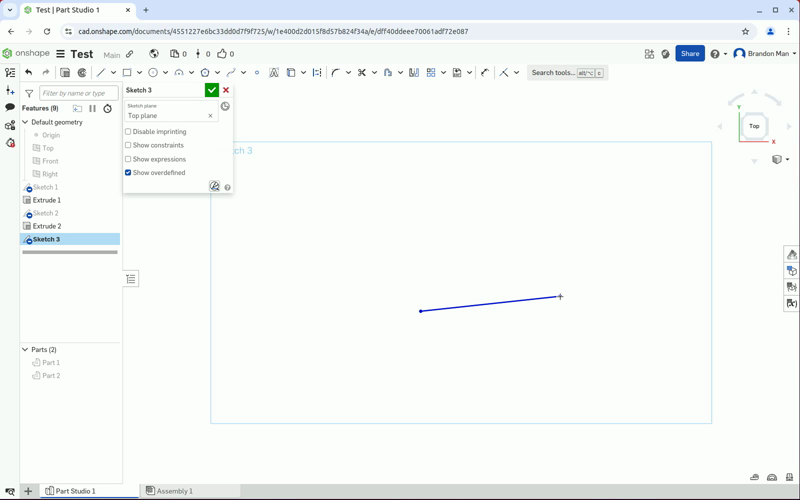
mouse_move(560, 296)
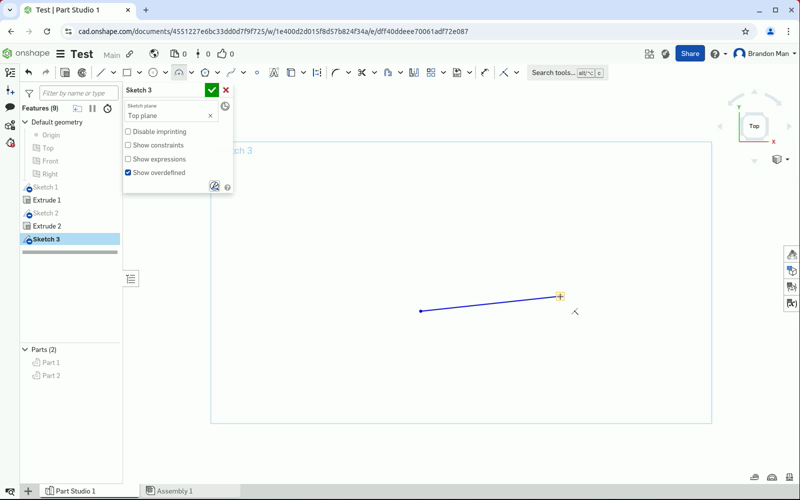
click(560, 296)
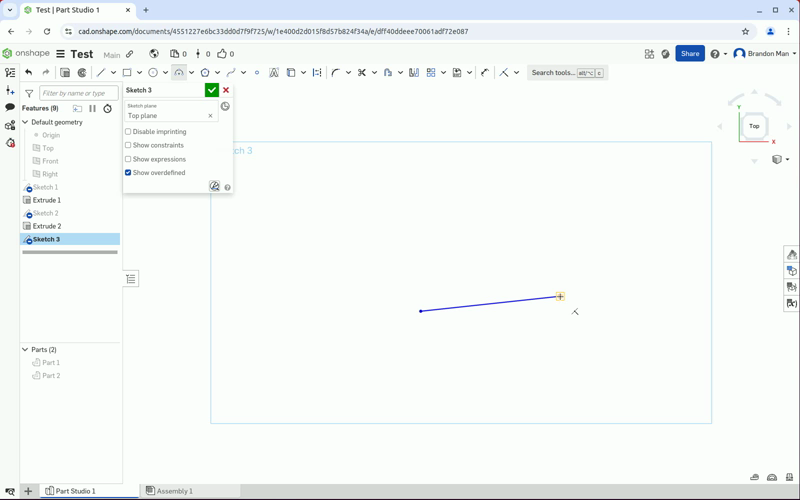
key_down(shift)
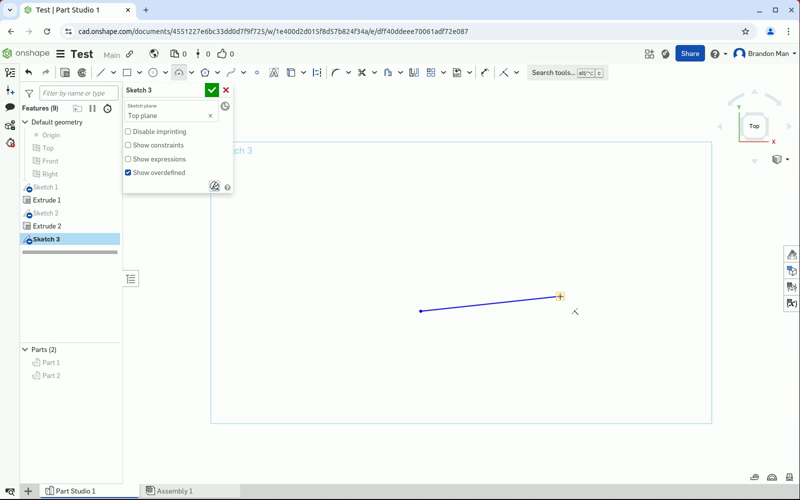
mouse_move(560, 268)
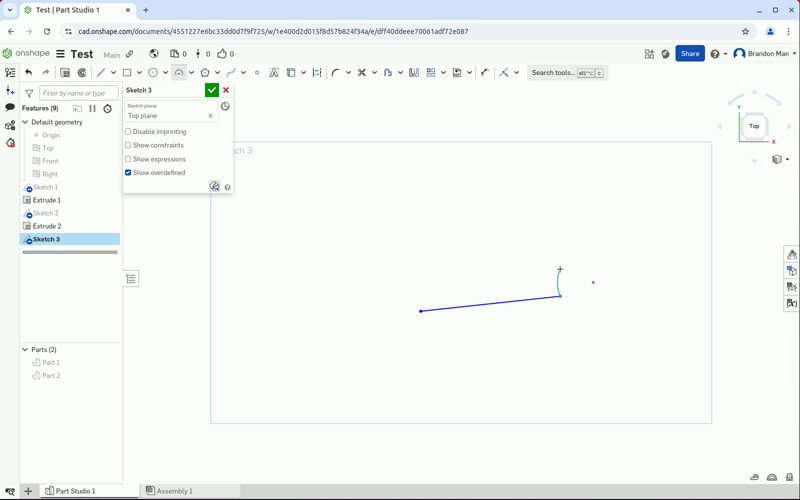
click(560, 268)
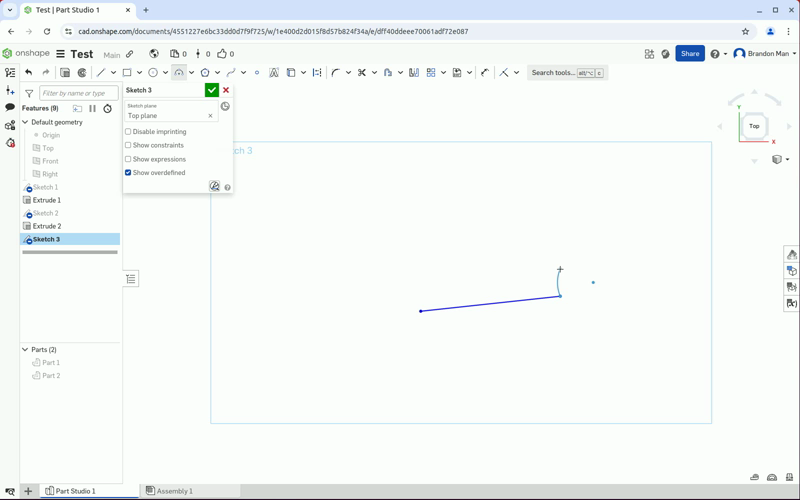
mouse_move(544, 282)
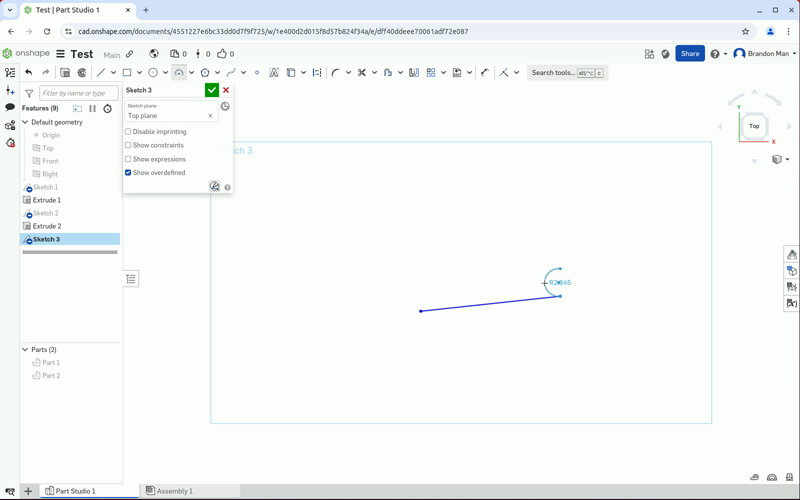
click(544, 282)
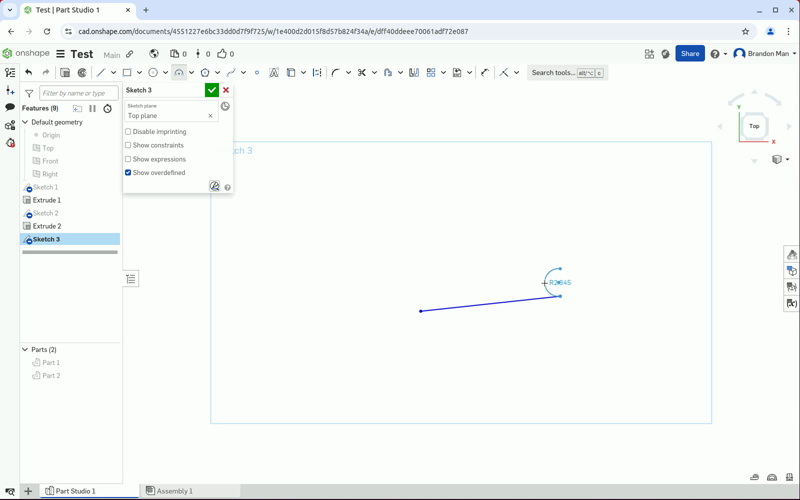
key_up(shift)
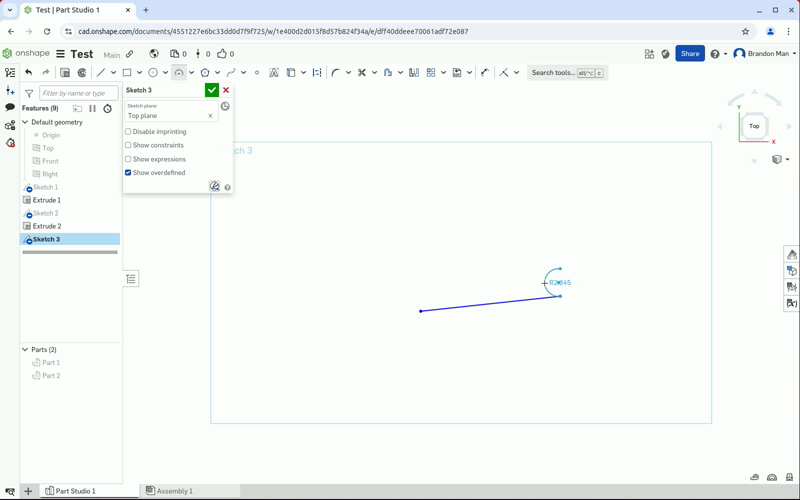
key(esc)
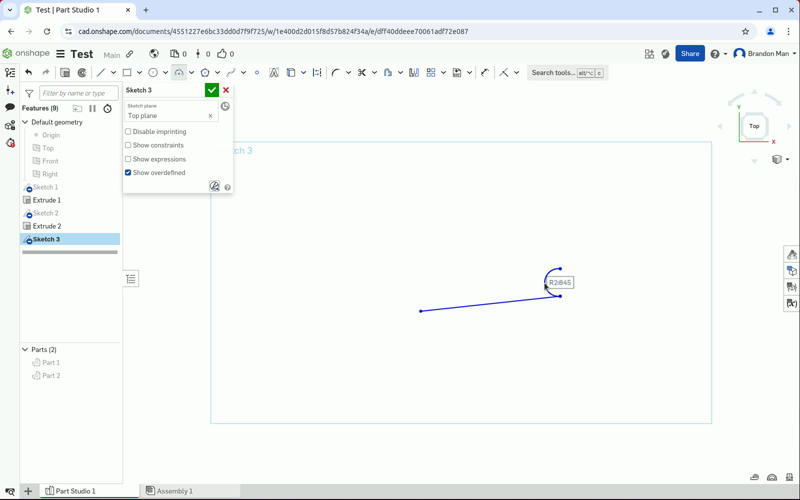
key(l)
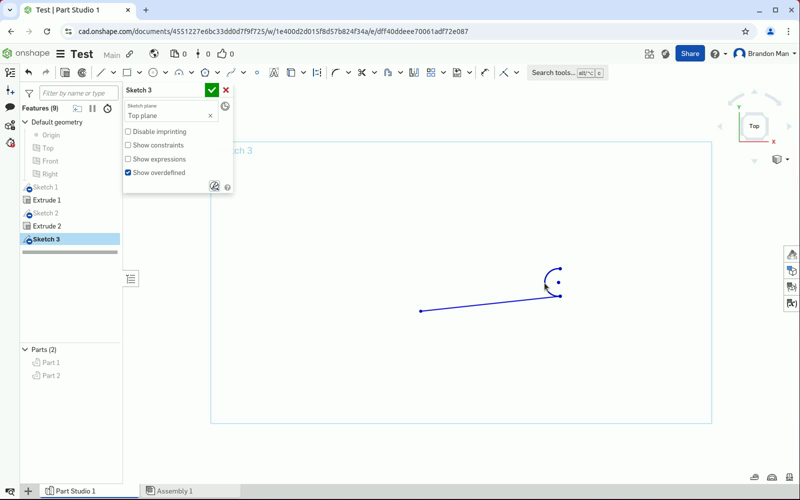
mouse_move(560, 268)
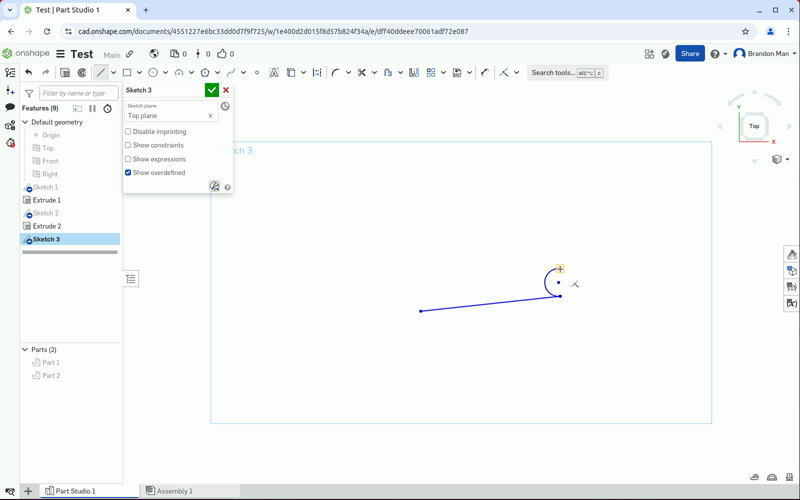
click(560, 268)
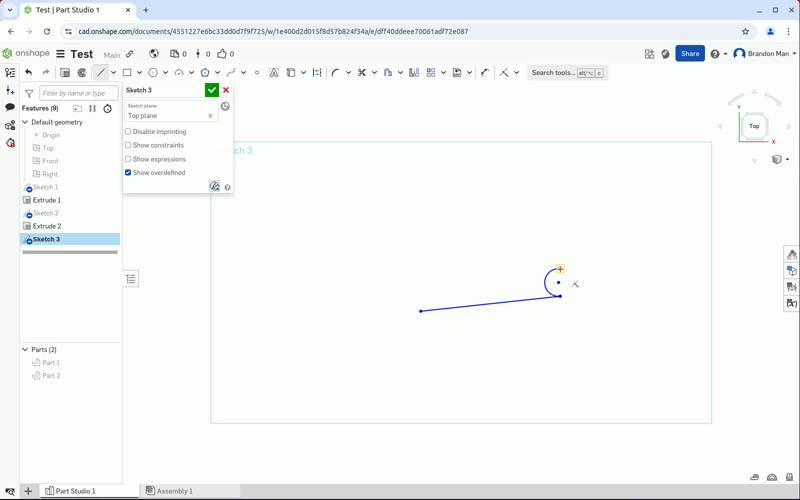
key_down(shift)
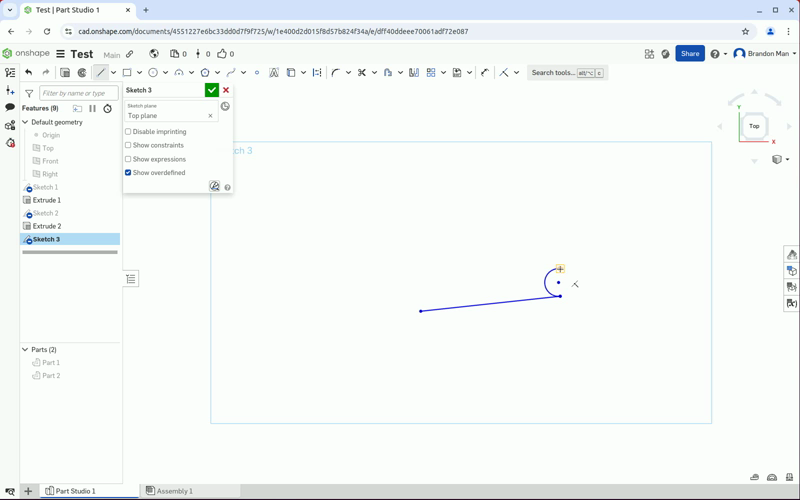
mouse_move(420, 255)
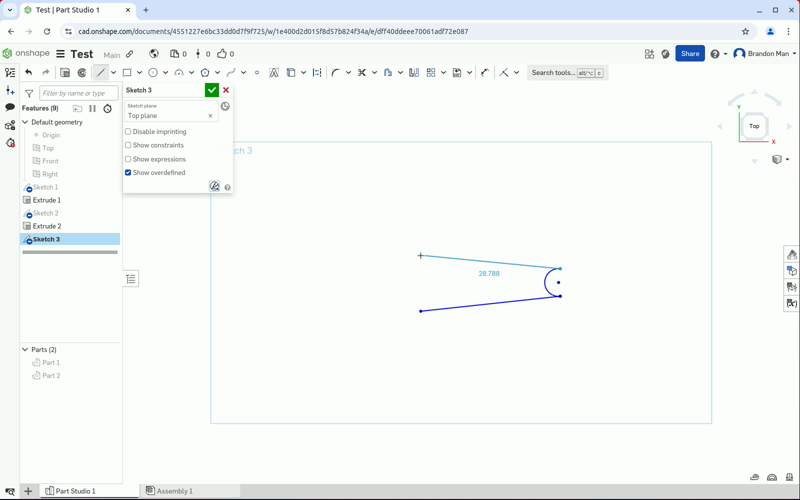
click(420, 255)
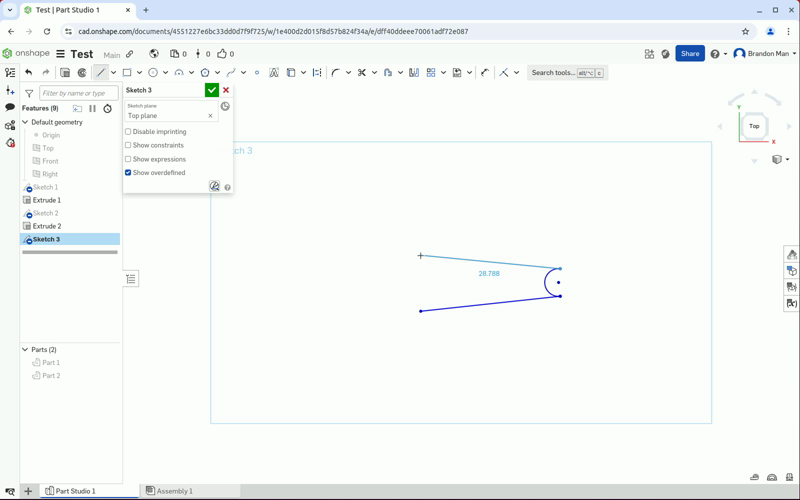
key_up(shift)
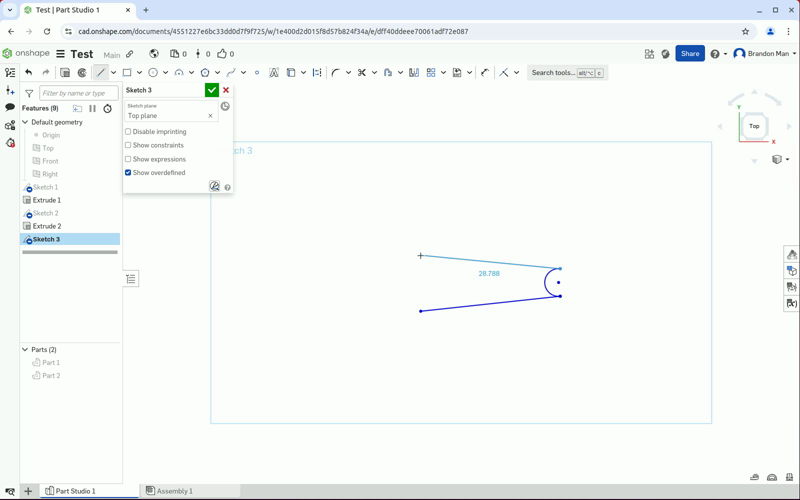
key(esc)
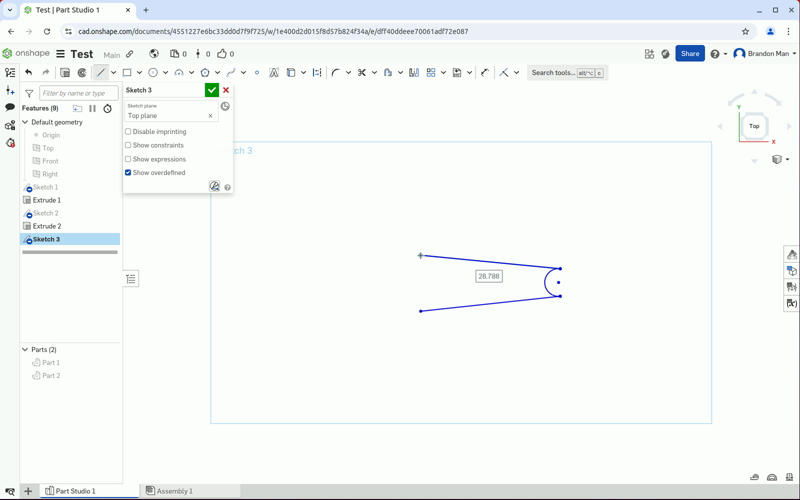
key(a)
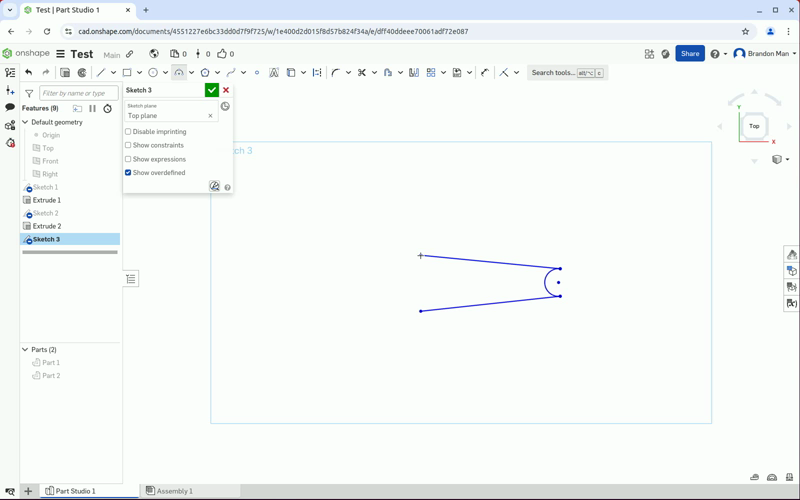
mouse_move(420, 255)
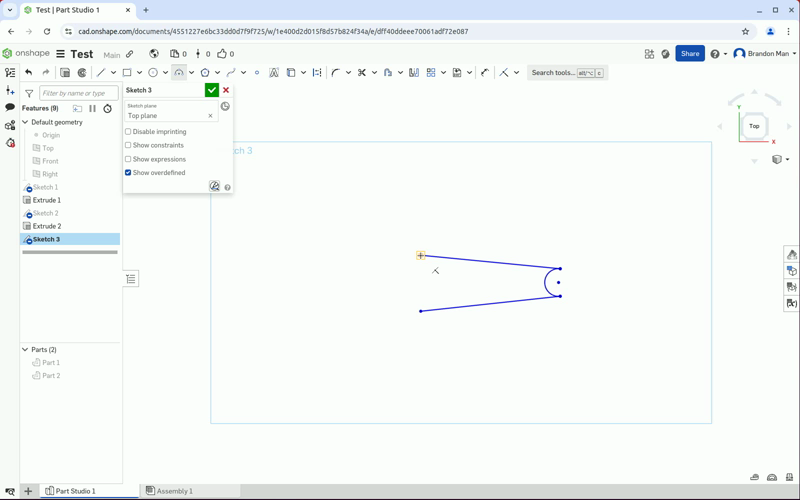
click(420, 255)
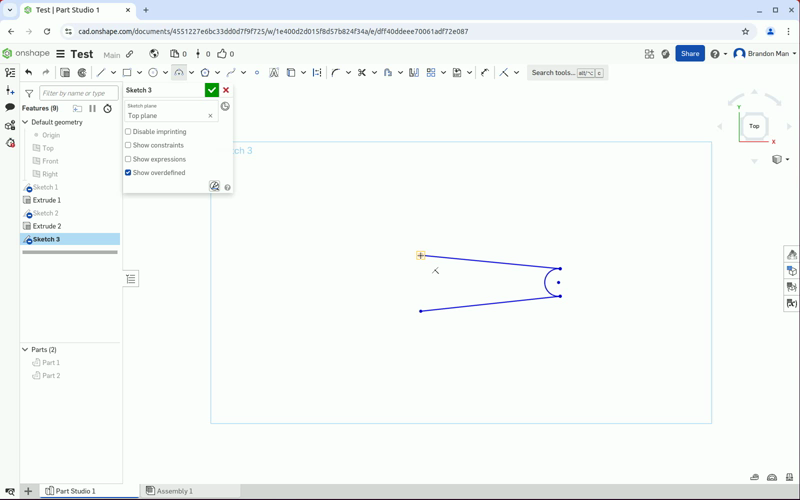
mouse_move(420, 311)
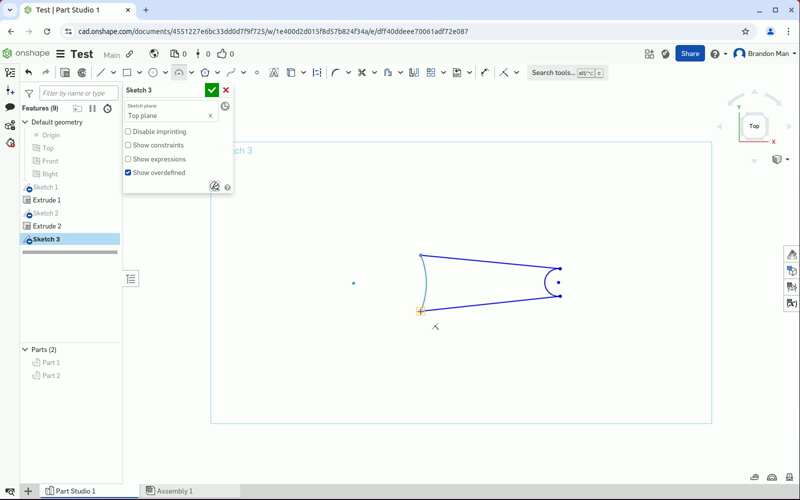
click(420, 311)
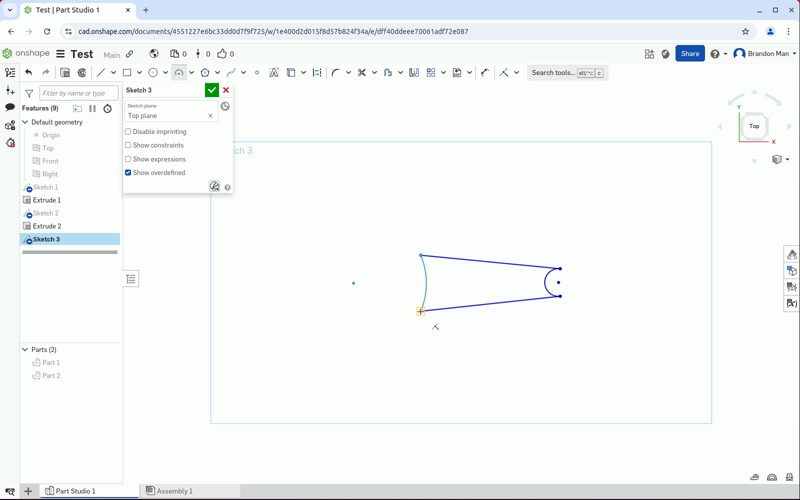
key_down(shift)
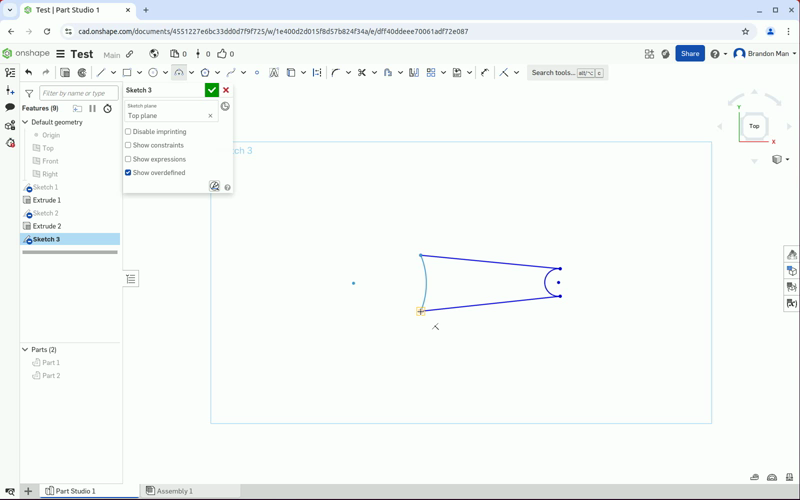
mouse_move(446, 283)
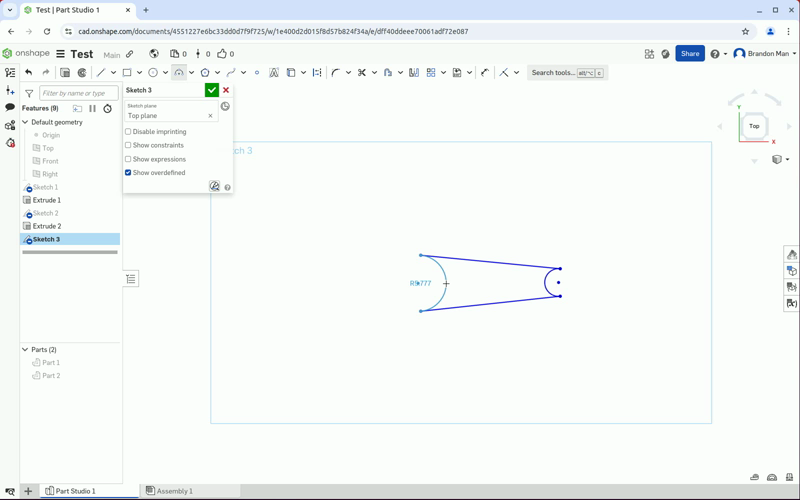
click(446, 283)
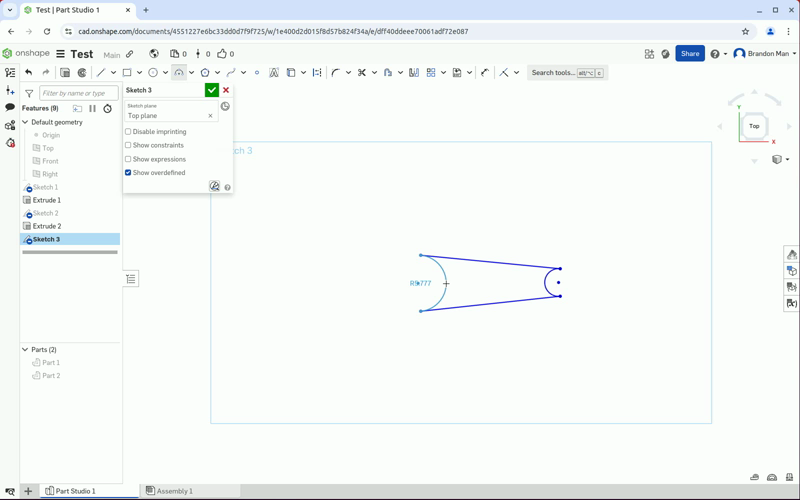
key_up(shift)
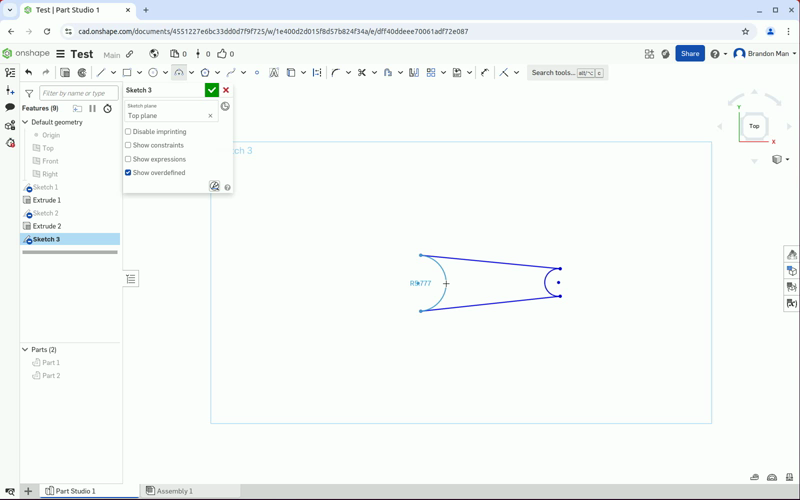
key(esc)
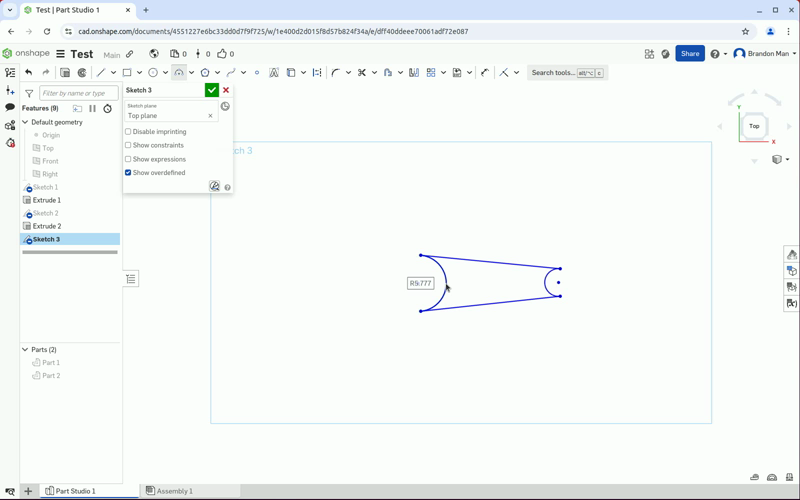
key(l)
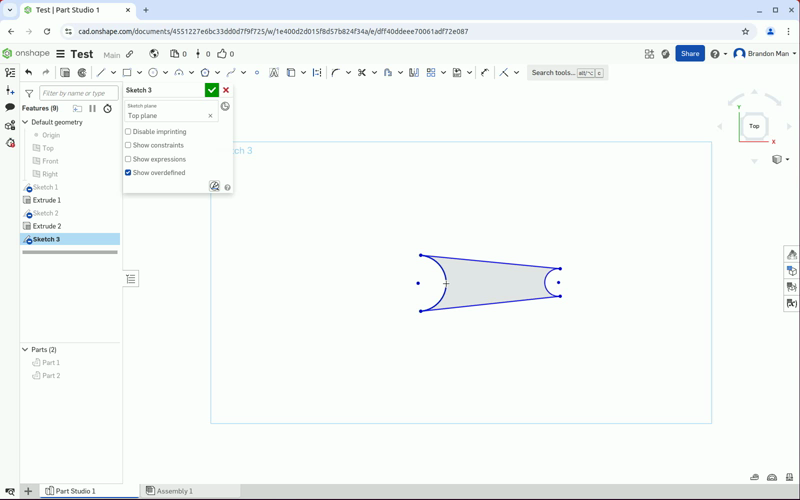
key_down(shift)
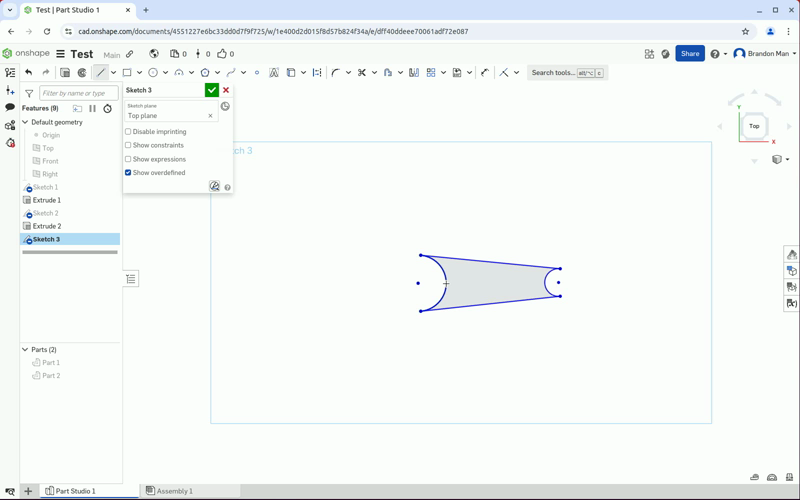
mouse_move(460, 290)
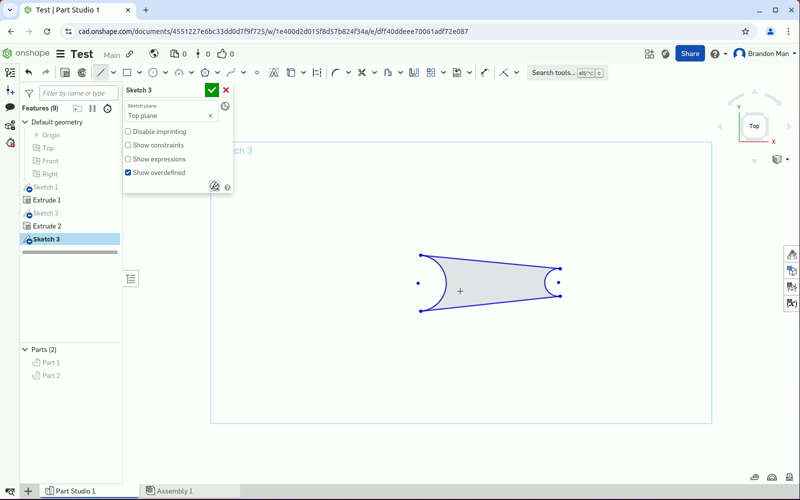
click(460, 290)
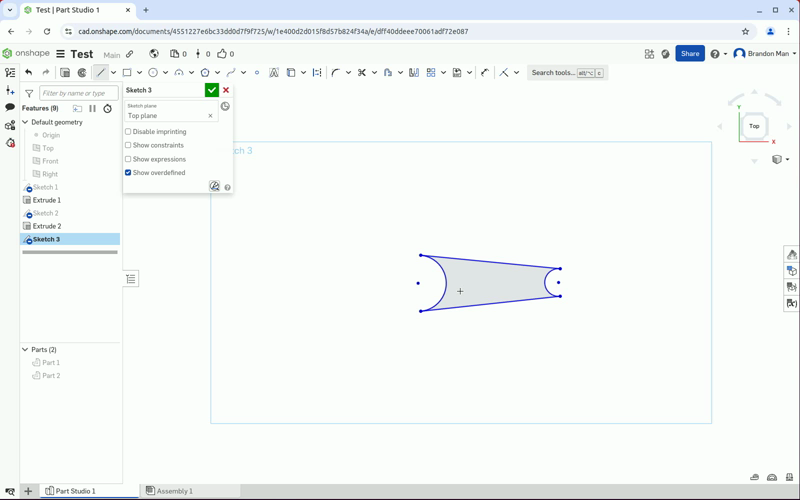
key_up(shift)
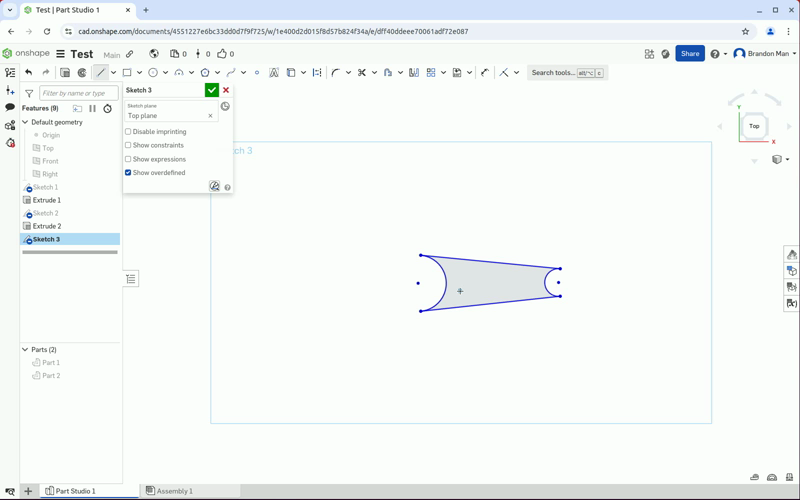
key_down(shift)
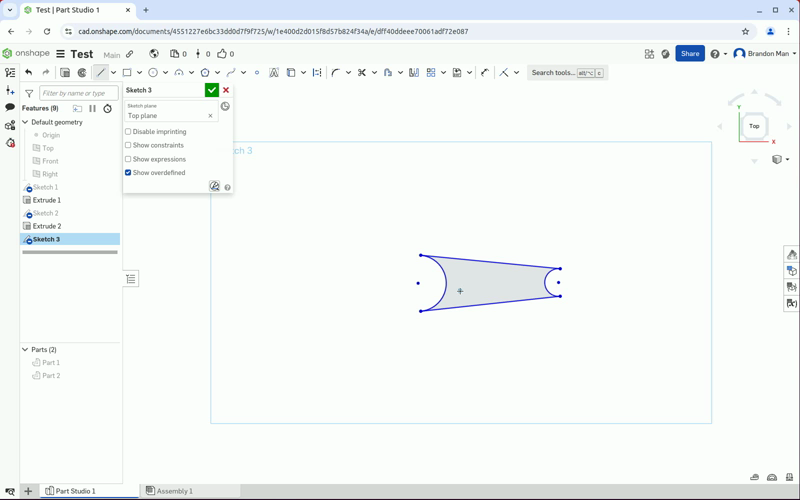
mouse_move(490, 290)
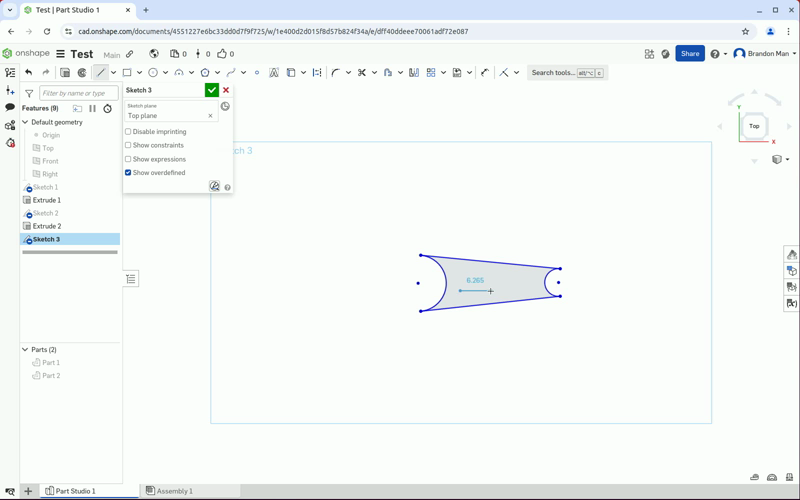
mouse_move(516, 290)
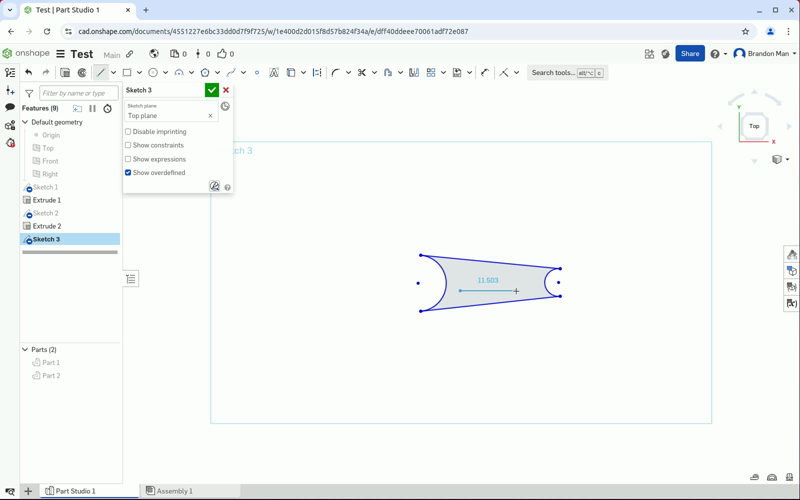
click(516, 290)
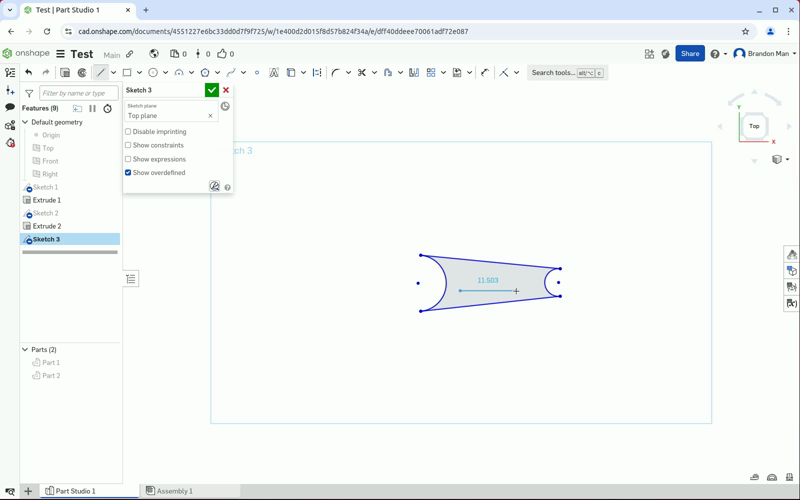
key_up(shift)
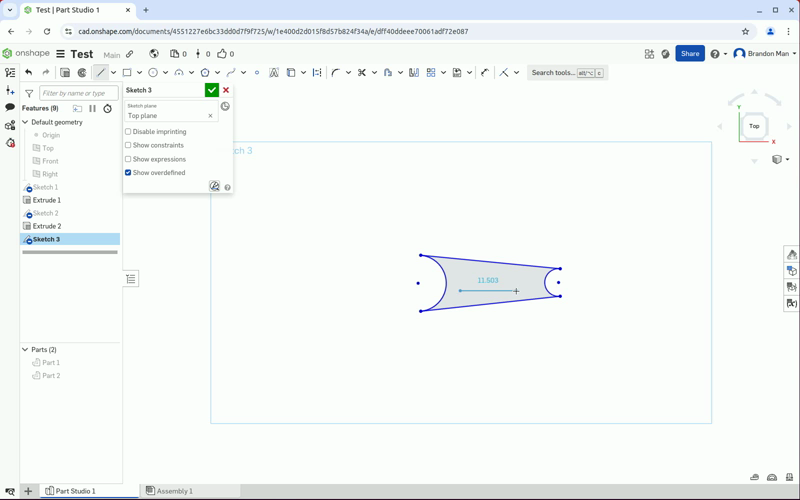
key(esc)
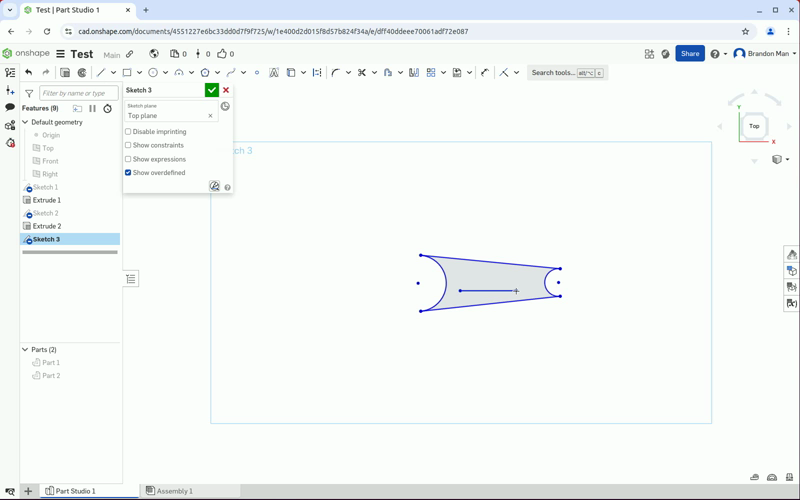
key(a)
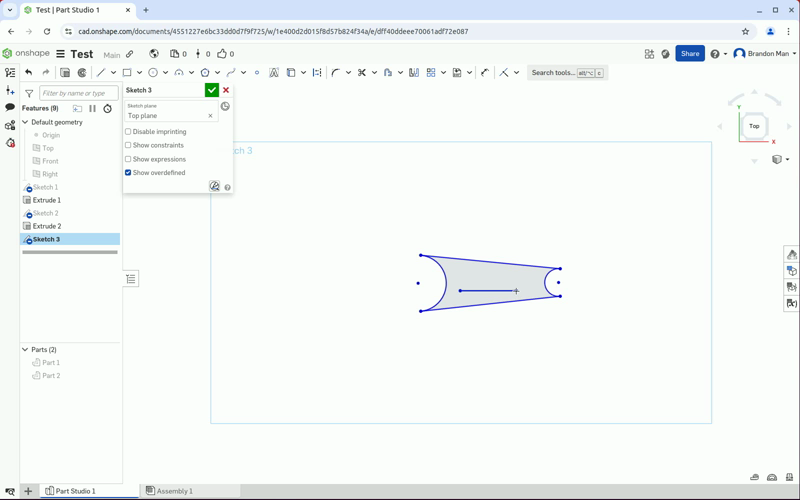
mouse_move(516, 290)
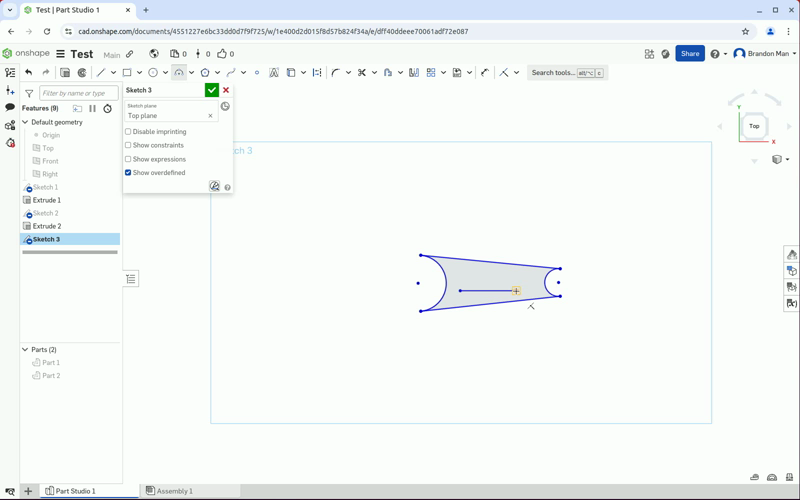
click(516, 290)
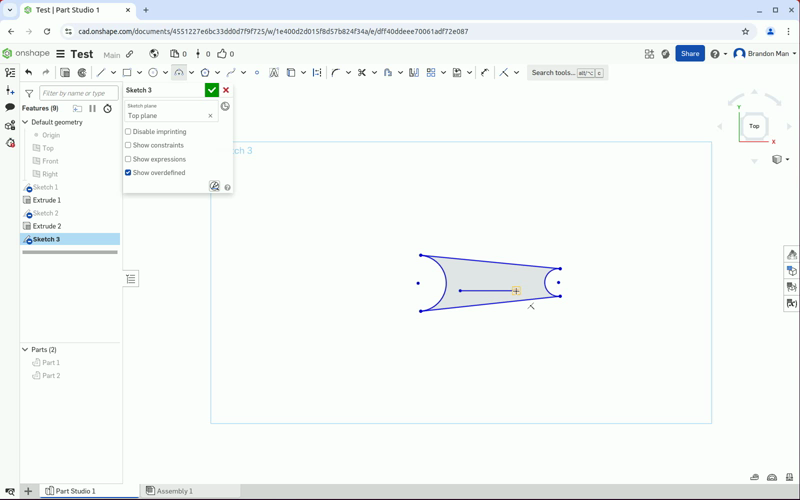
key_down(shift)
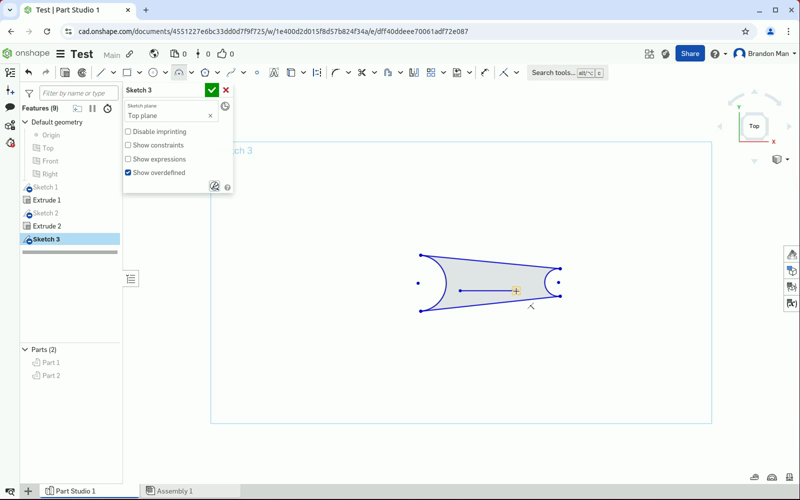
mouse_move(516, 276)
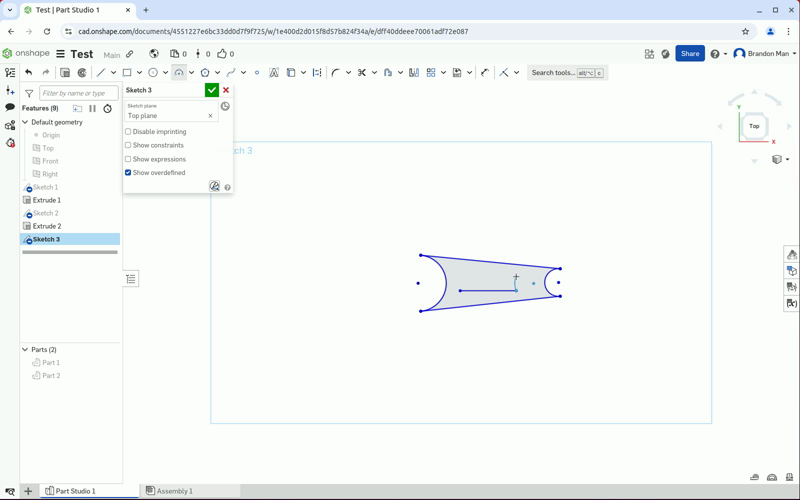
click(516, 276)
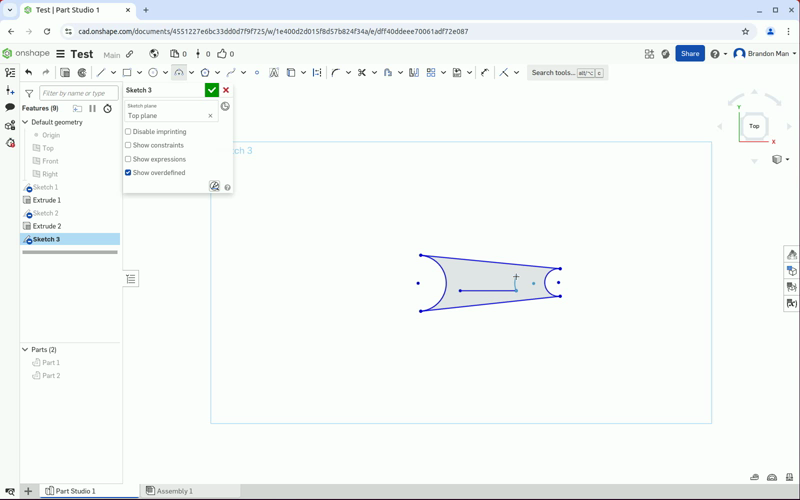
mouse_move(523, 283)
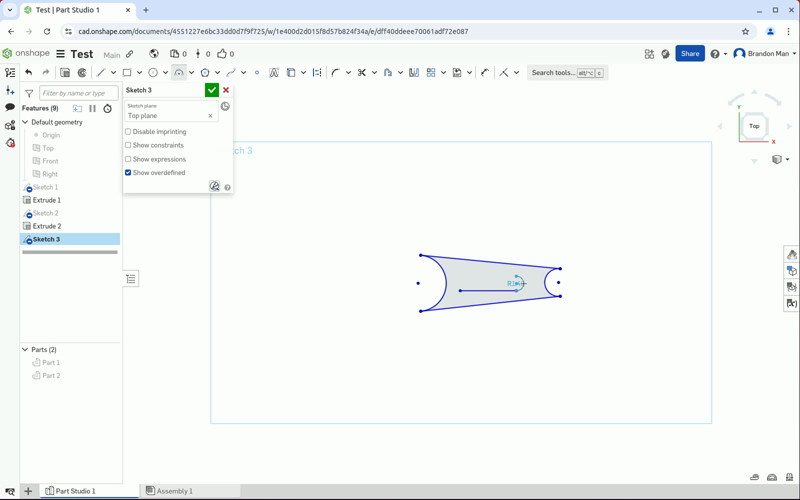
click(523, 283)
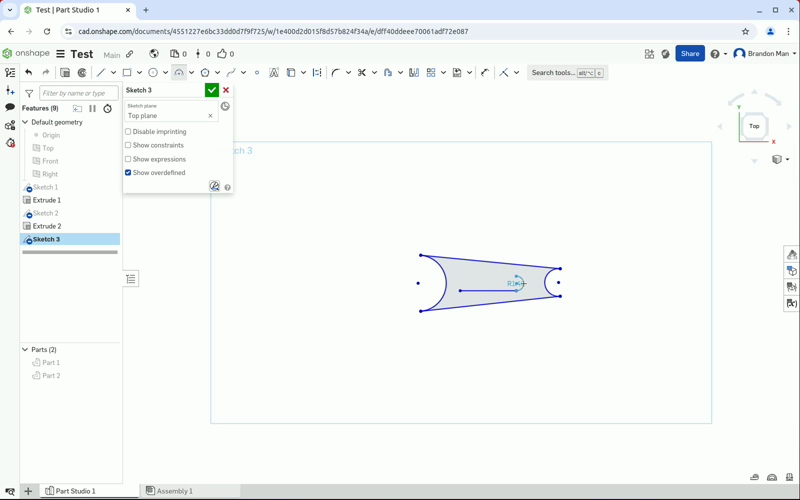
key_up(shift)
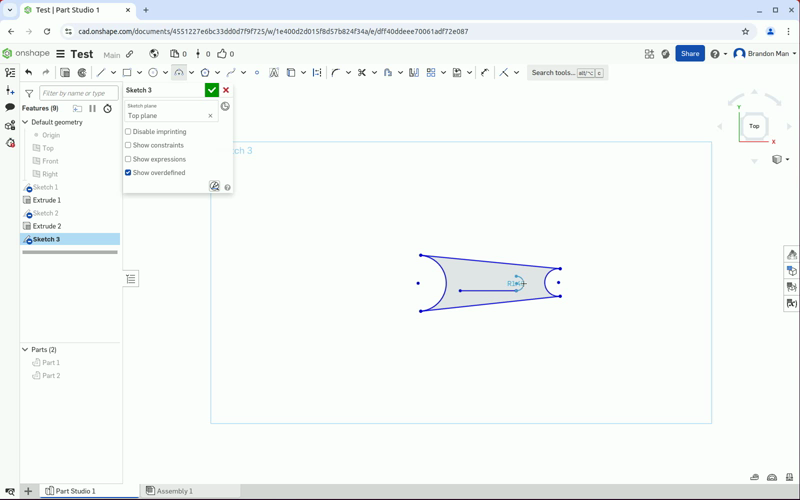
key(esc)
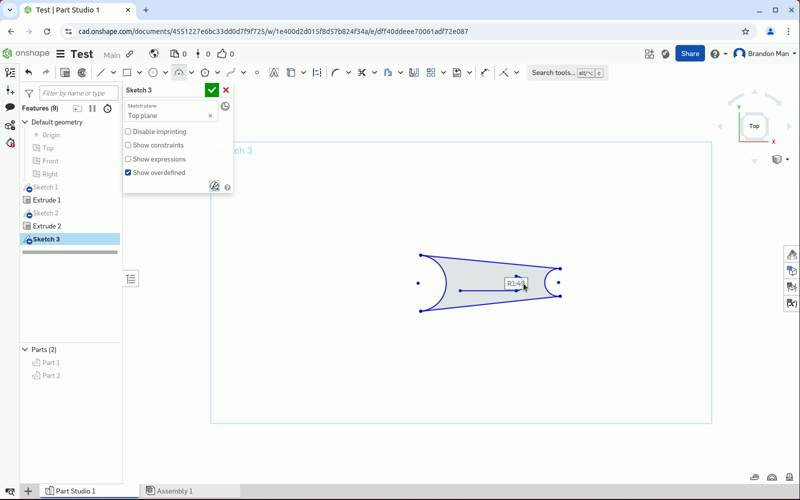
key(l)
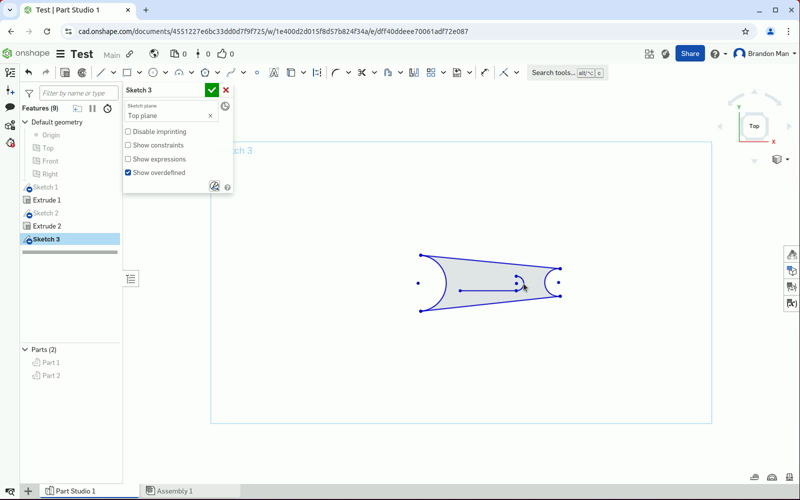
mouse_move(516, 276)
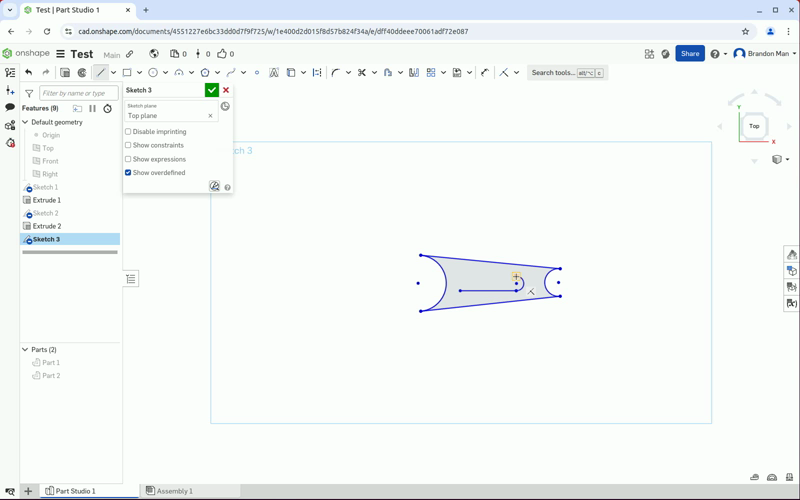
click(516, 276)
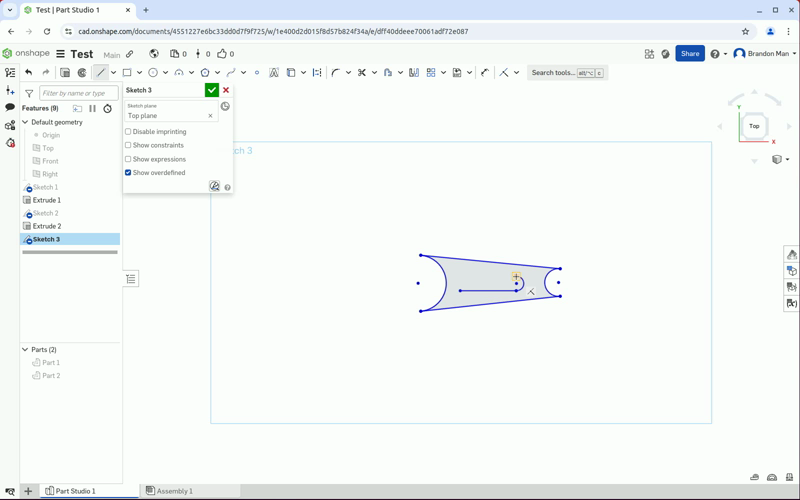
key_down(shift)
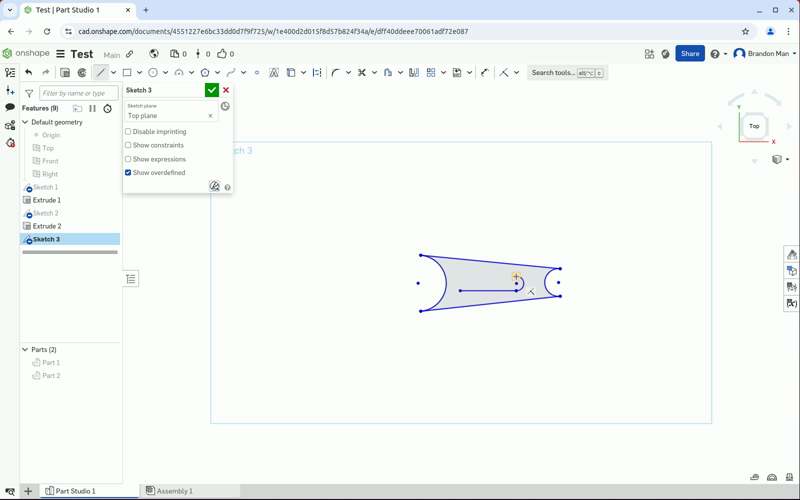
mouse_move(546, 276)
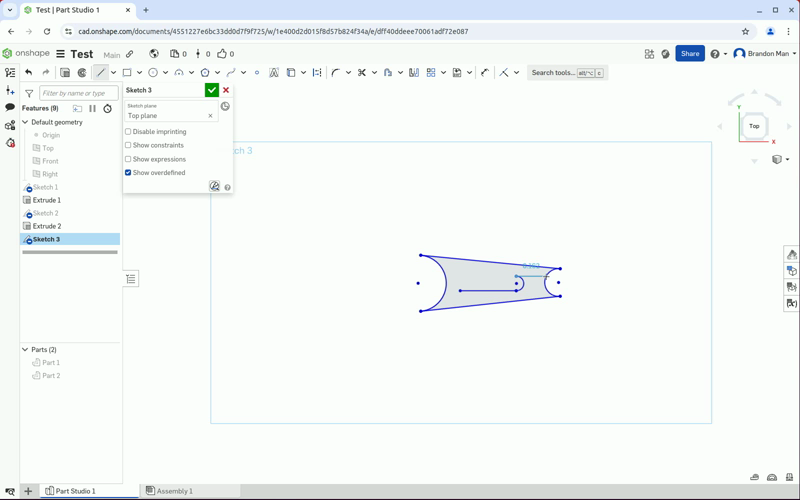
mouse_move(460, 276)
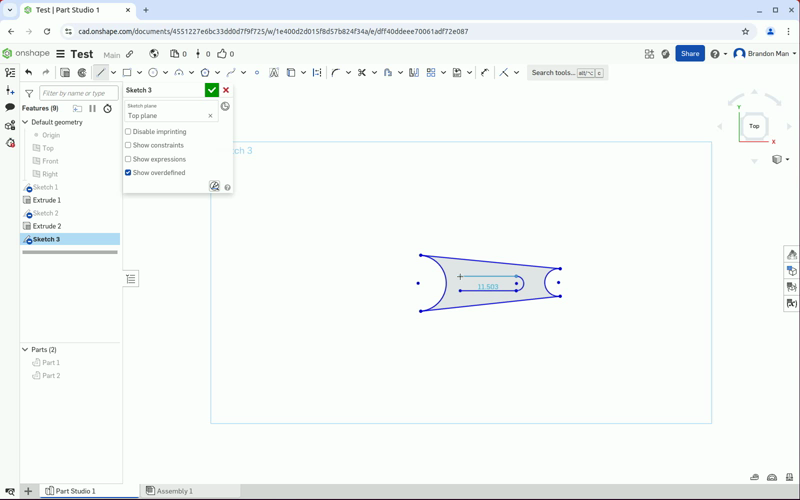
click(460, 276)
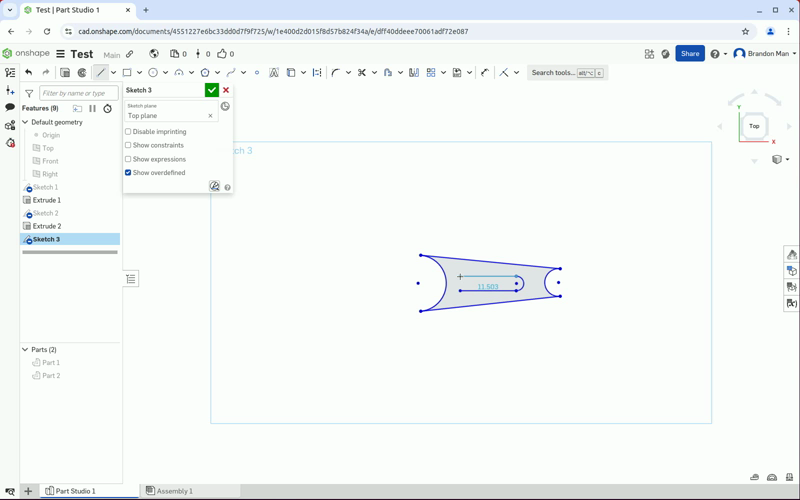
key_up(shift)
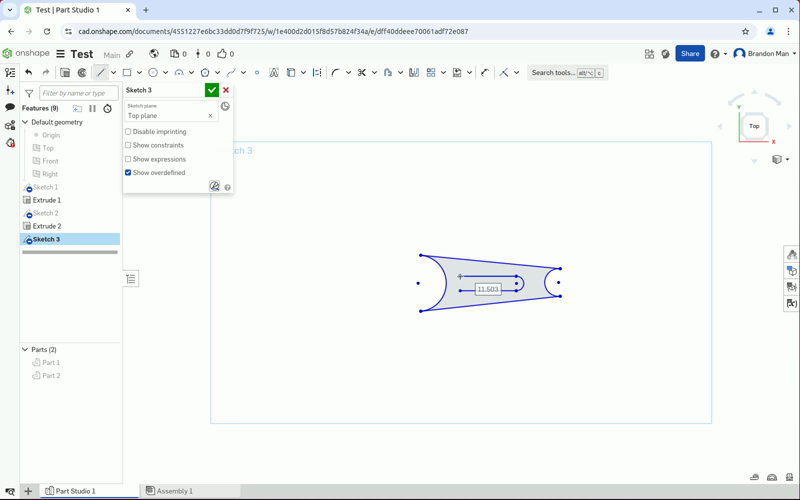
key(esc)
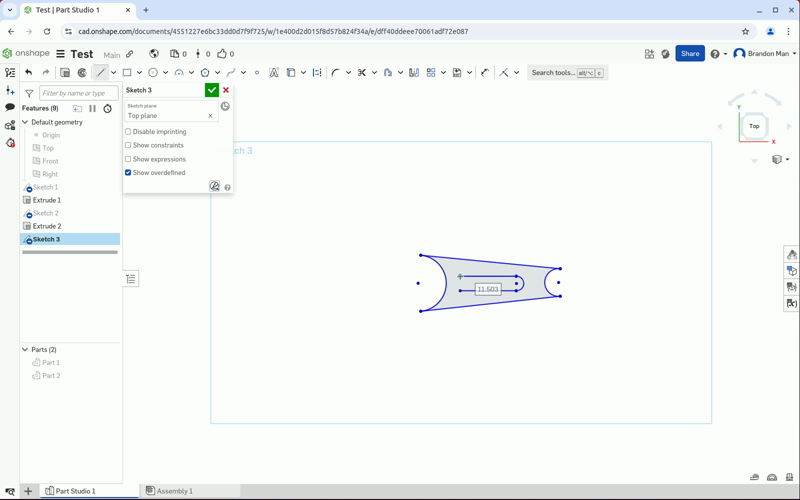
key(a)
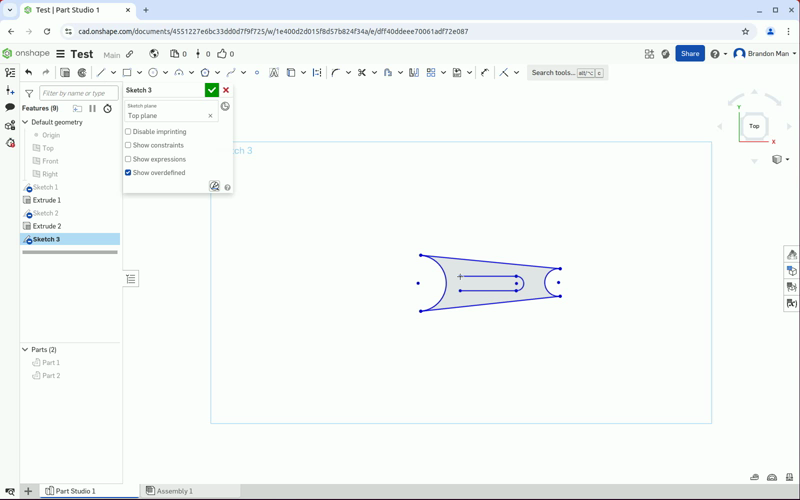
mouse_move(460, 276)
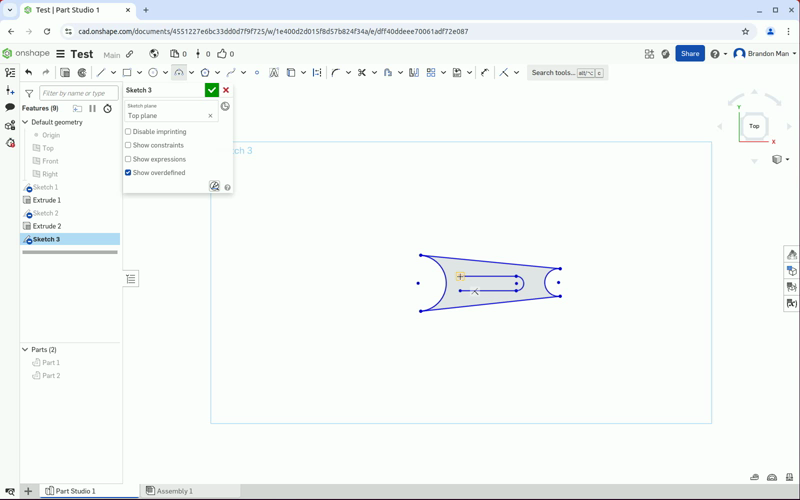
click(460, 276)
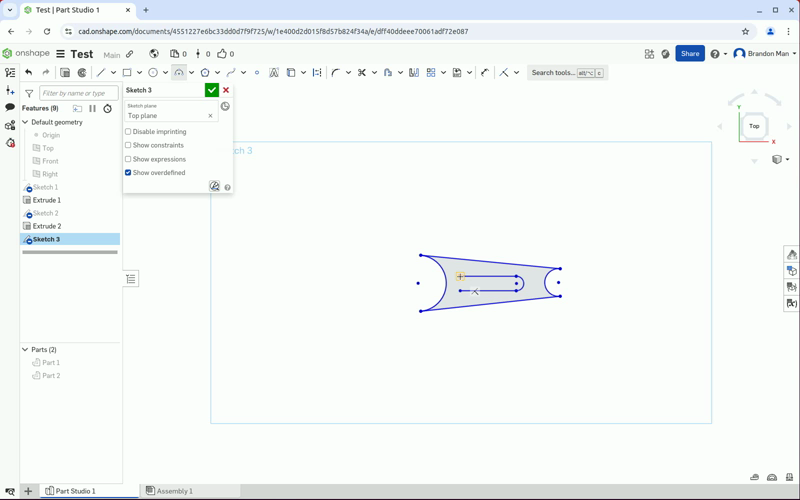
mouse_move(460, 290)
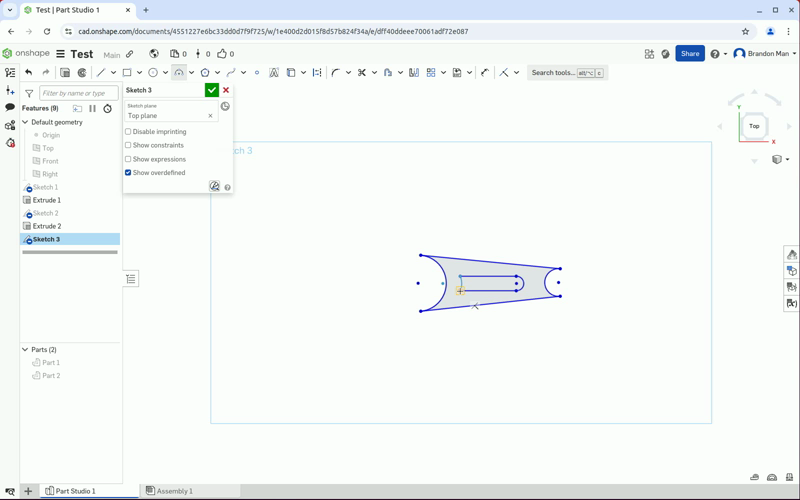
click(460, 290)
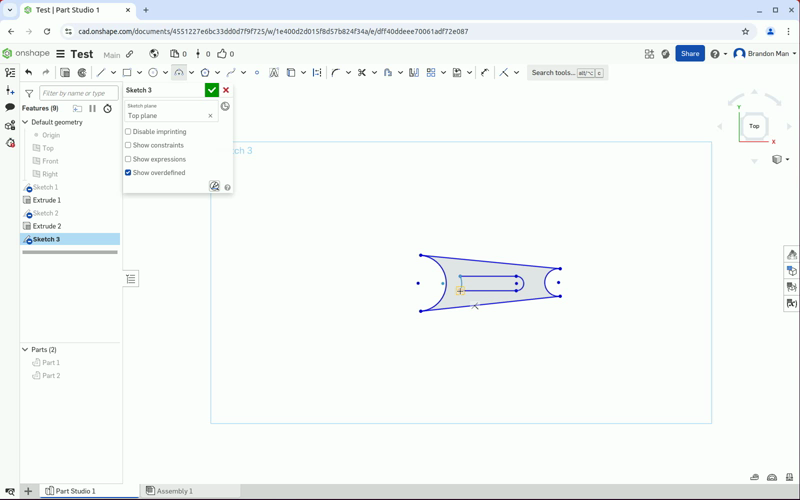
key_down(shift)
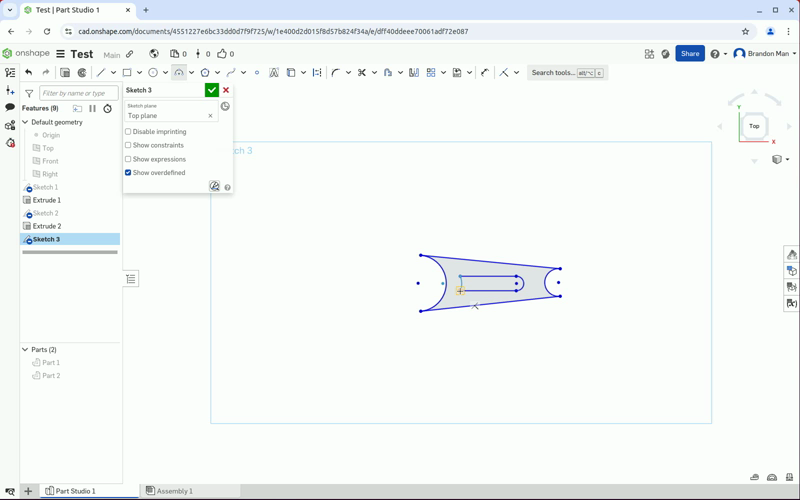
mouse_move(453, 283)
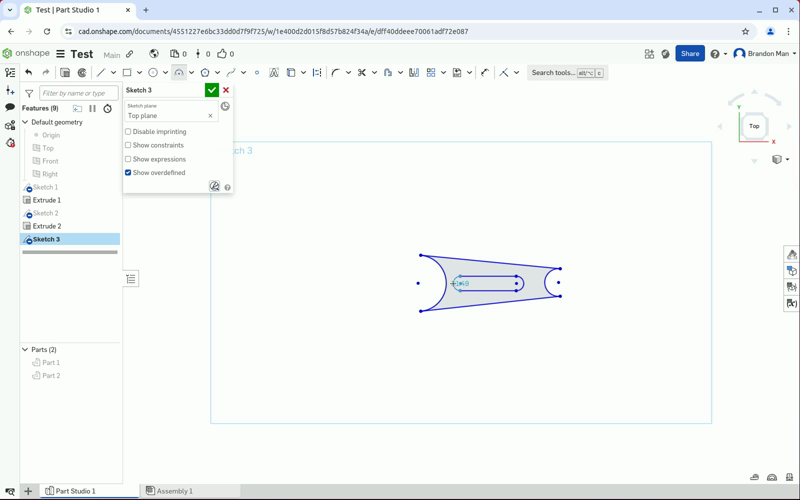
click(453, 283)
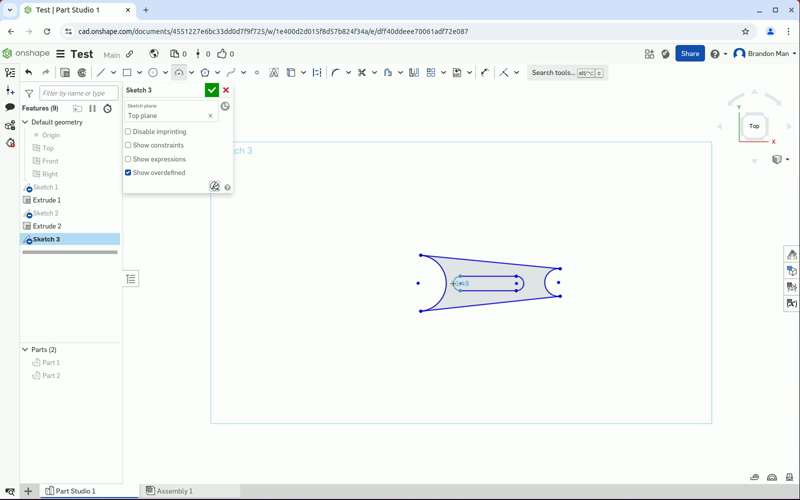
key_up(shift)
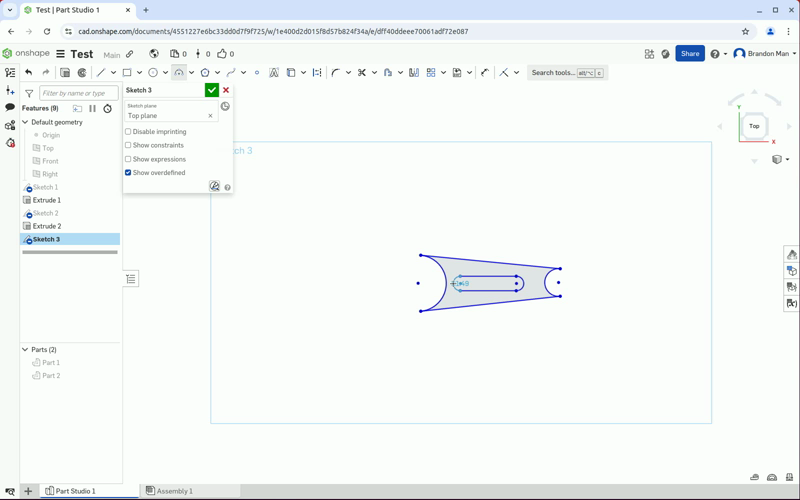
key(esc)
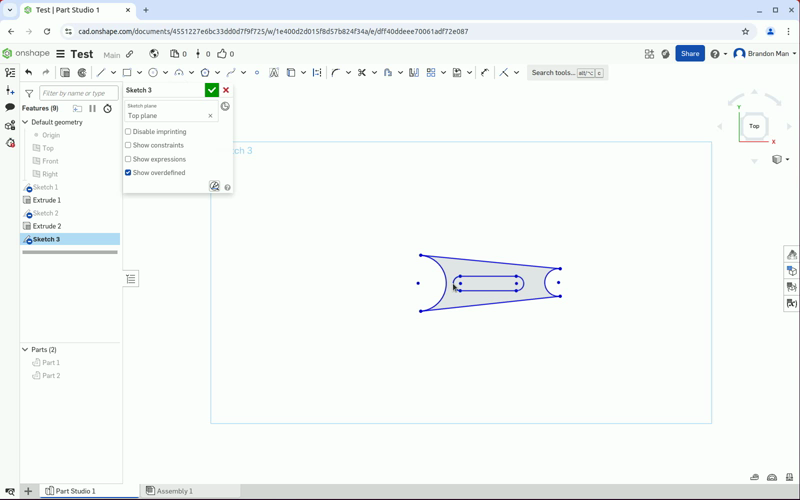
mouse_move(455, 263)
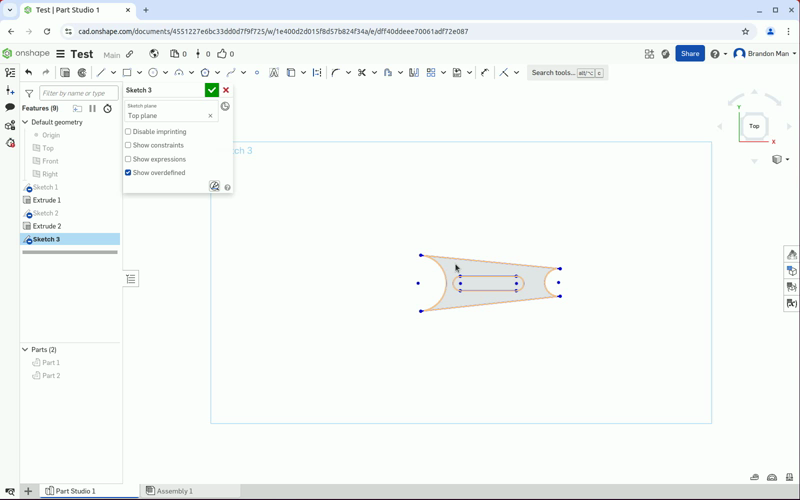
click(455, 263)
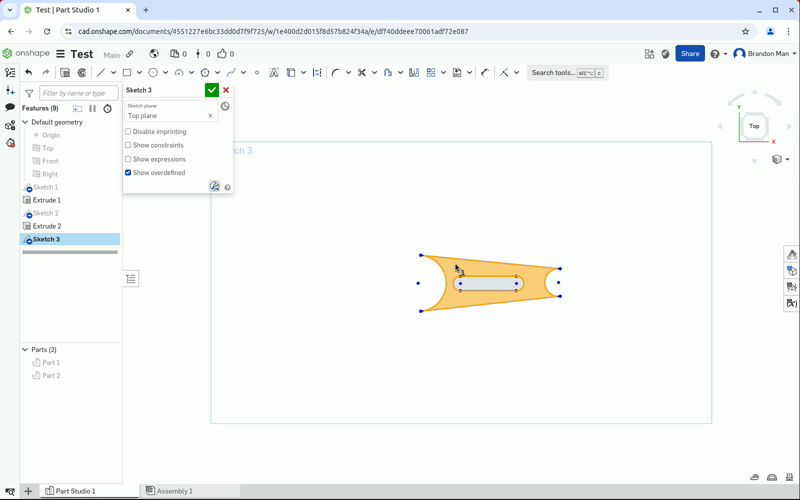
mouse_move(73, 352)
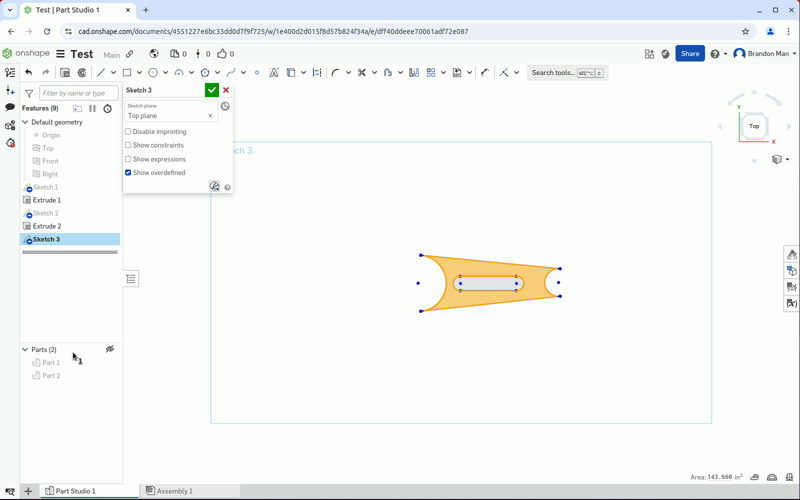
key(shift+y)
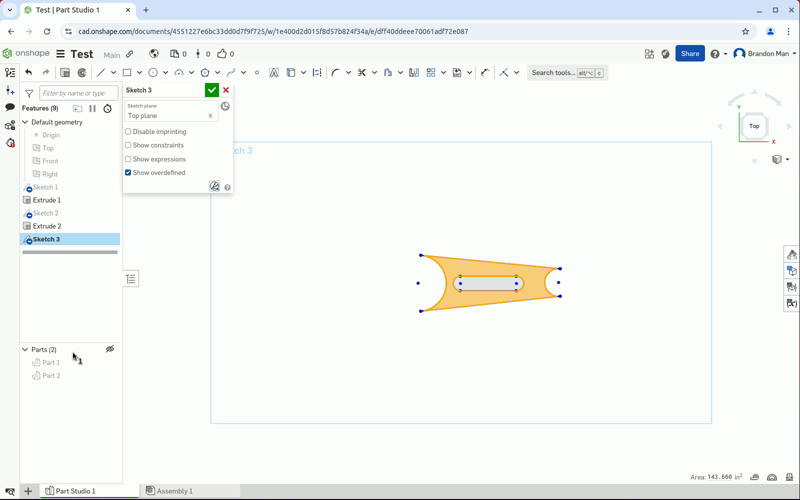
key(shift+e)
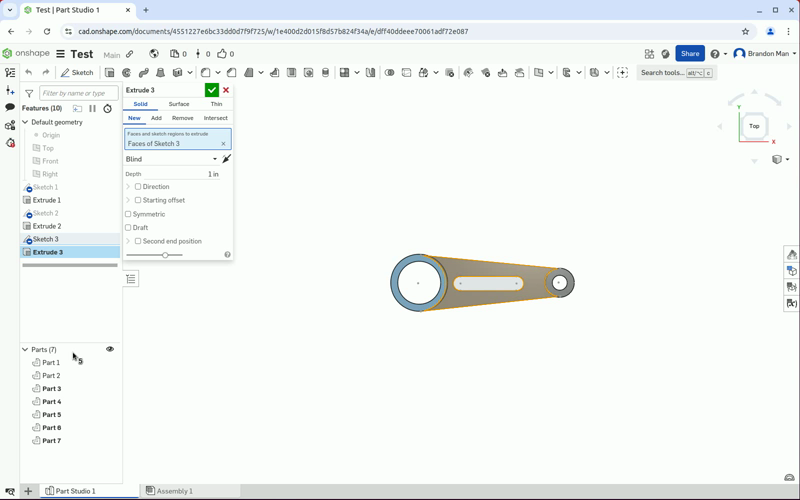
mouse_move(143, 106)
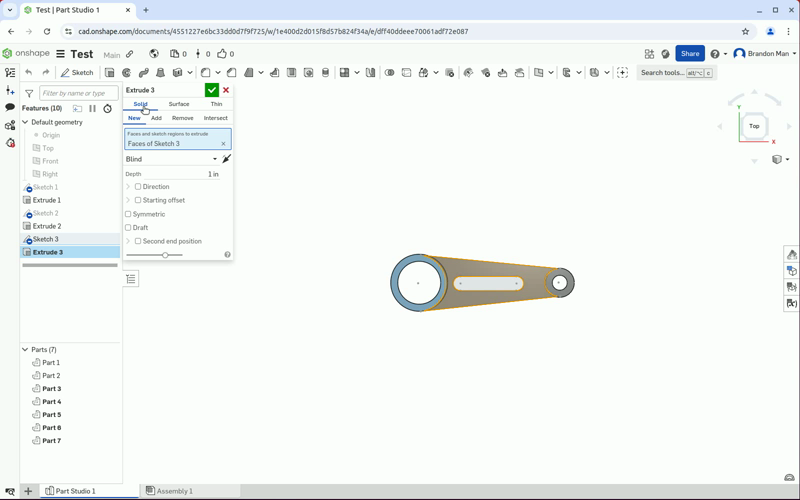
click(143, 106)
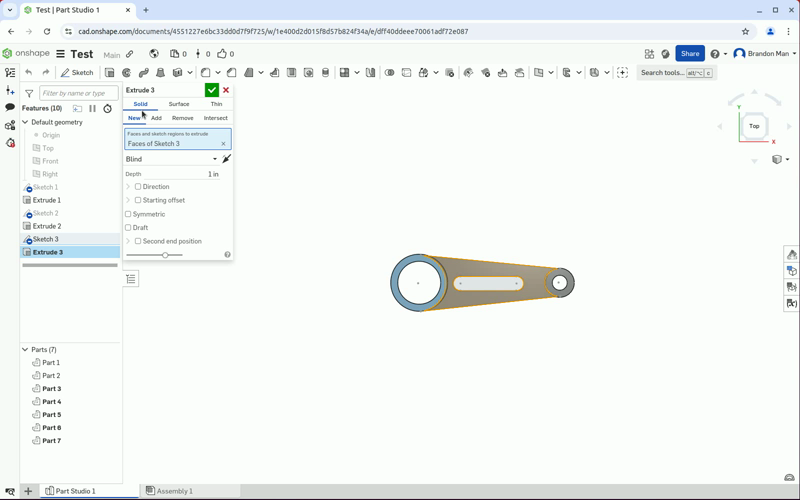
mouse_move(137, 120)
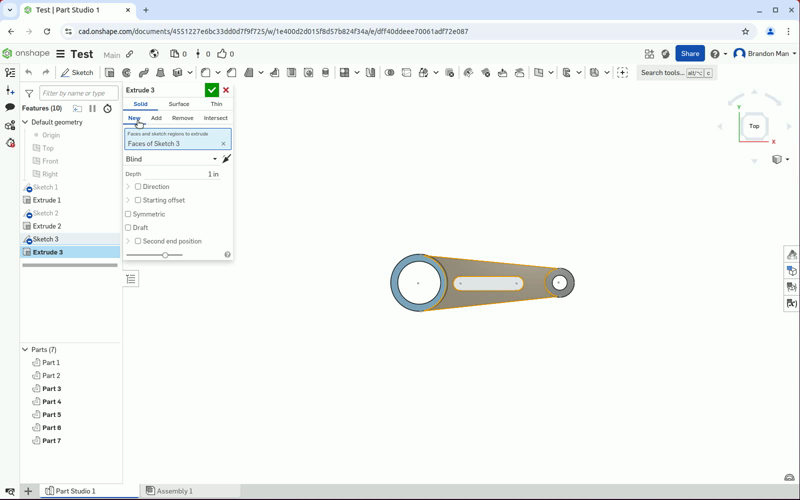
click(137, 120)
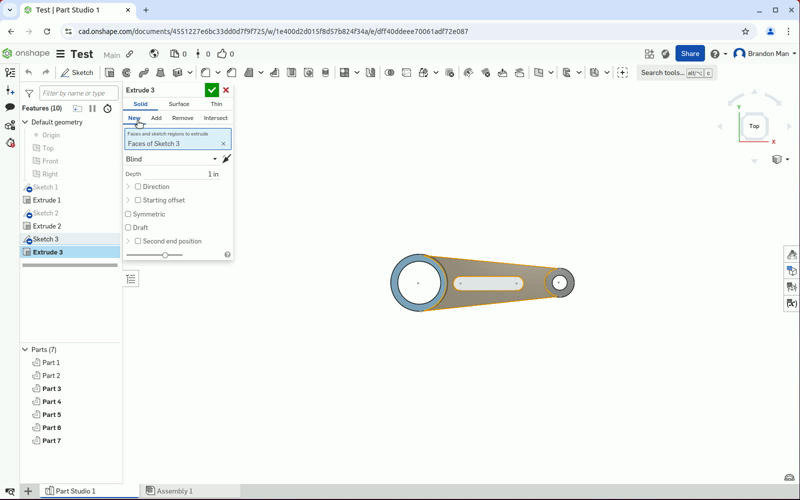
key(tab, 4)
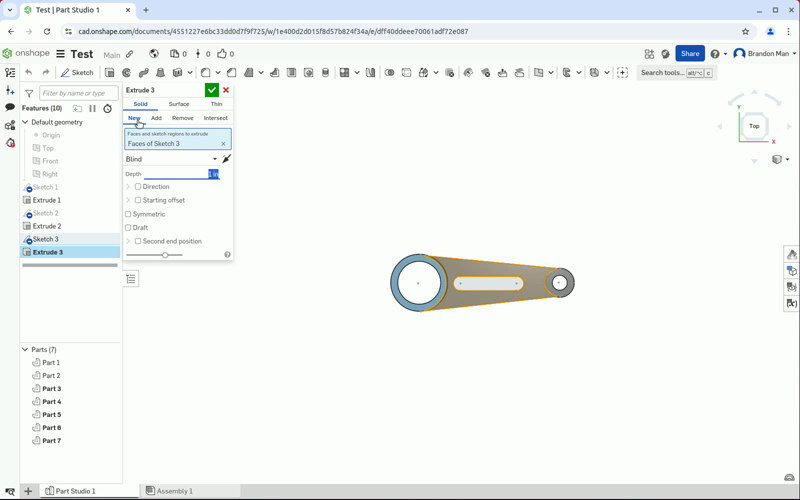
text(5.777)
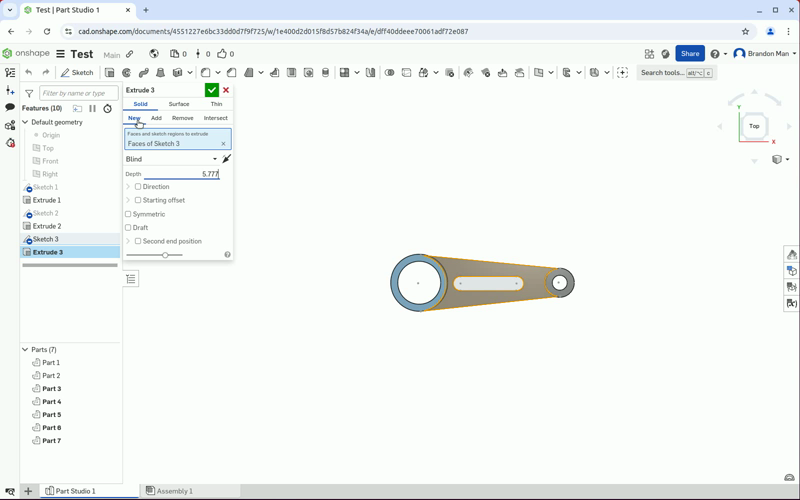
key(enter)
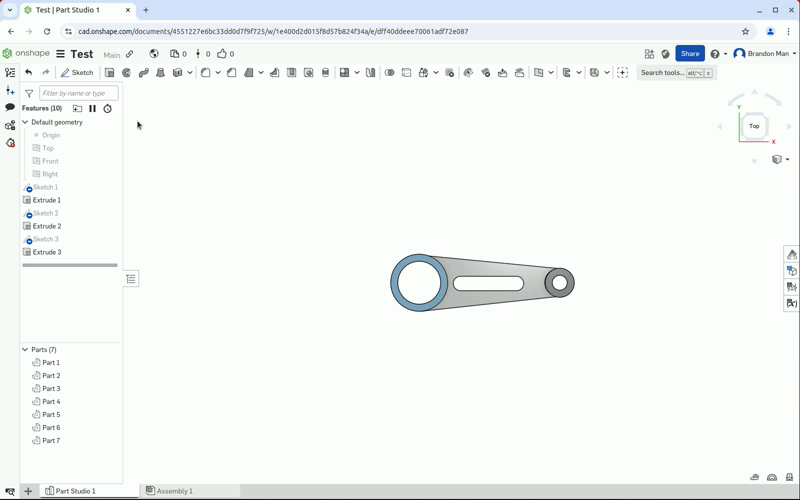
key(shift+h)
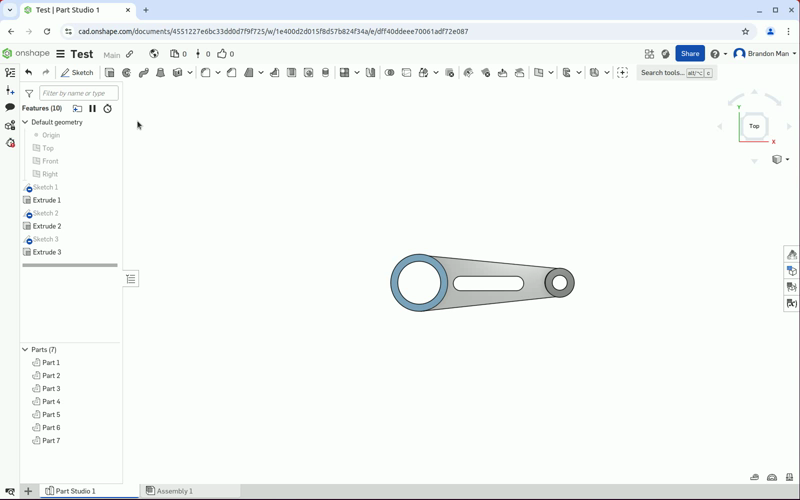
key(shift+h)
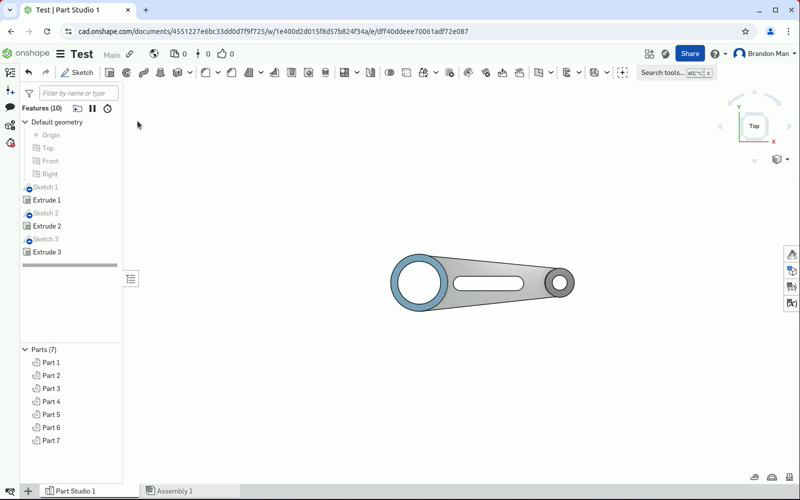
key(shift+7)
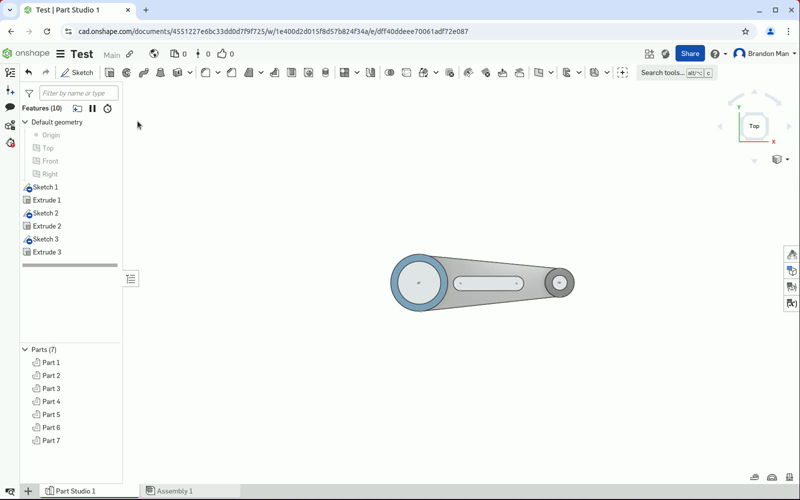
key(up, 3)
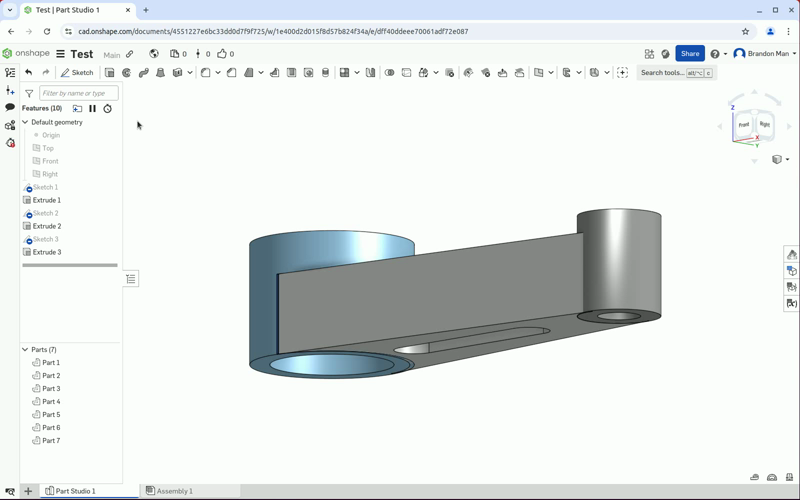
key(left, 3)
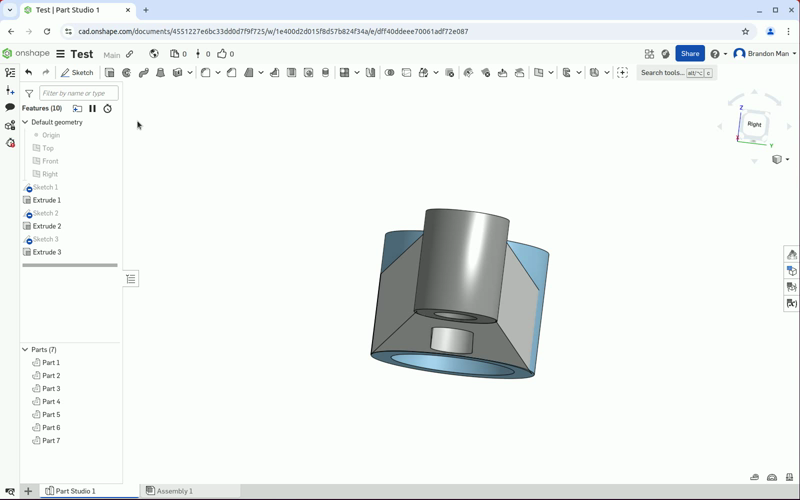
key(right, 3)
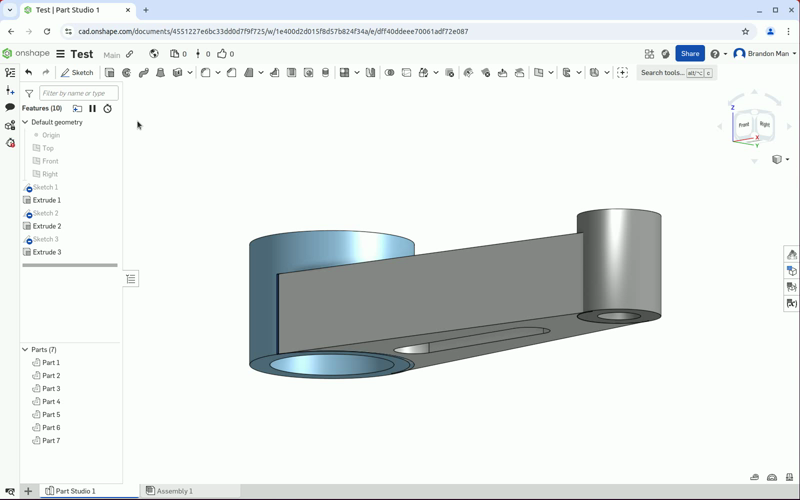
key(down, 3)
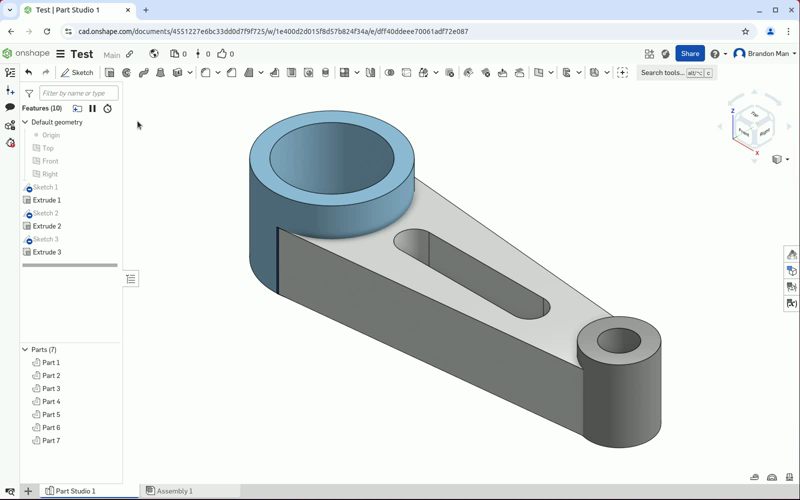
mouse_move(73, 189)
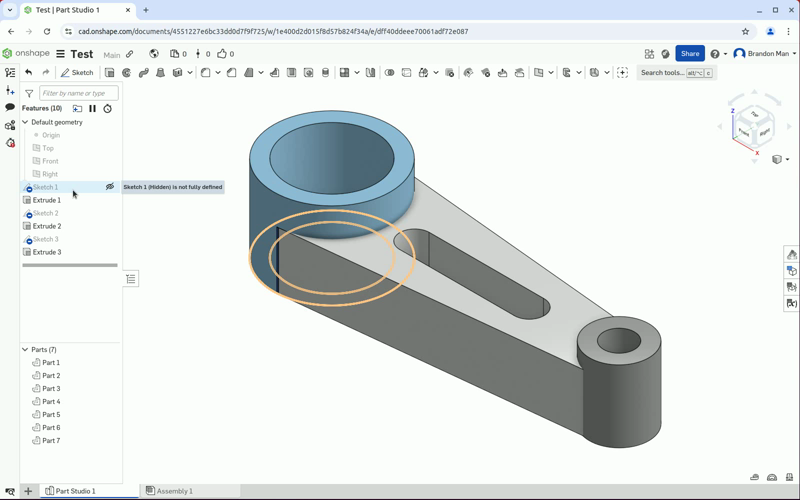
click(73, 189)